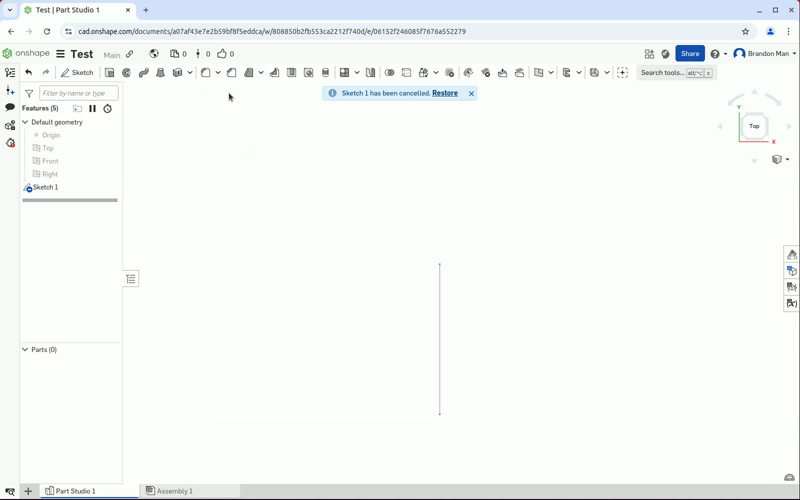
key(shift+h)
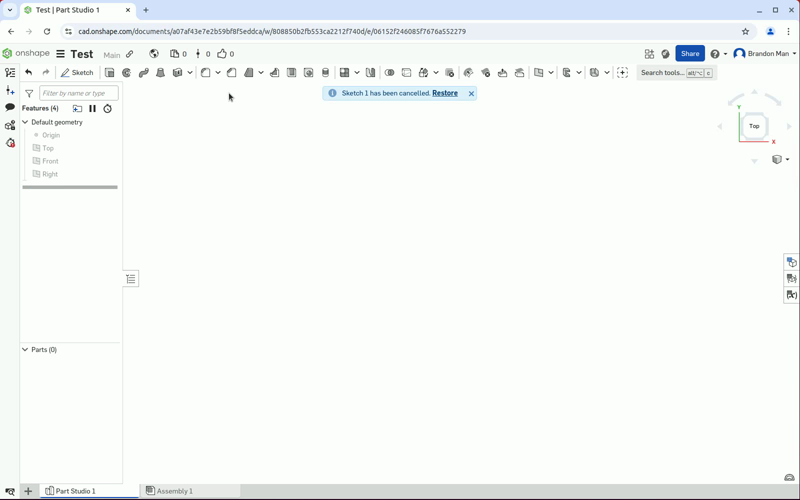
mouse_move(73, 352)
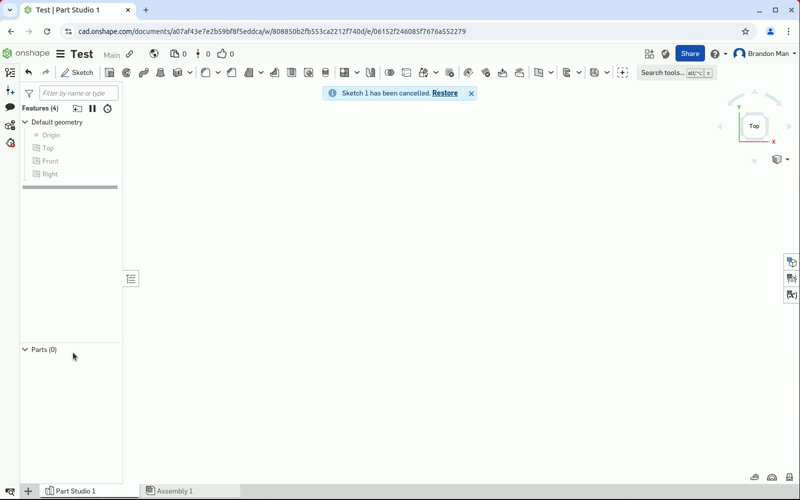
key(y)
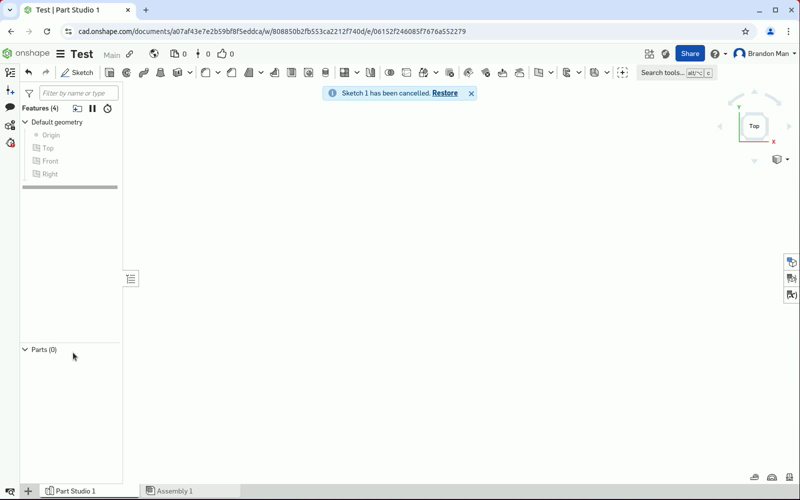
key(shift+p)
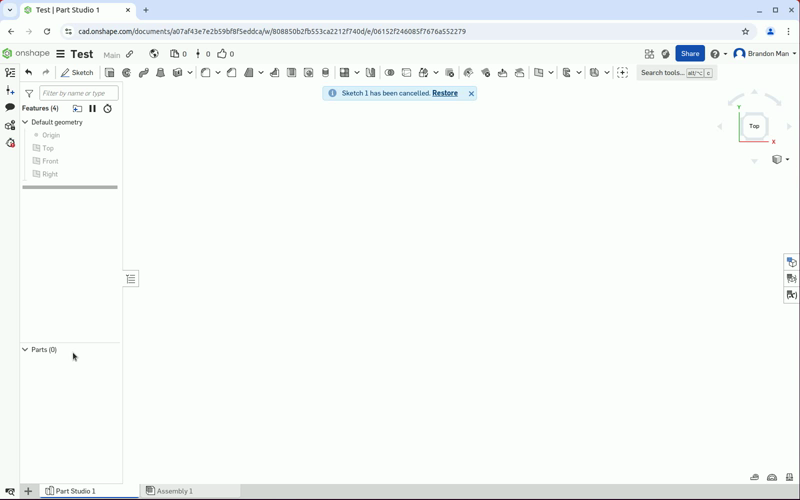
key(space)
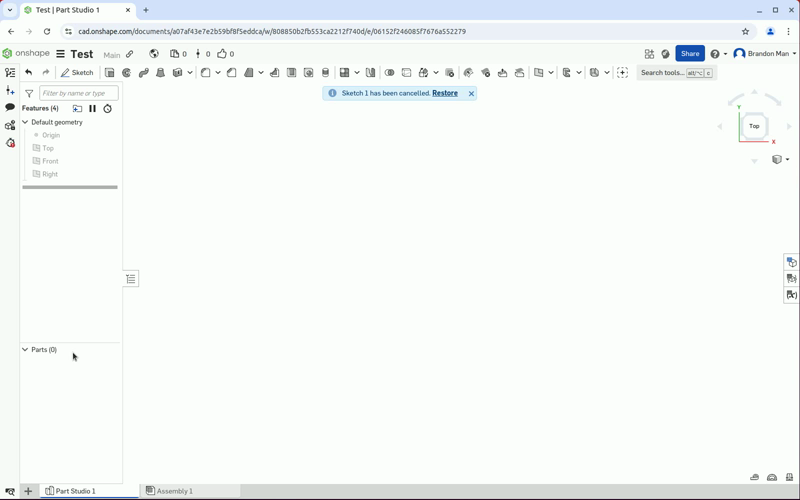
key_down(shift)
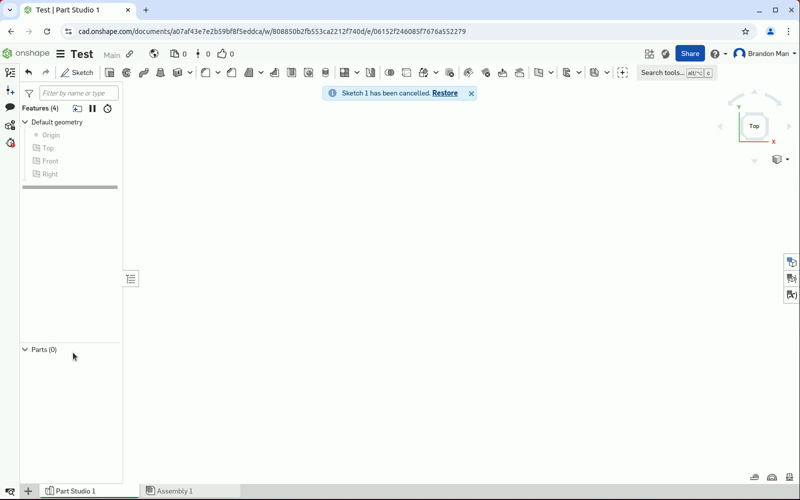
key(up)
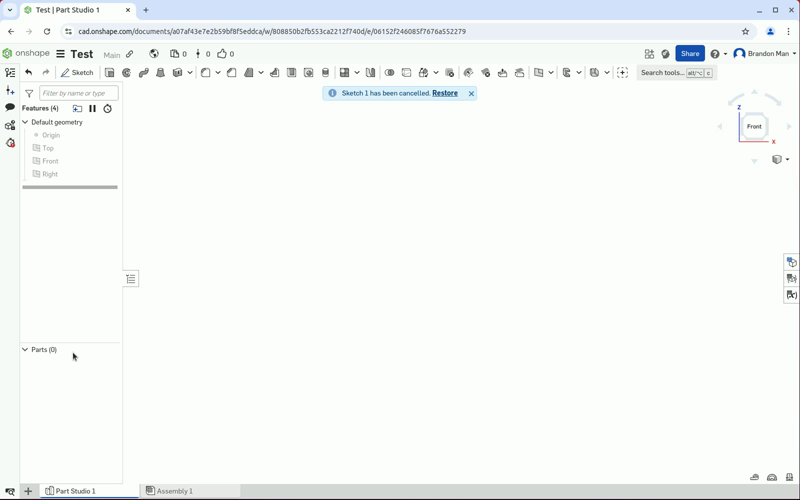
key_up(shift)
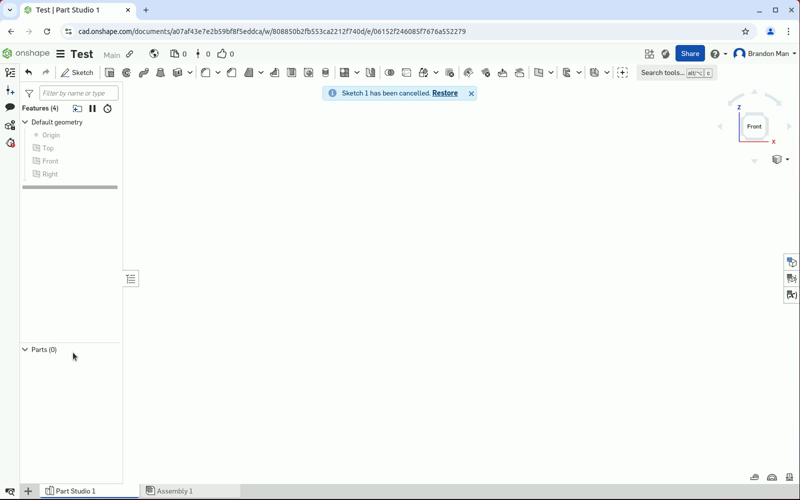
mouse_move(73, 352)
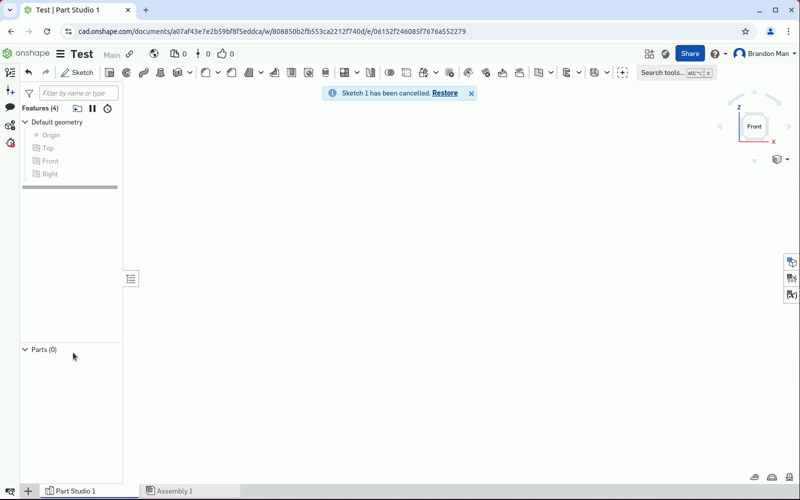
key(shift+y)
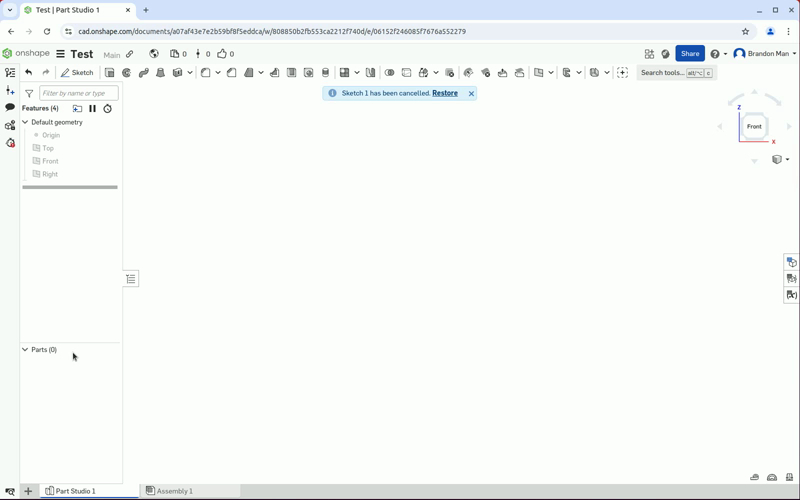
key(shift+s)
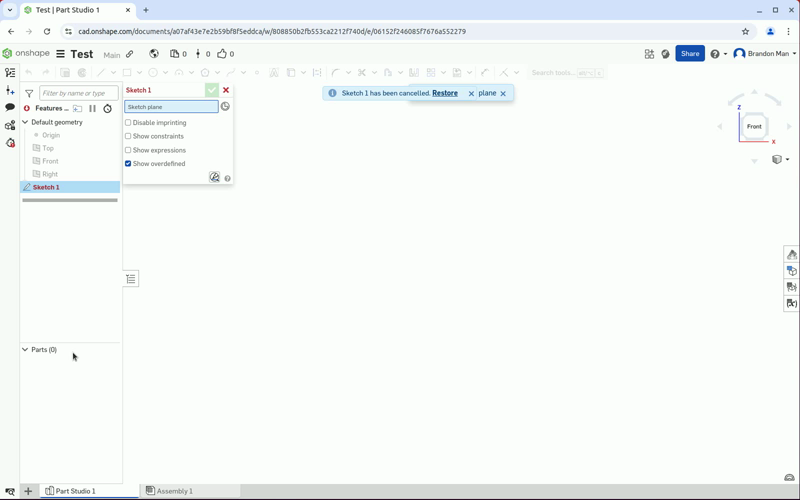
mouse_move(73, 163)
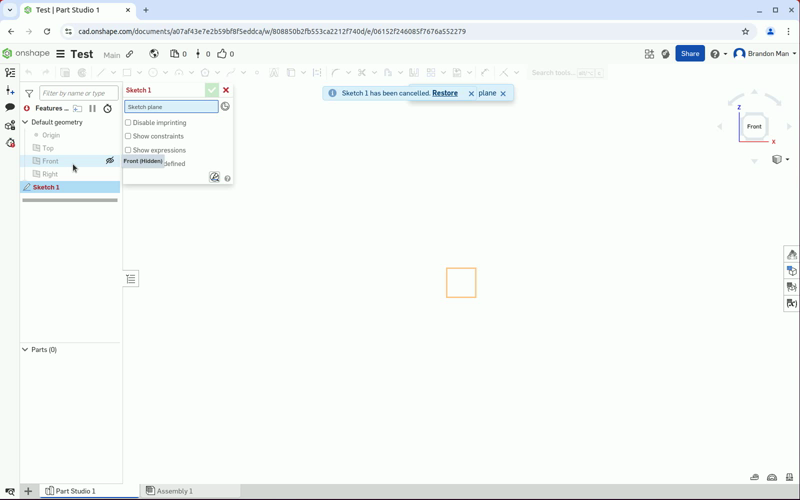
click(73, 163)
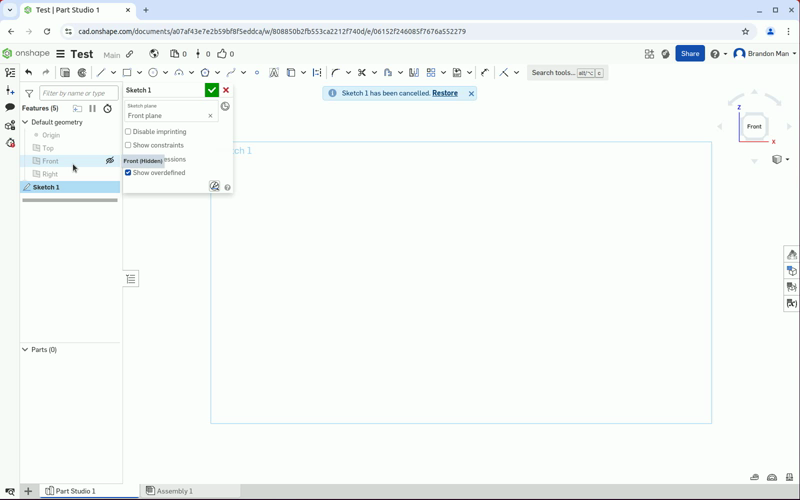
mouse_move(73, 352)
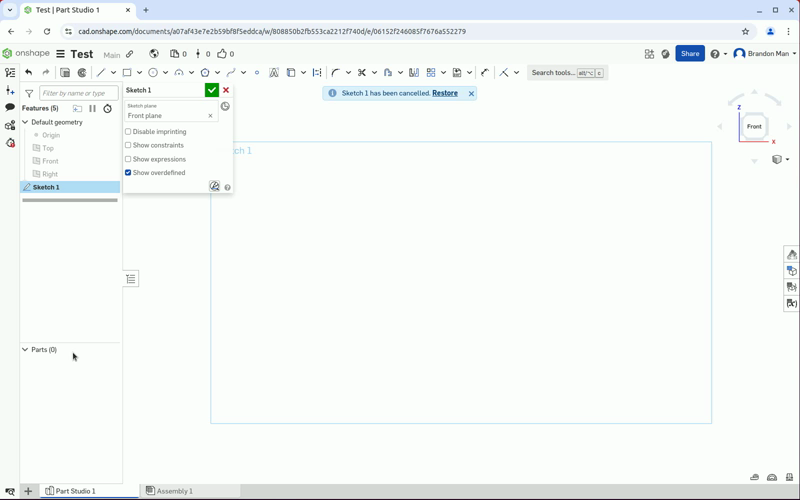
key(y)
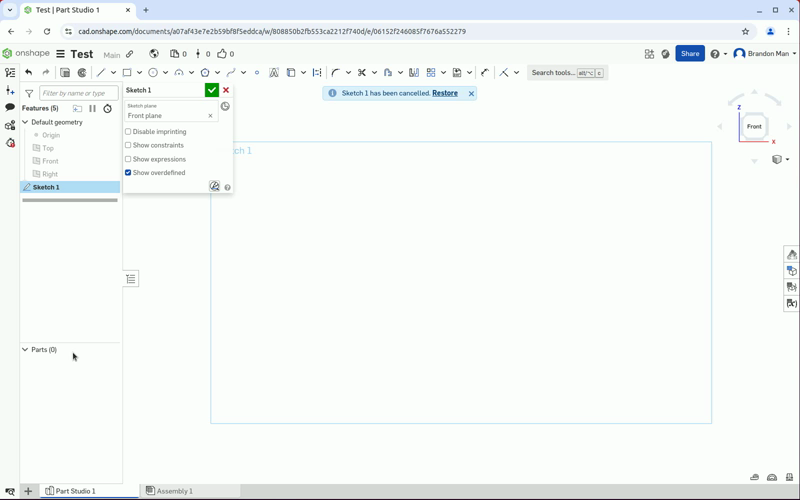
key(l)
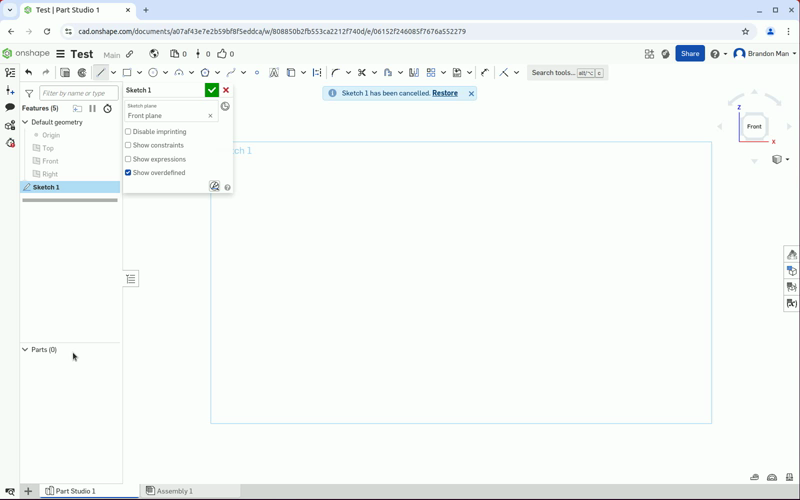
key_down(shift)
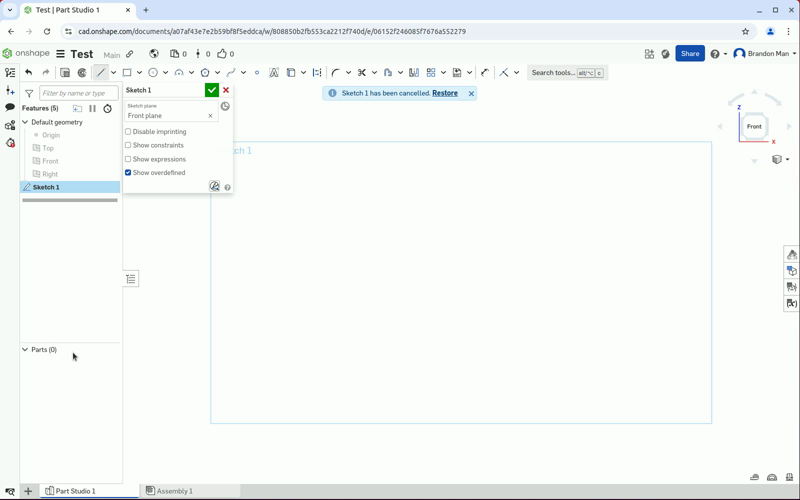
mouse_move(446, 312)
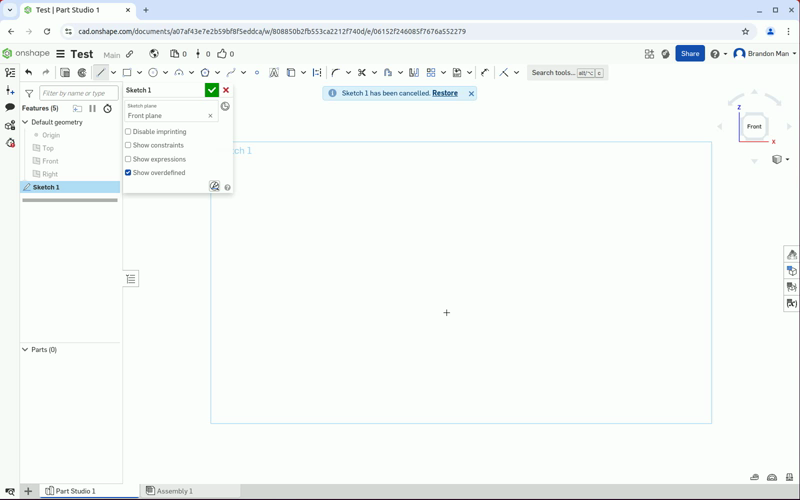
click(446, 312)
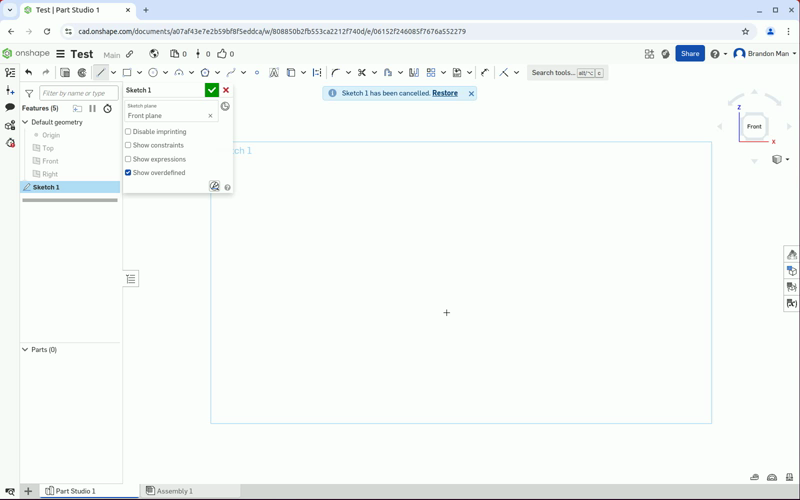
key_up(shift)
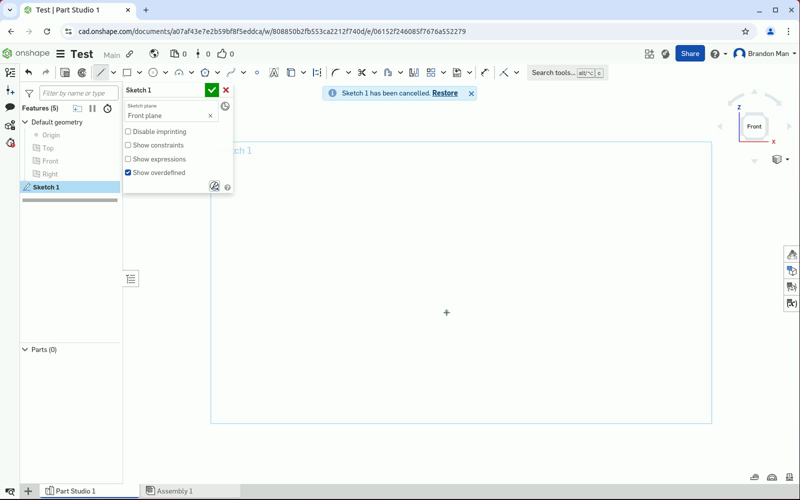
key_down(shift)
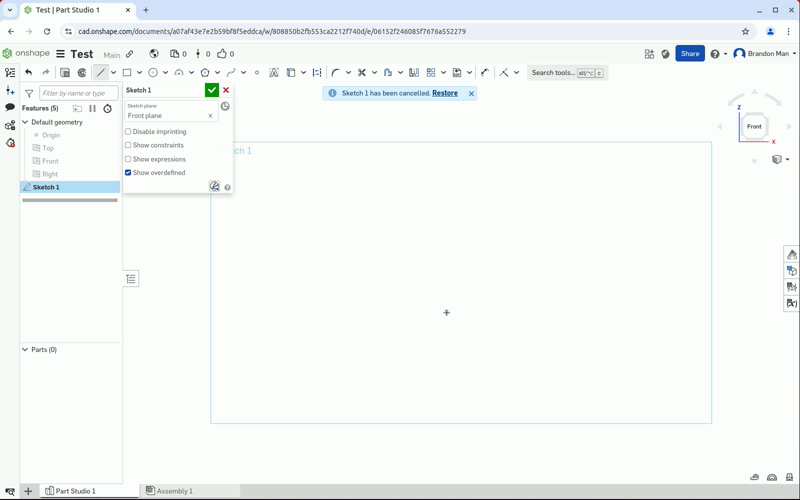
mouse_move(476, 312)
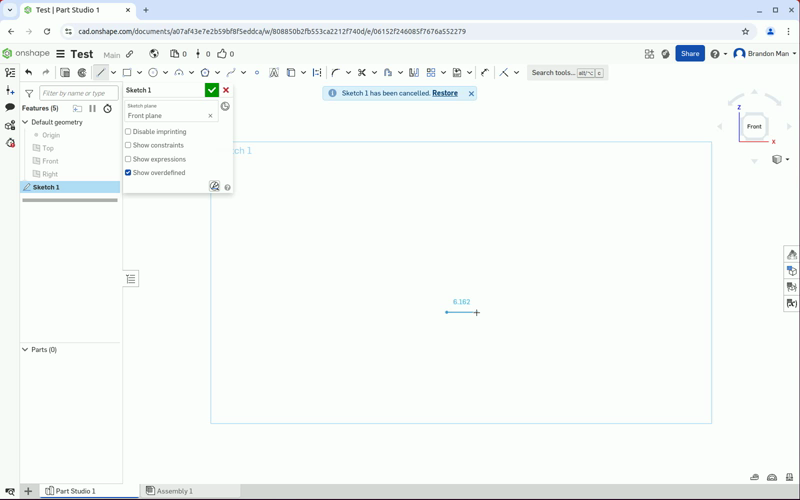
mouse_move(475, 312)
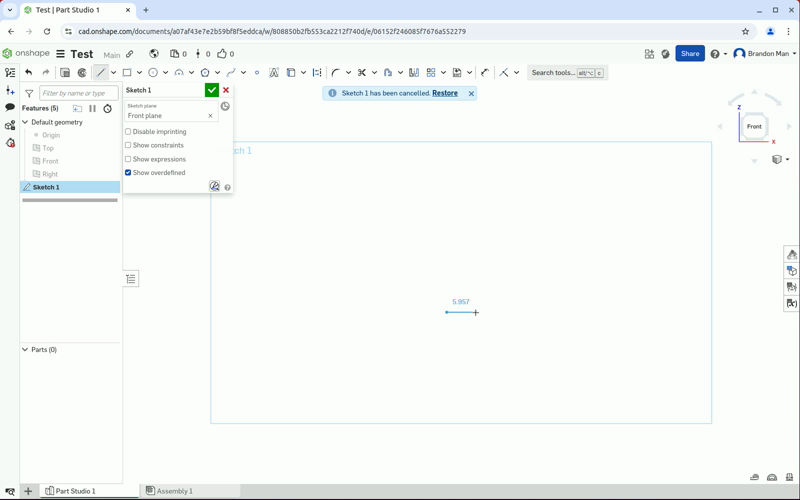
click(475, 312)
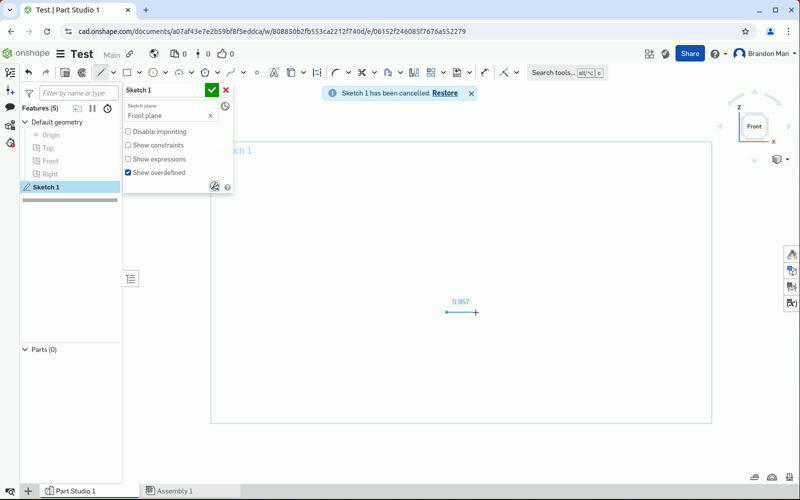
key_up(shift)
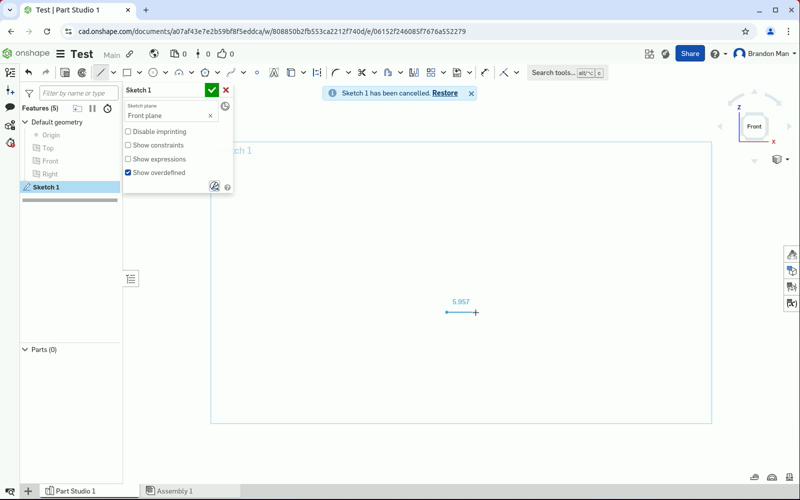
key_down(shift)
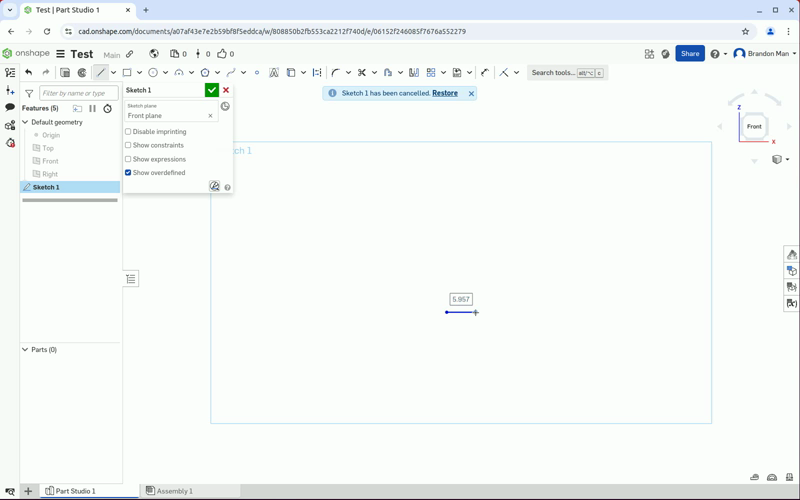
mouse_move(505, 312)
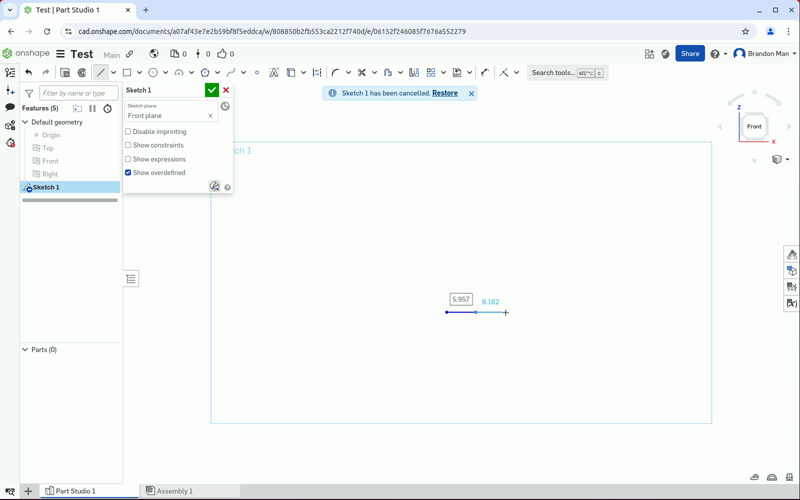
mouse_move(475, 258)
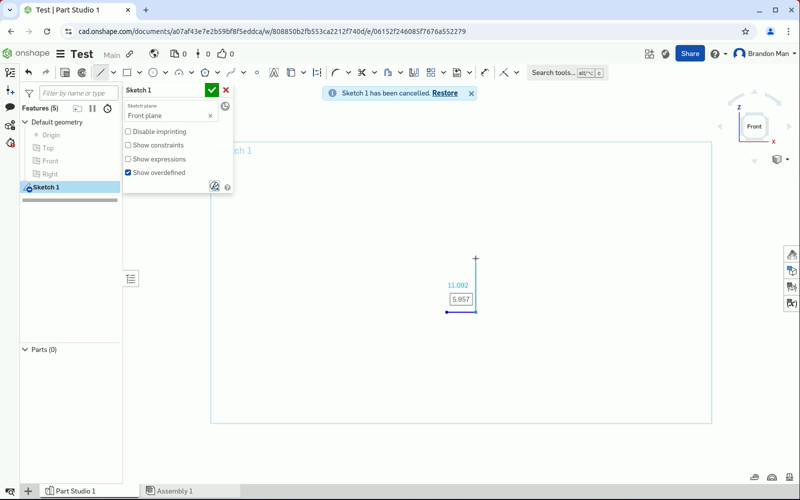
click(475, 258)
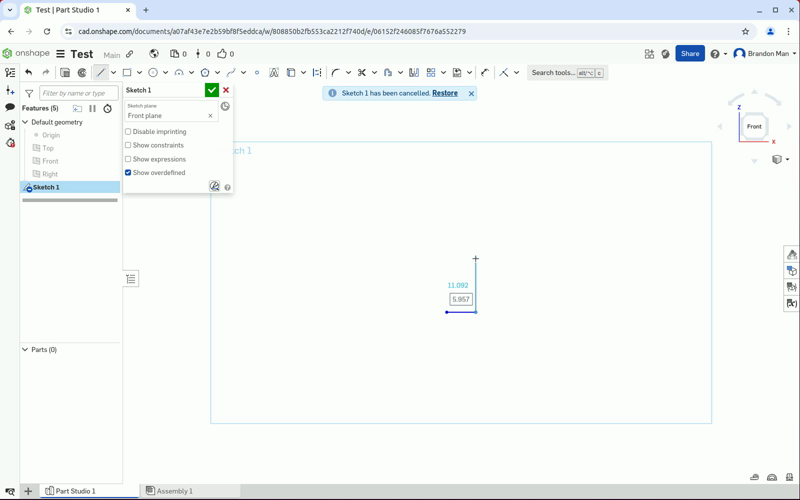
key_up(shift)
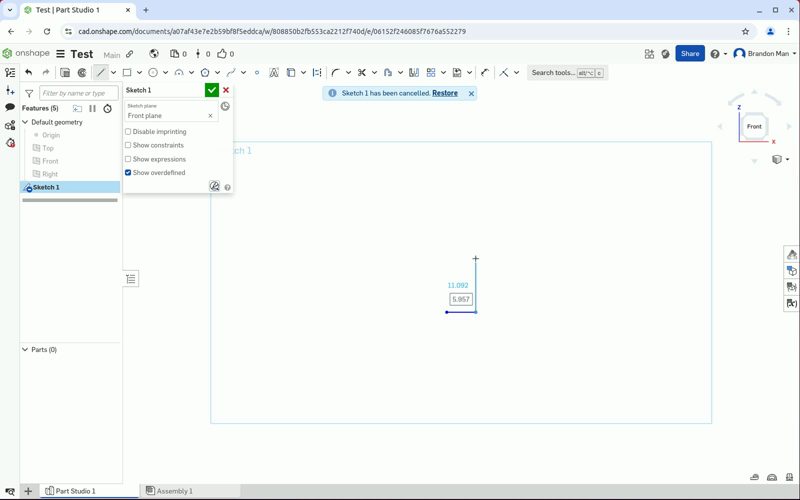
key(esc)
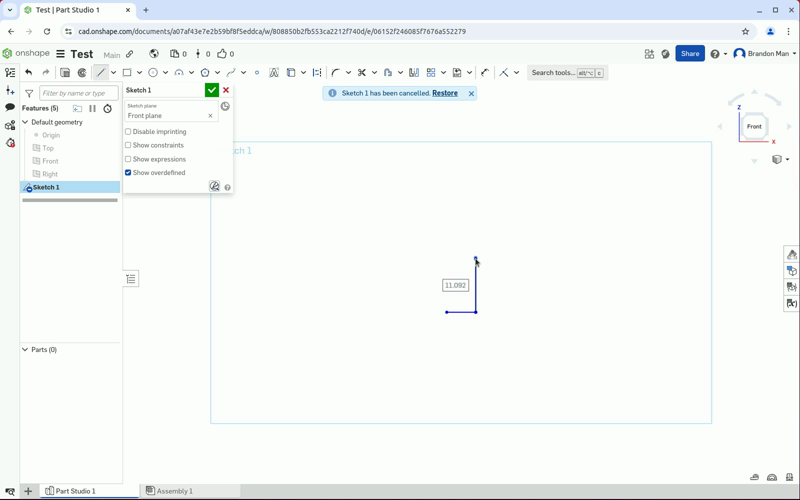
key(a)
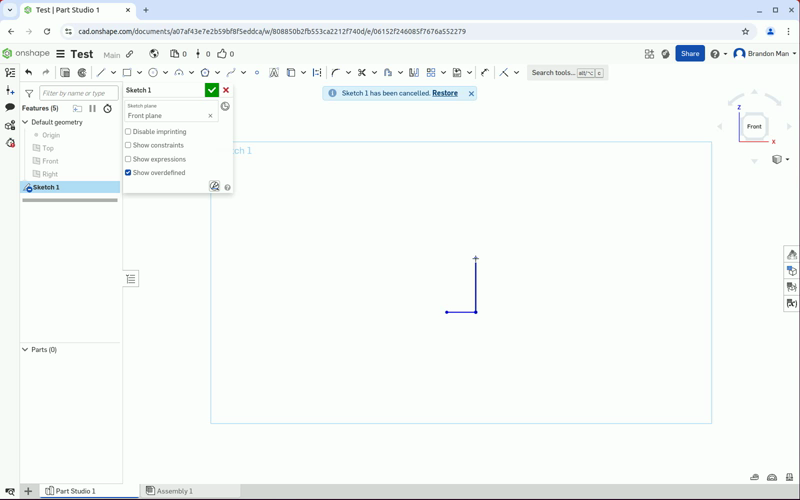
mouse_move(475, 258)
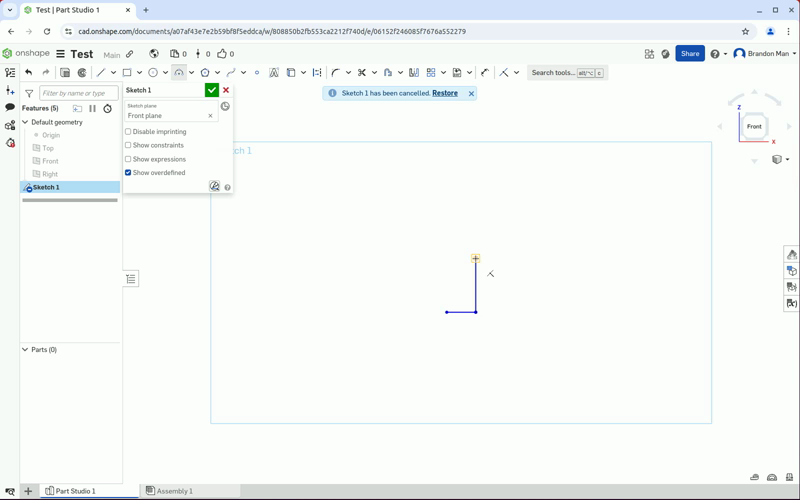
click(475, 258)
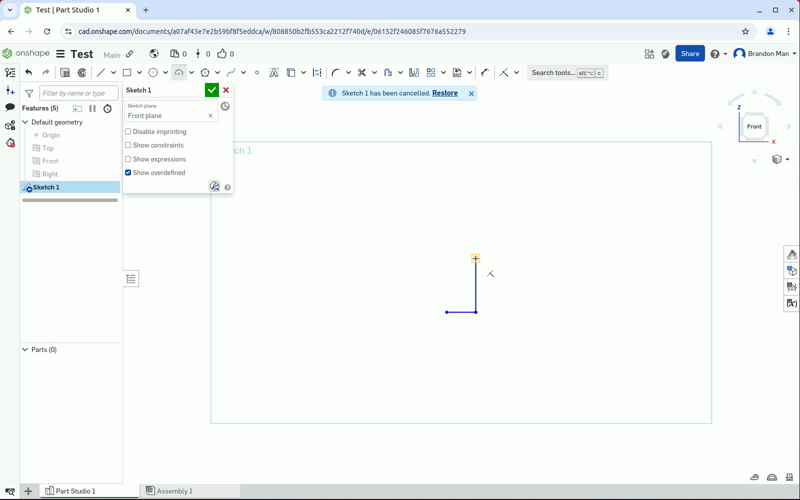
key_down(shift)
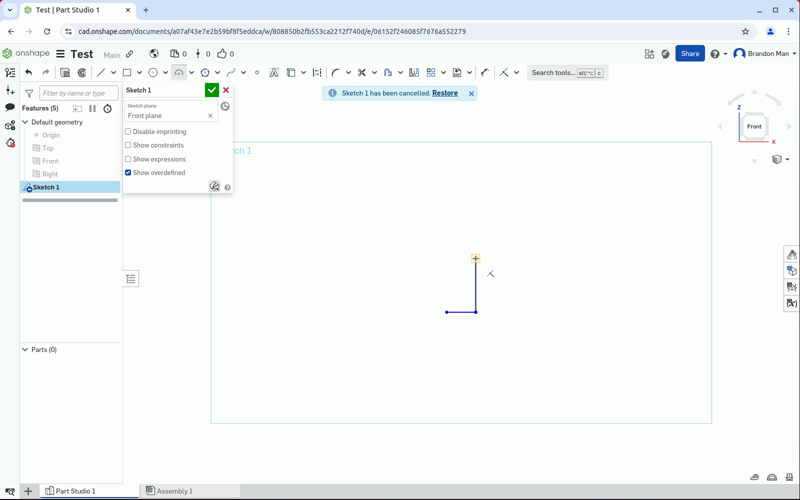
mouse_move(472, 255)
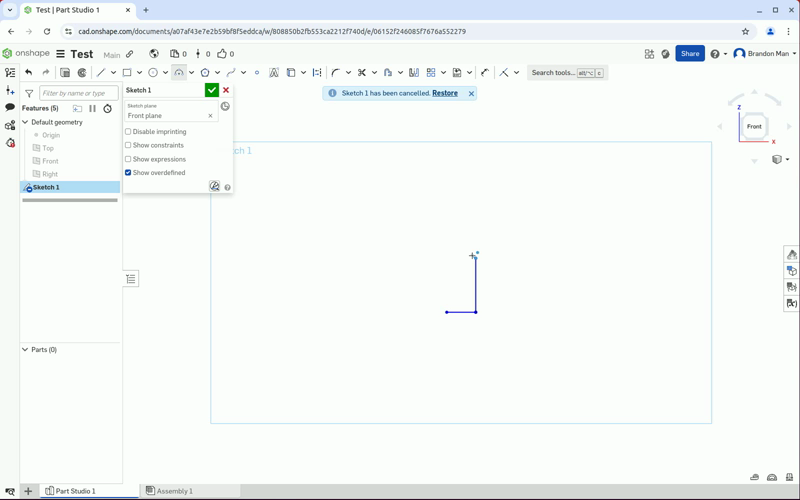
scroll(6)
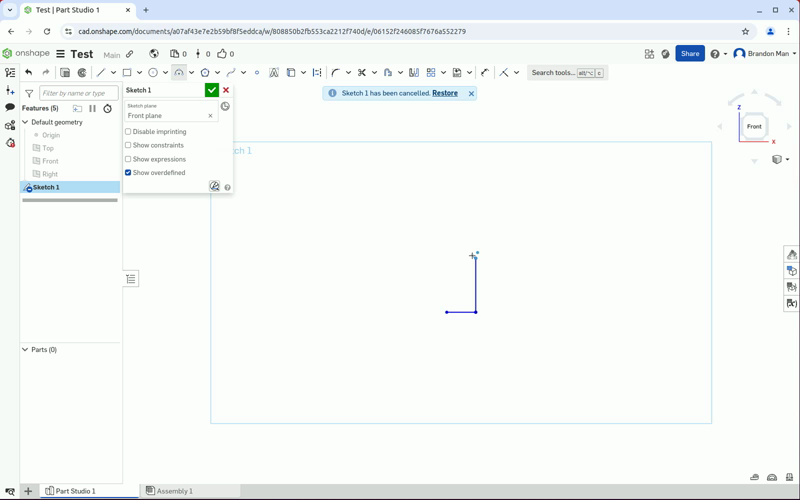
scroll(6)
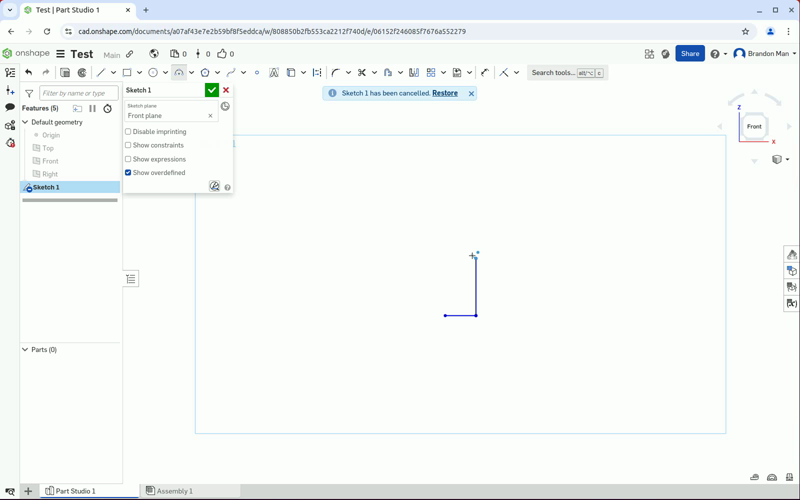
scroll(6)
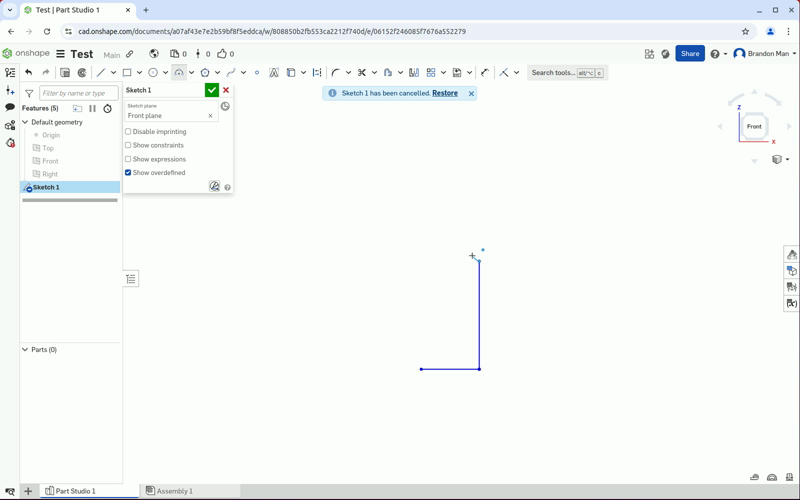
scroll(6)
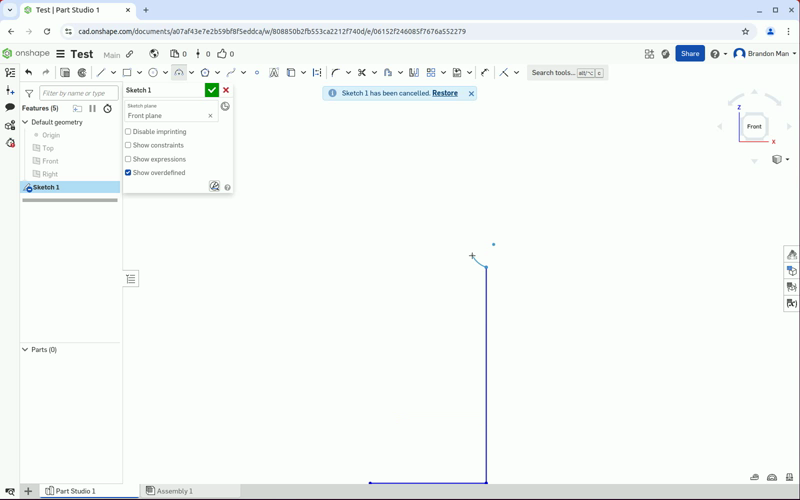
scroll(6)
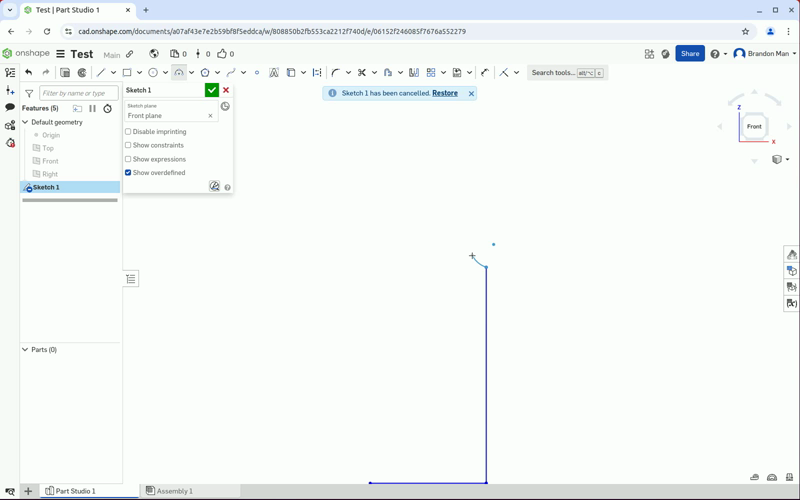
scroll(6)
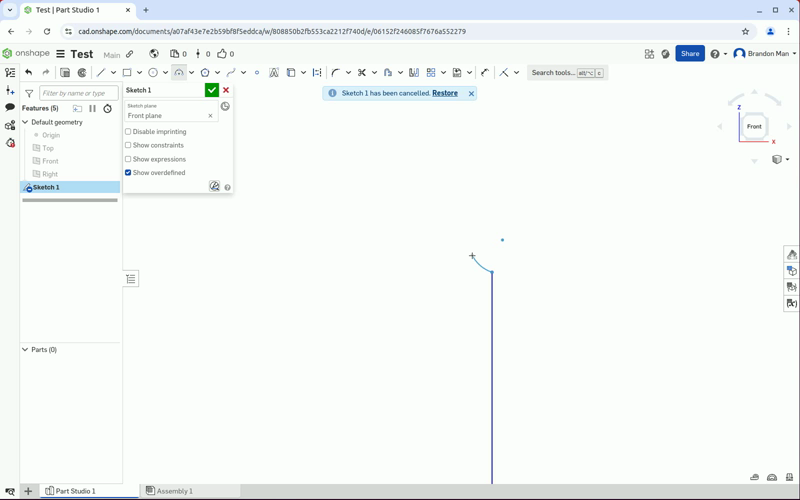
scroll(6)
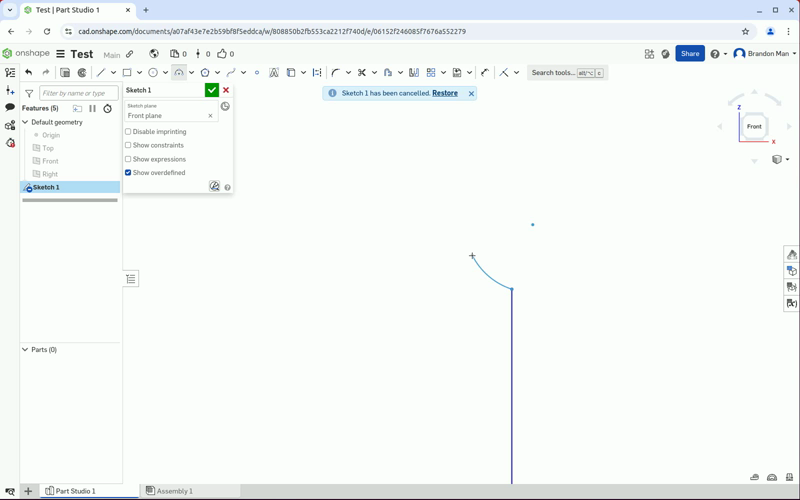
click(472, 255)
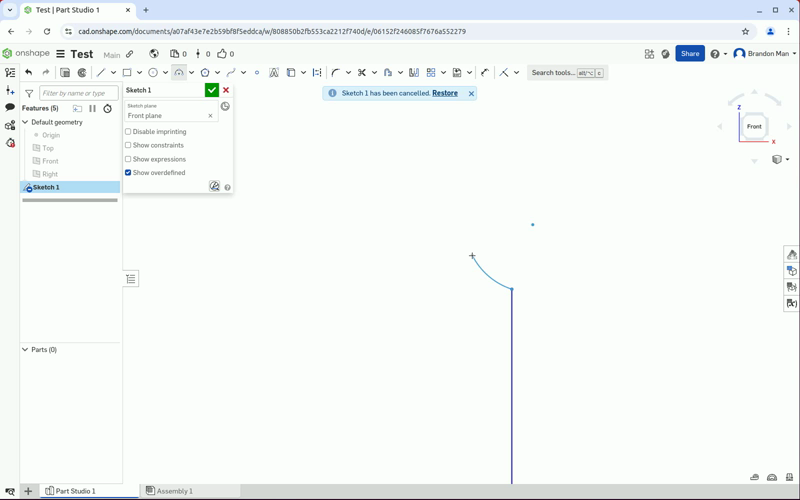
scroll(-6)
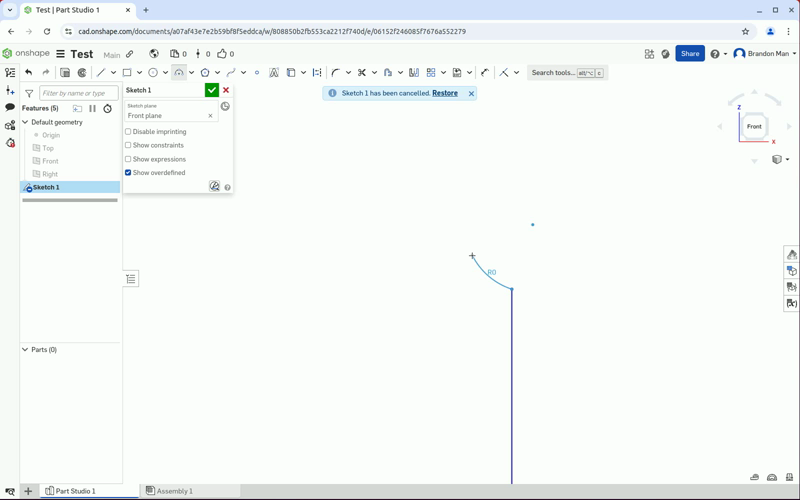
scroll(-6)
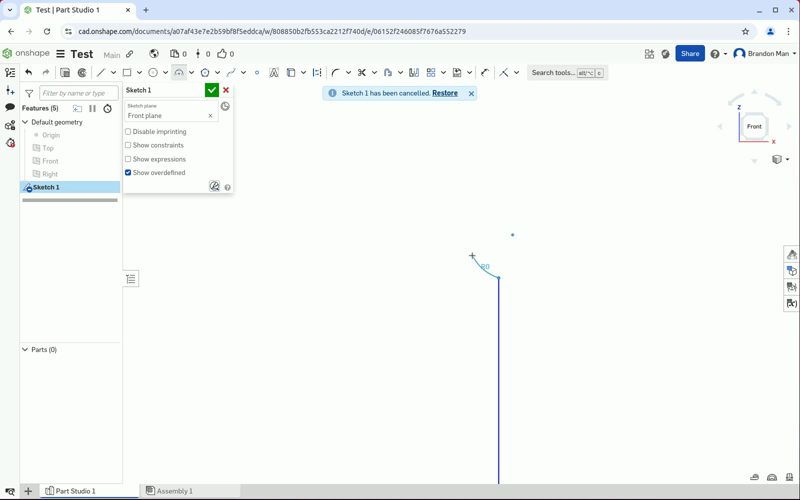
scroll(-6)
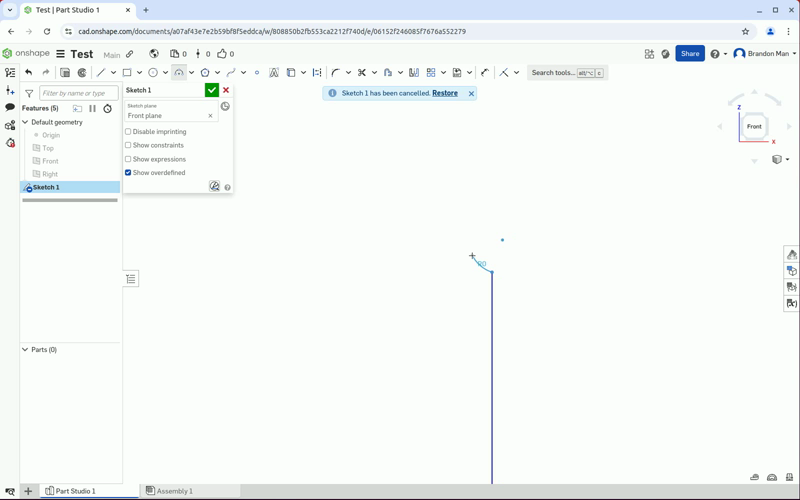
scroll(-6)
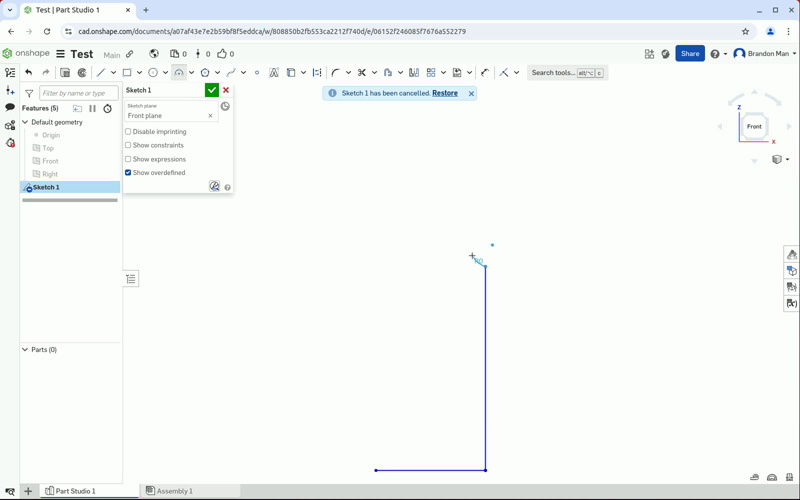
scroll(-6)
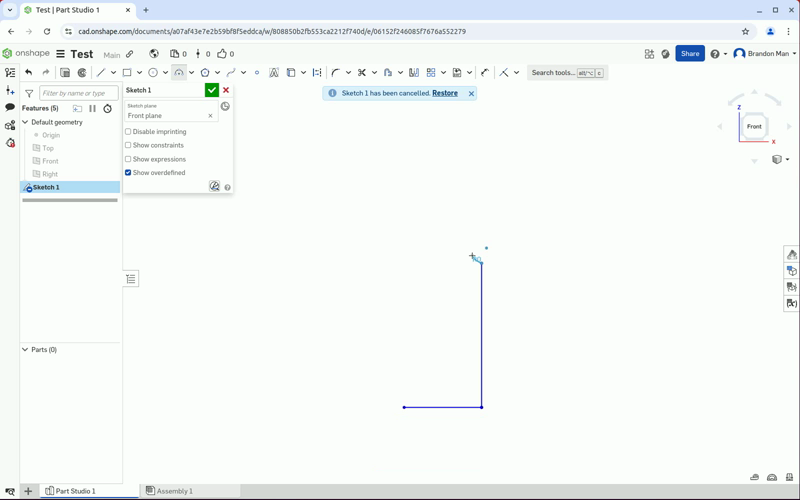
scroll(-6)
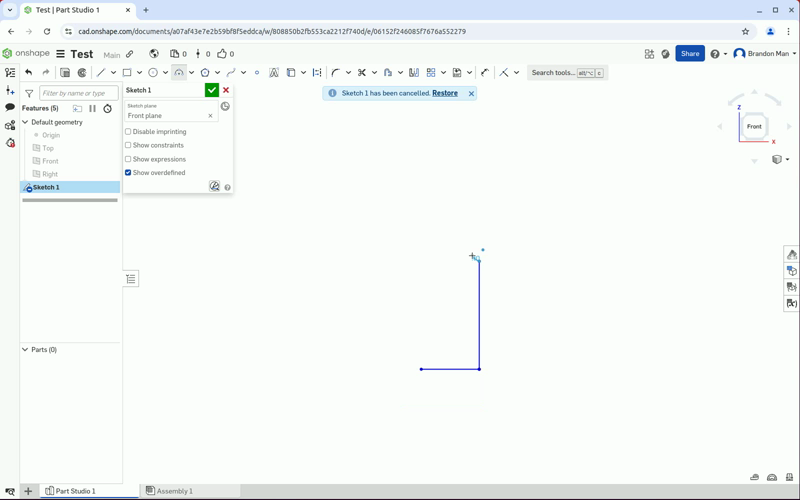
scroll(-6)
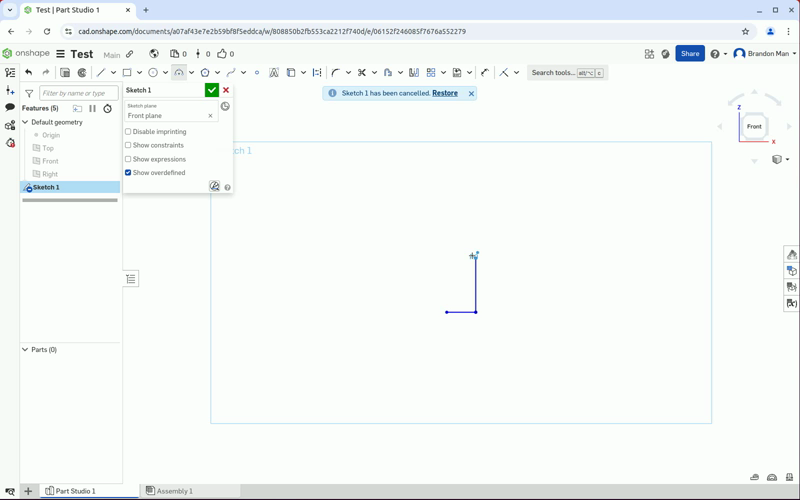
mouse_move(474, 256)
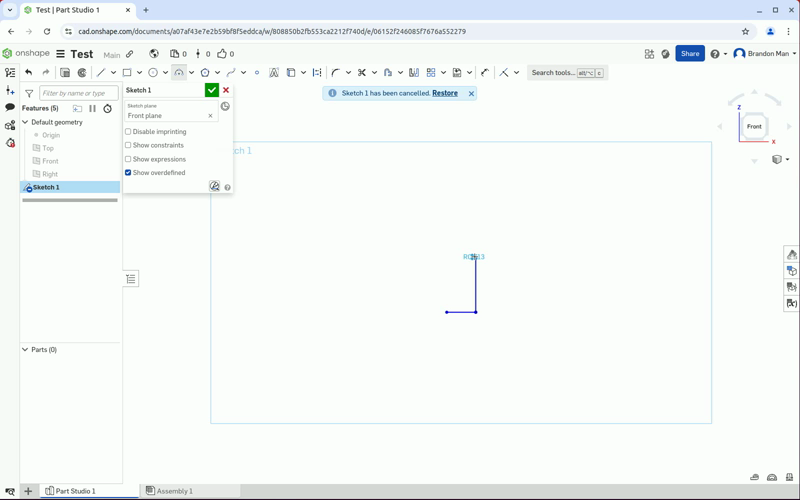
scroll(6)
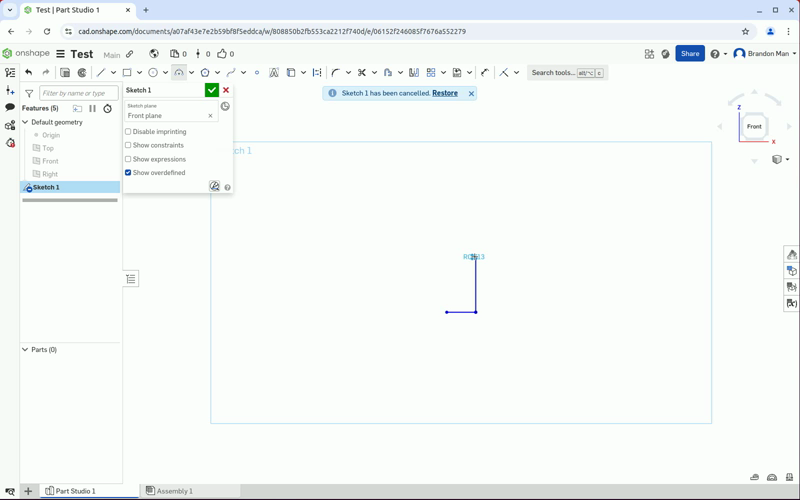
scroll(6)
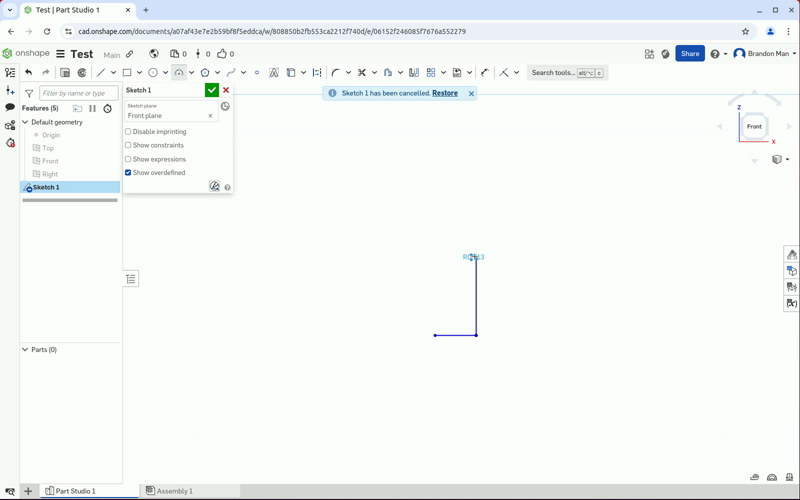
scroll(6)
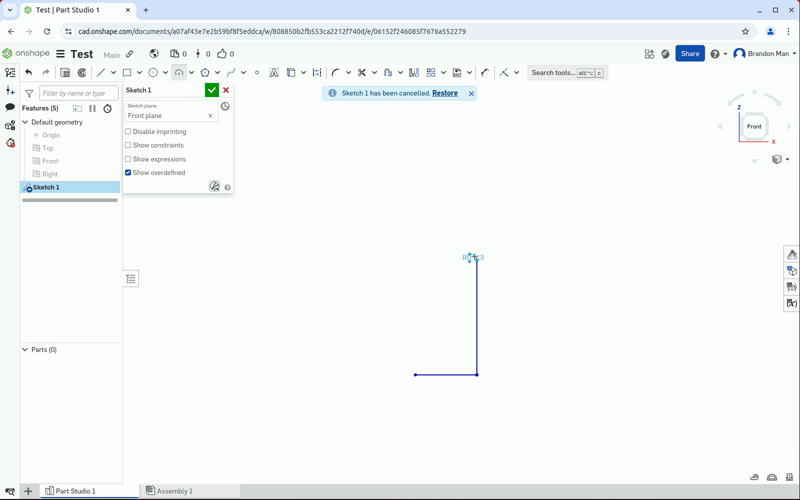
scroll(6)
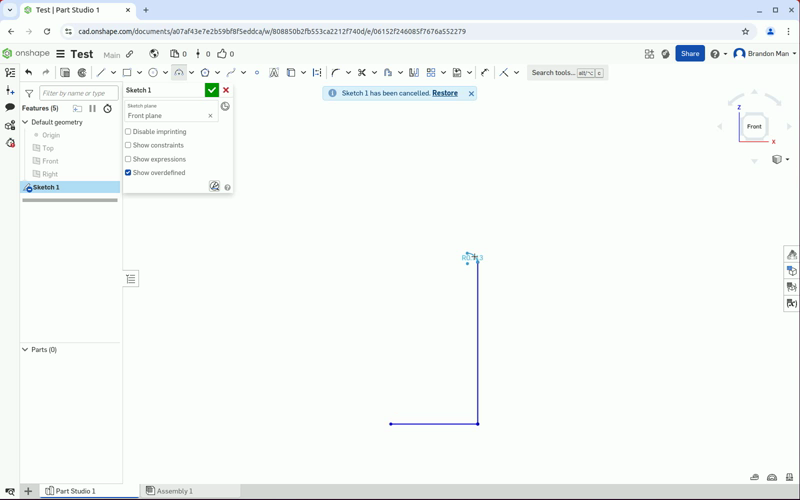
scroll(6)
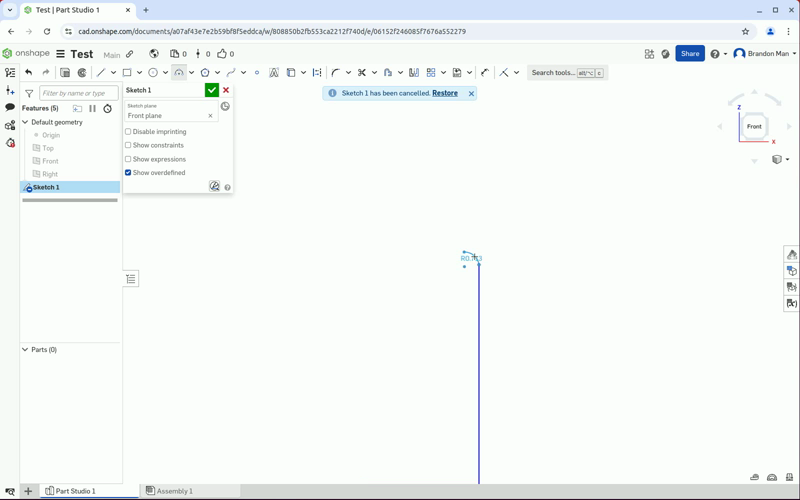
scroll(6)
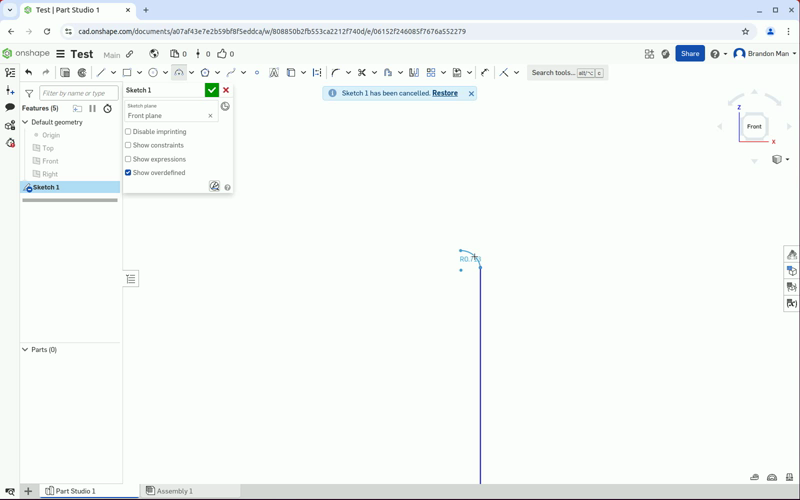
scroll(6)
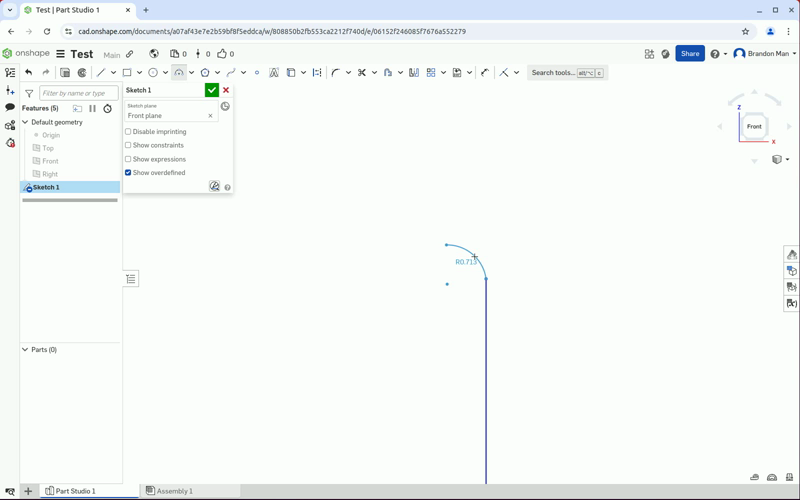
click(474, 256)
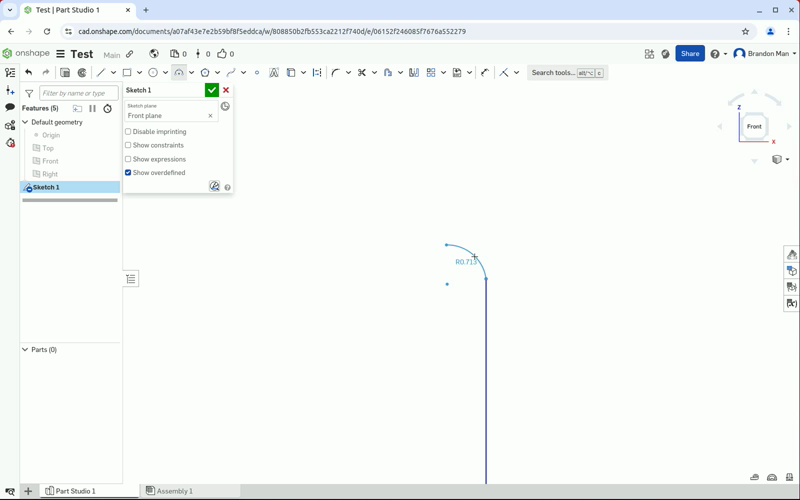
scroll(-6)
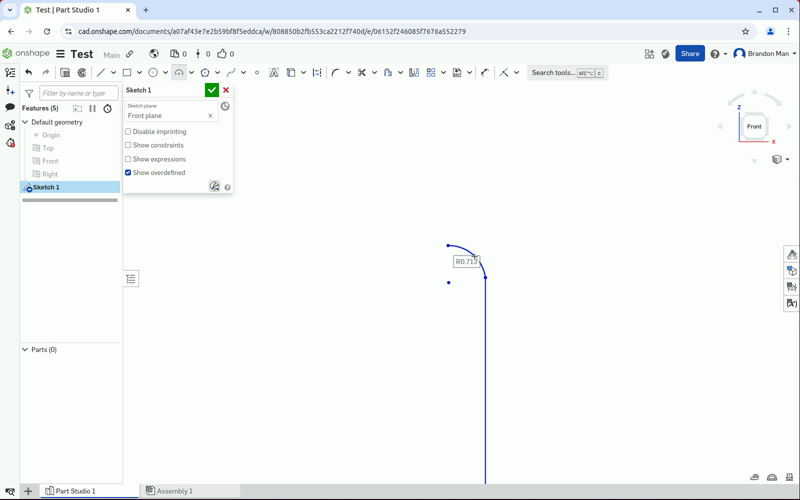
scroll(-6)
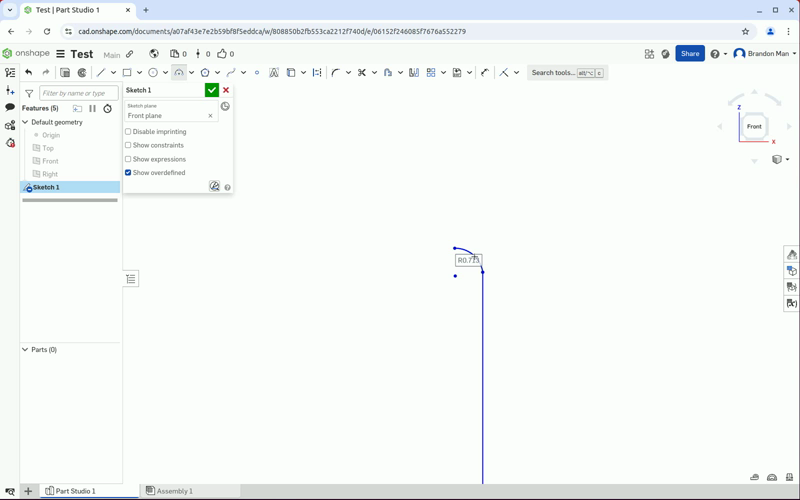
scroll(-6)
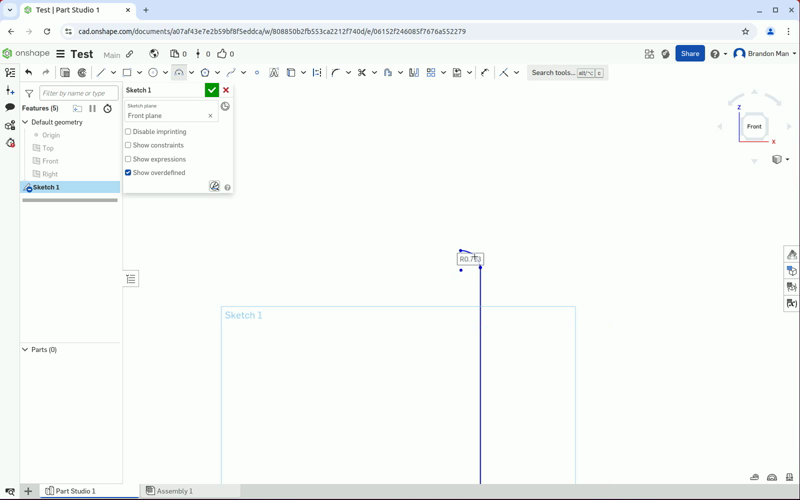
scroll(-6)
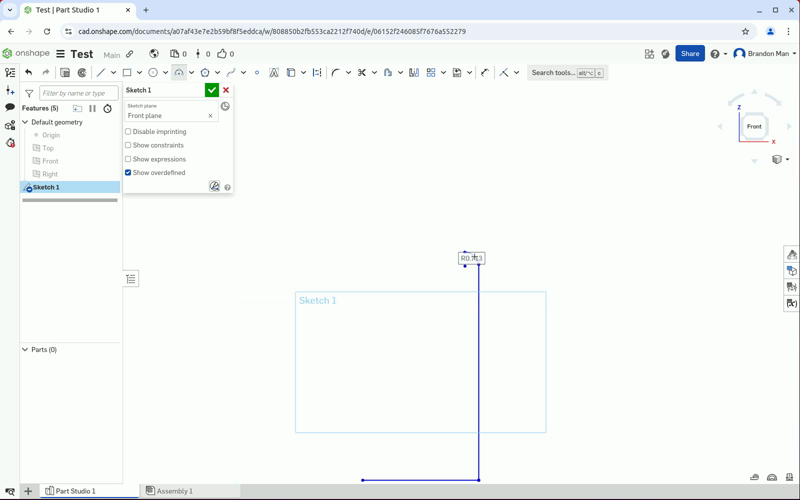
scroll(-6)
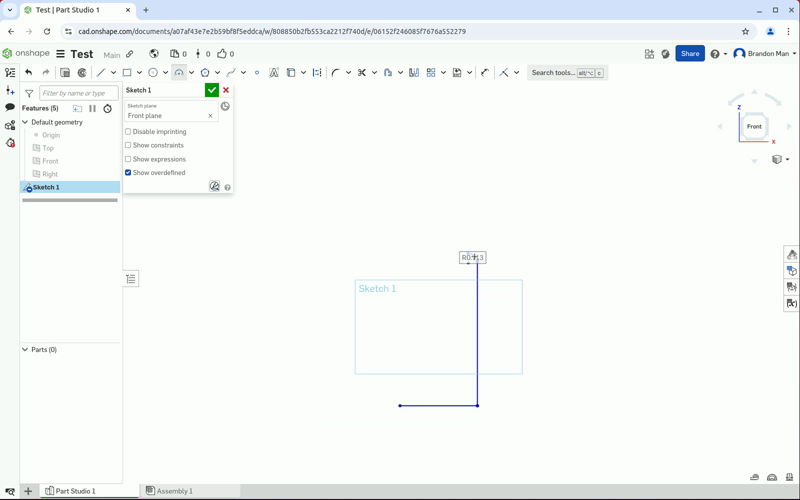
scroll(-6)
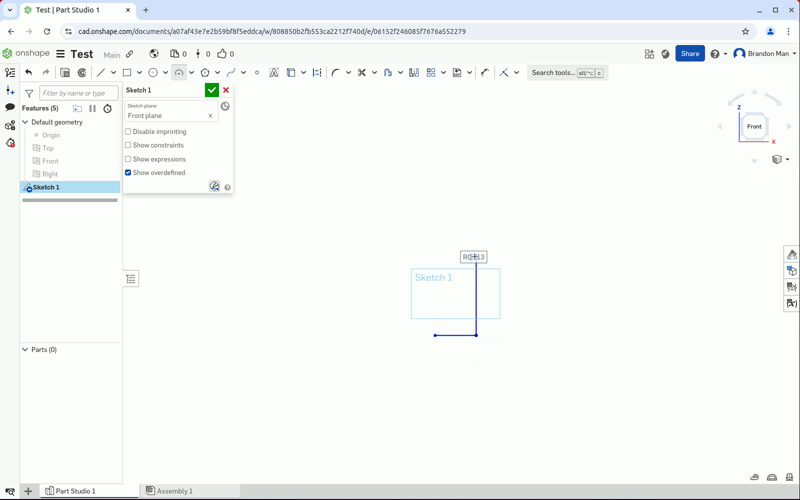
scroll(-6)
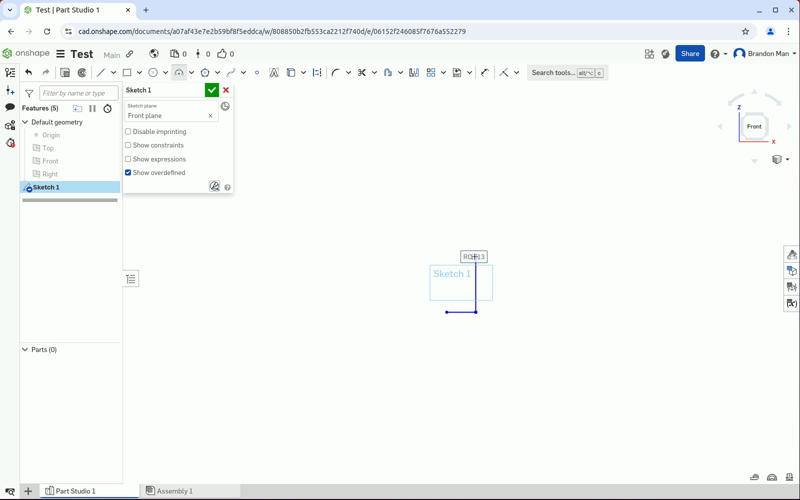
key_up(shift)
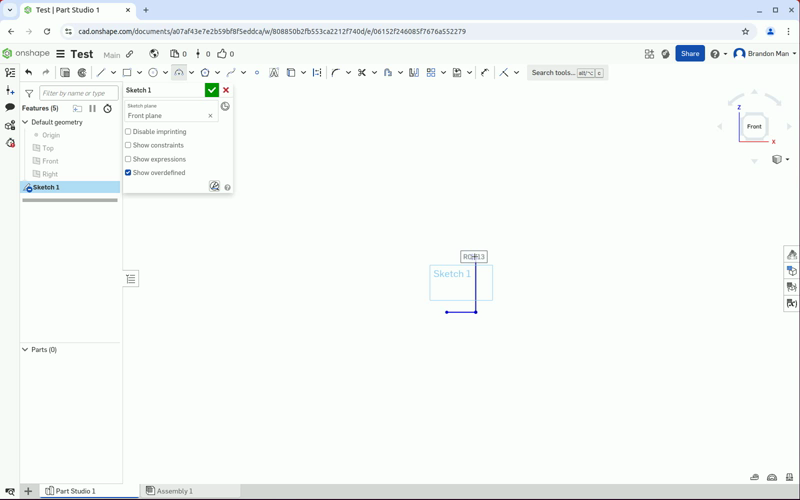
key(esc)
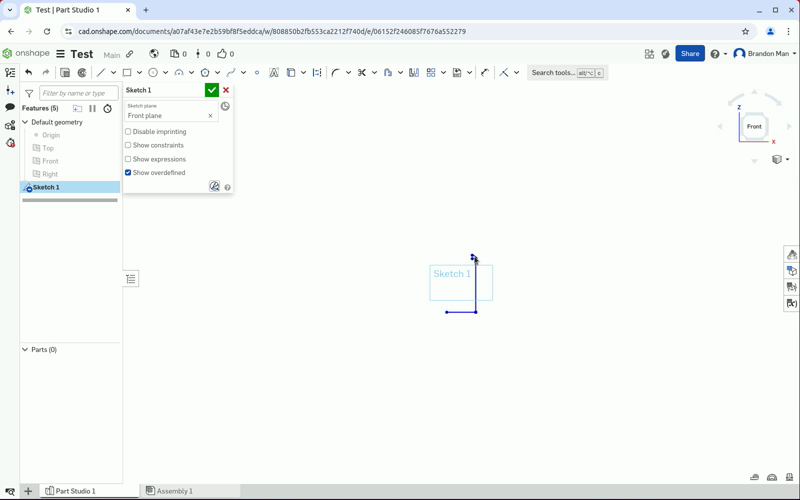
key(l)
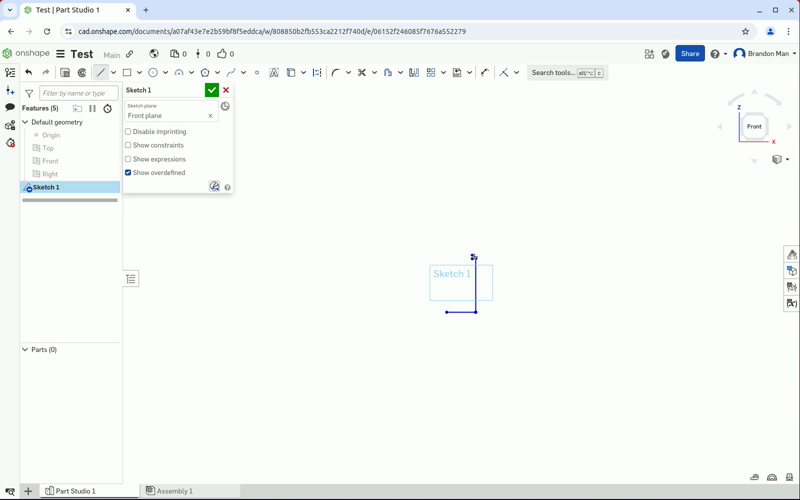
mouse_move(472, 255)
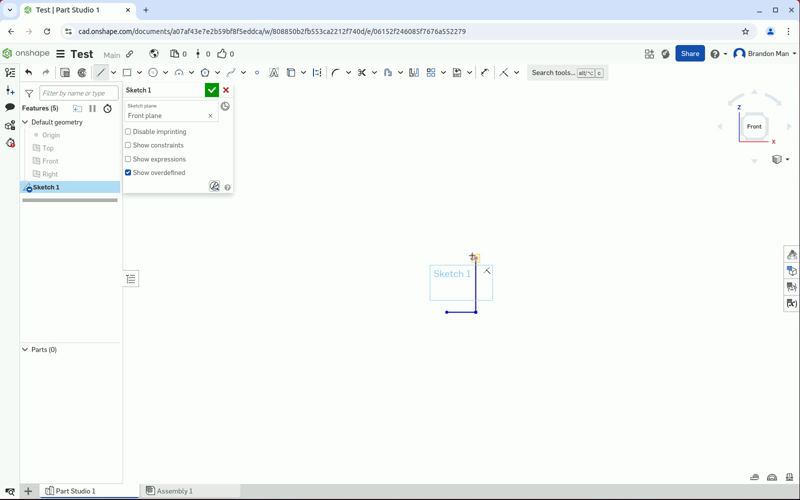
scroll(6)
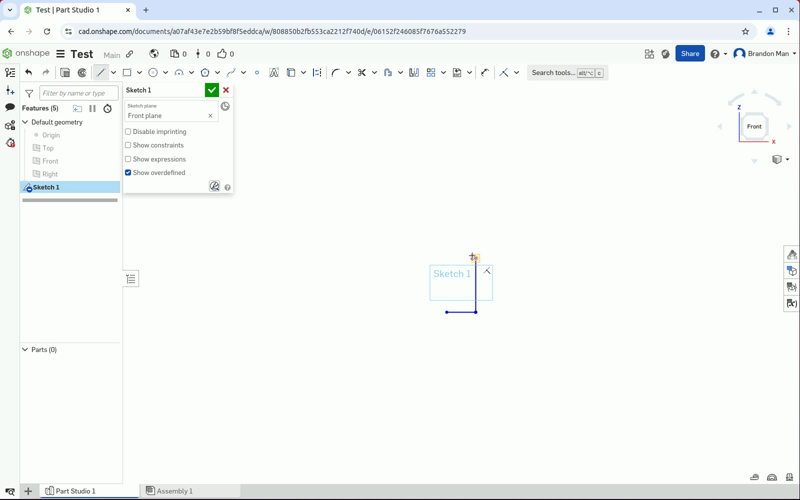
scroll(6)
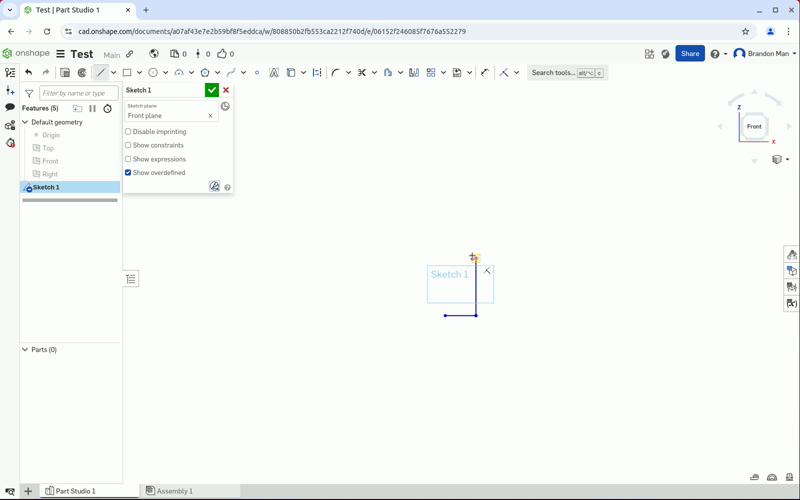
scroll(6)
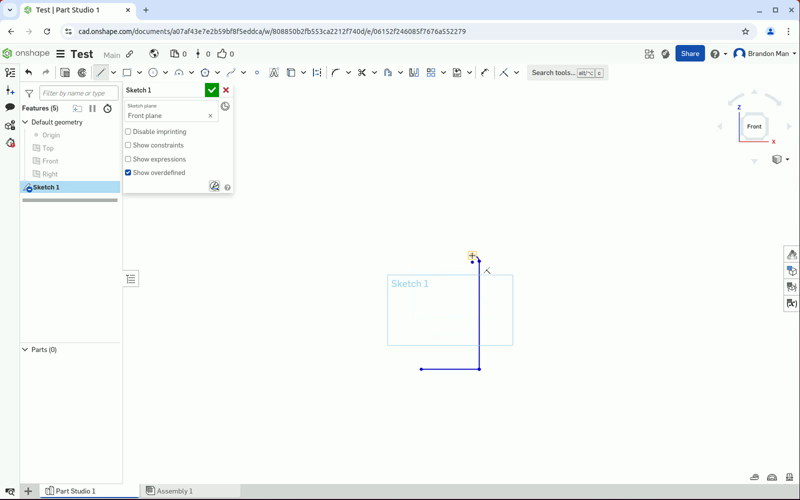
scroll(6)
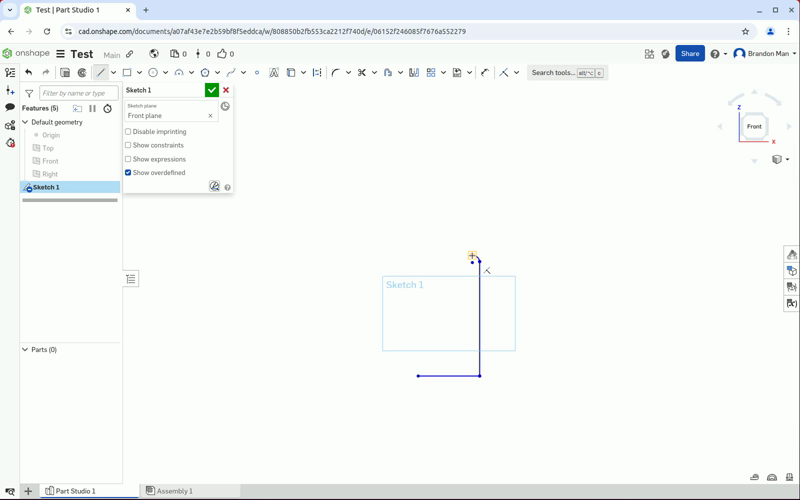
scroll(6)
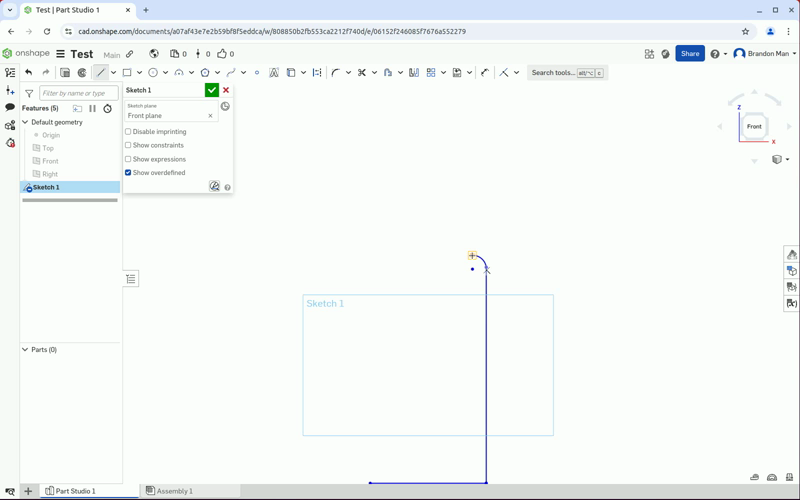
scroll(6)
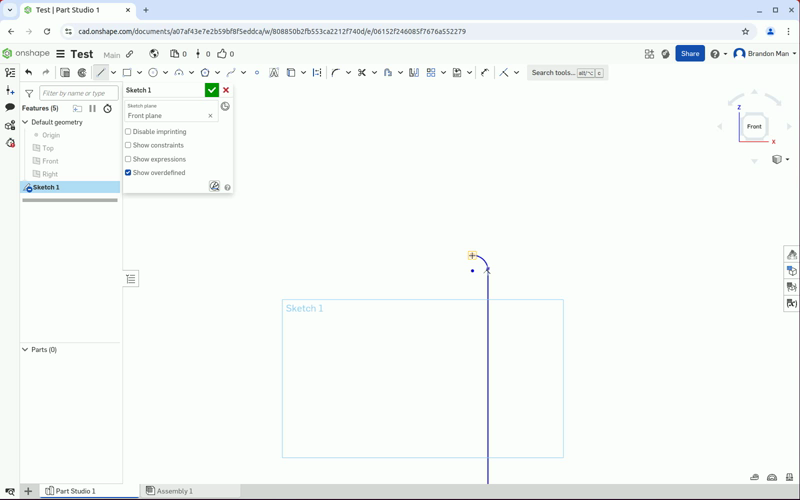
scroll(6)
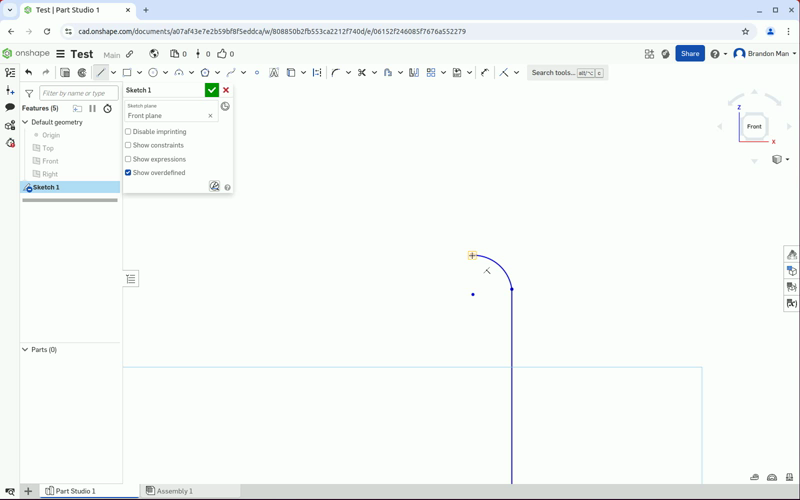
click(472, 255)
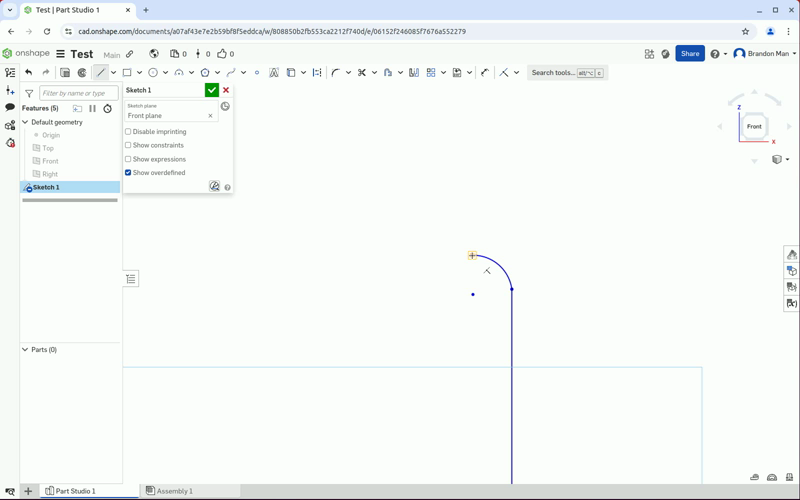
scroll(-6)
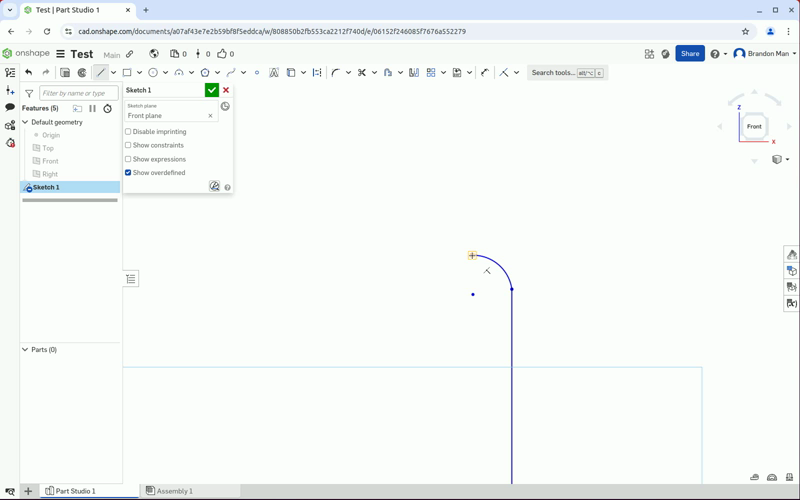
scroll(-6)
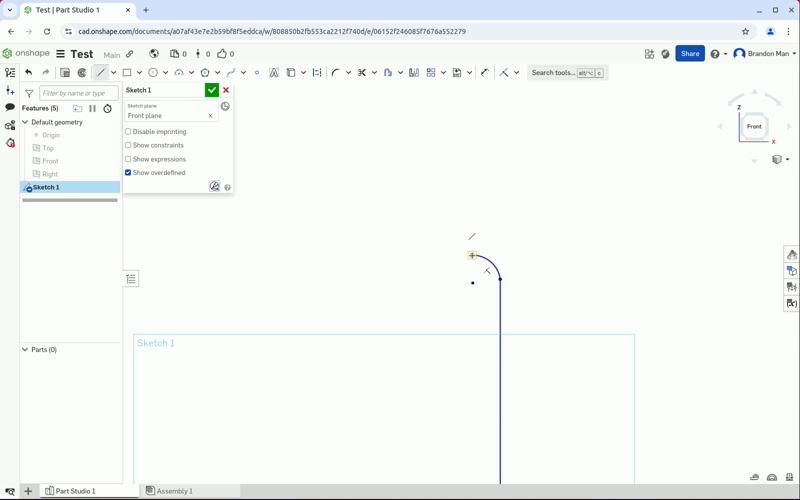
scroll(-6)
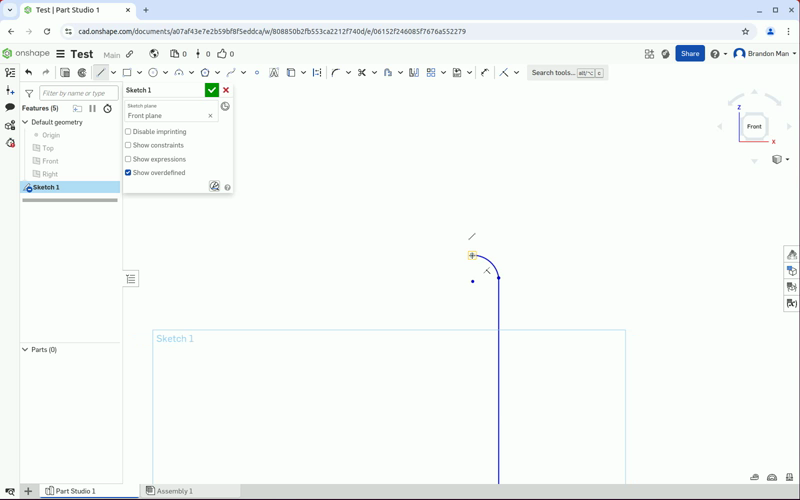
scroll(-6)
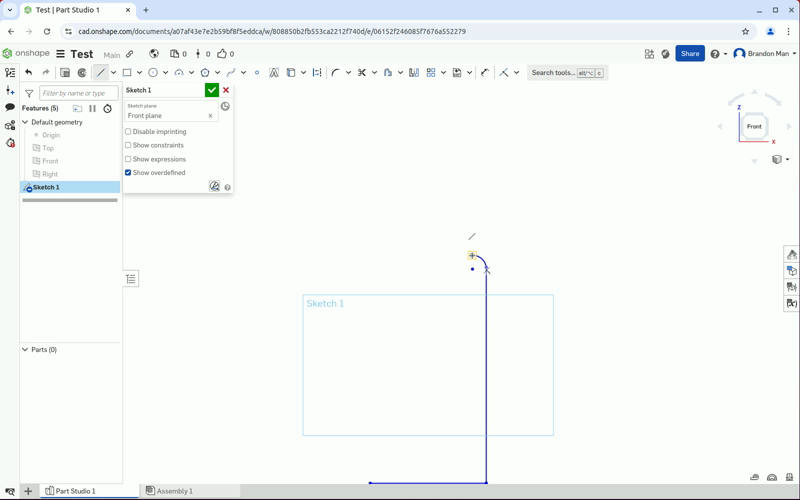
scroll(-6)
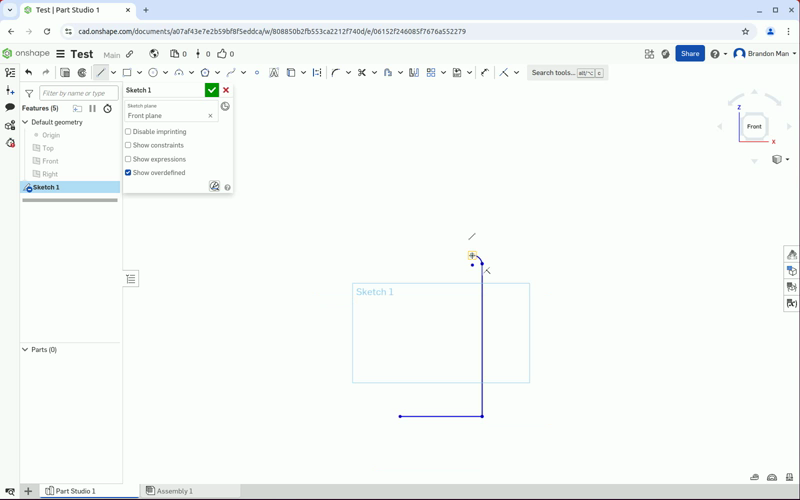
scroll(-6)
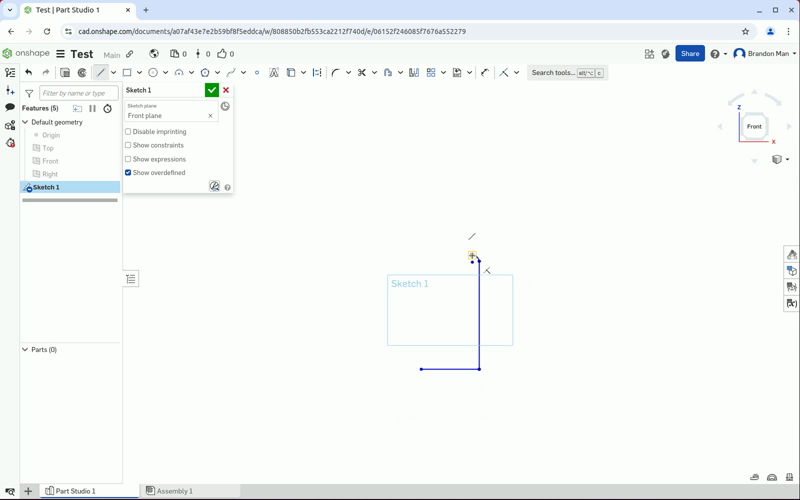
scroll(-6)
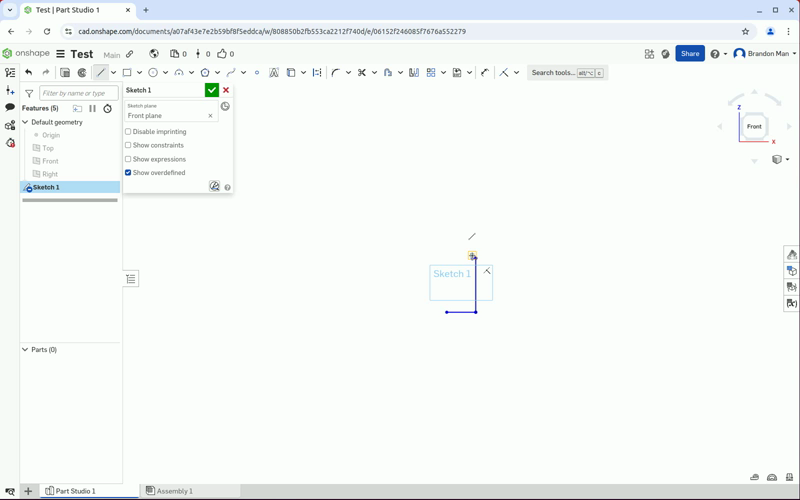
key_down(shift)
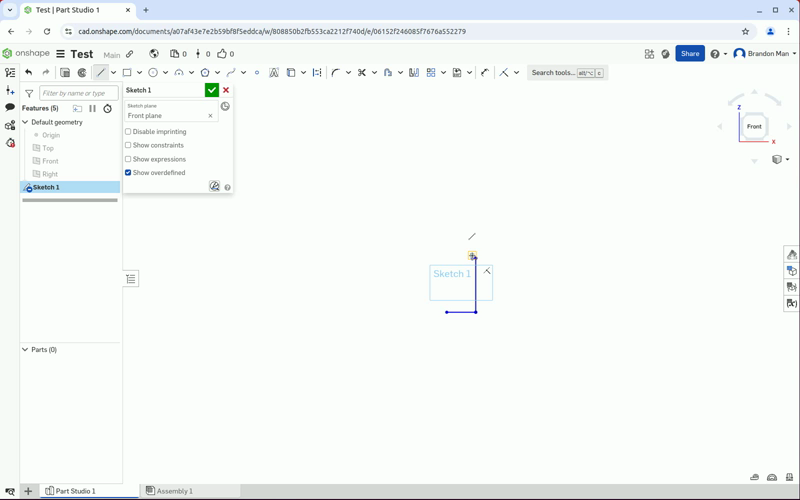
mouse_move(502, 255)
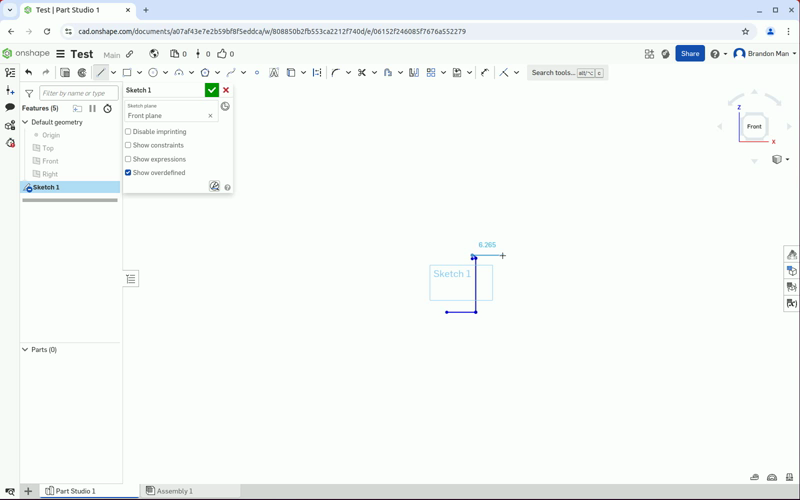
mouse_move(449, 255)
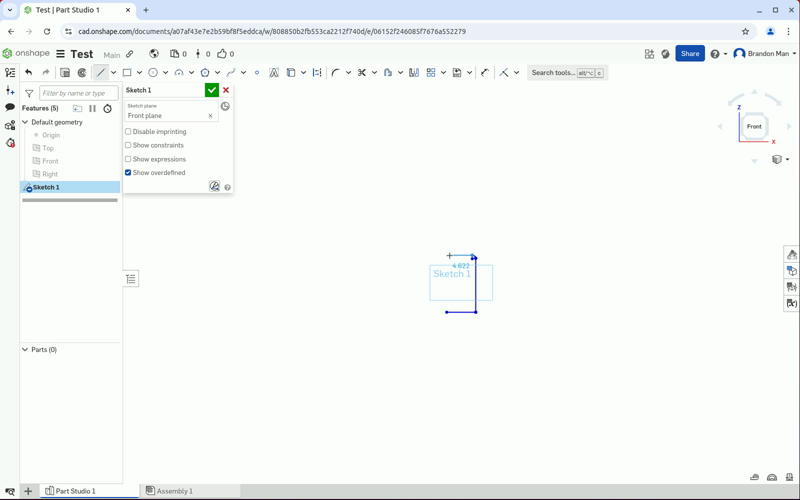
click(449, 255)
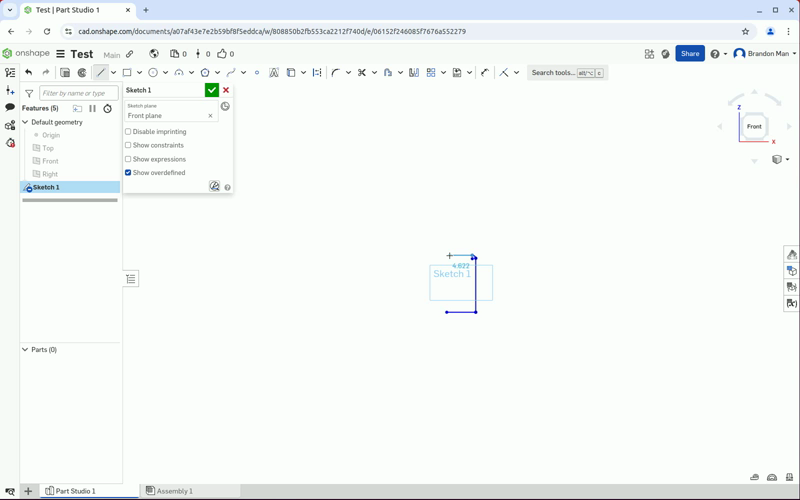
key_up(shift)
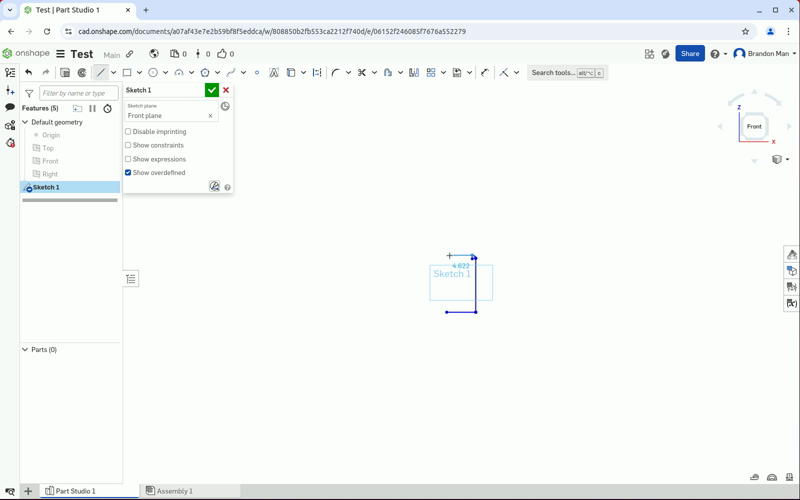
key(esc)
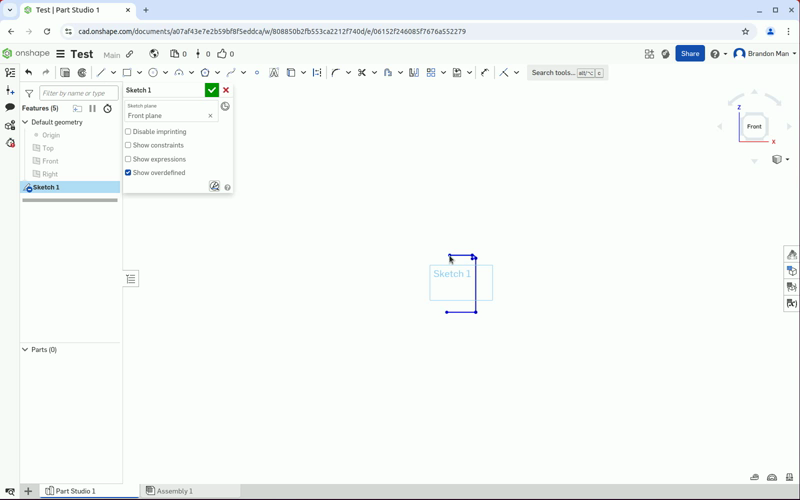
key(a)
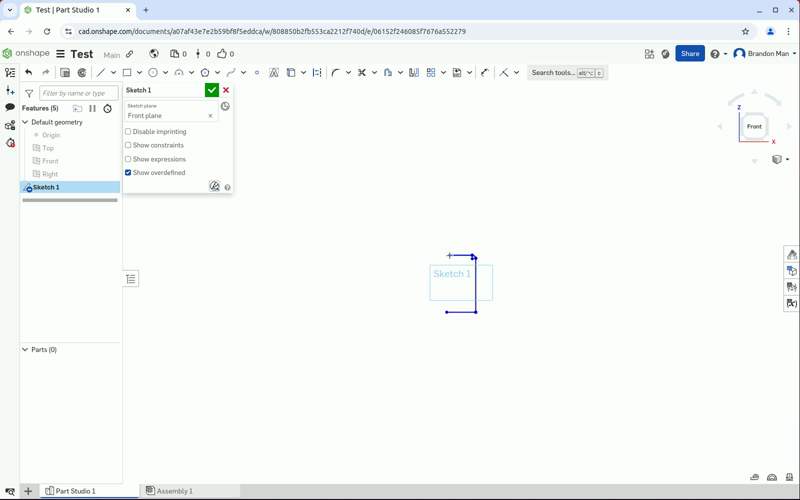
mouse_move(449, 255)
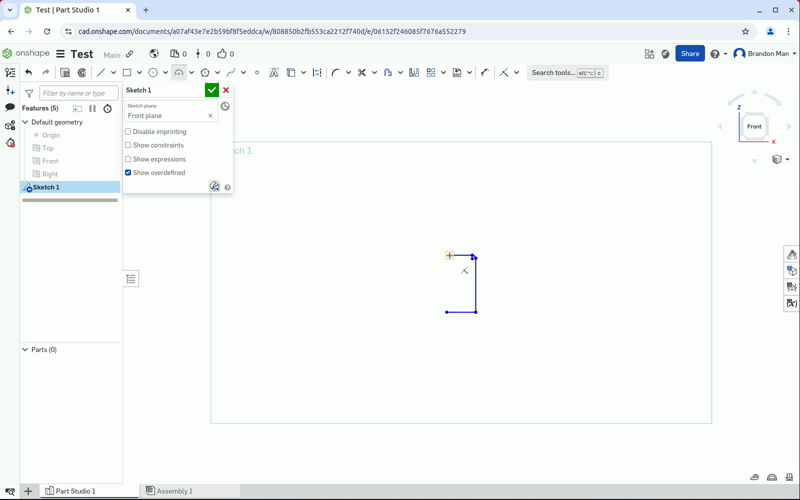
click(449, 255)
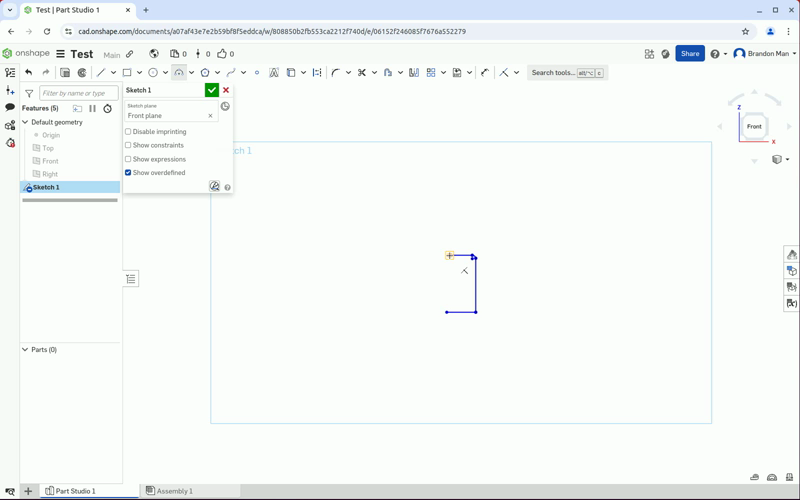
key_down(shift)
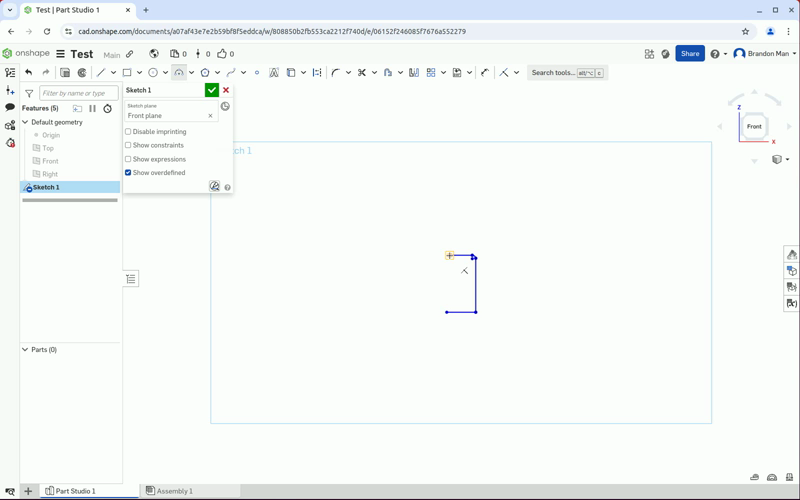
mouse_move(446, 258)
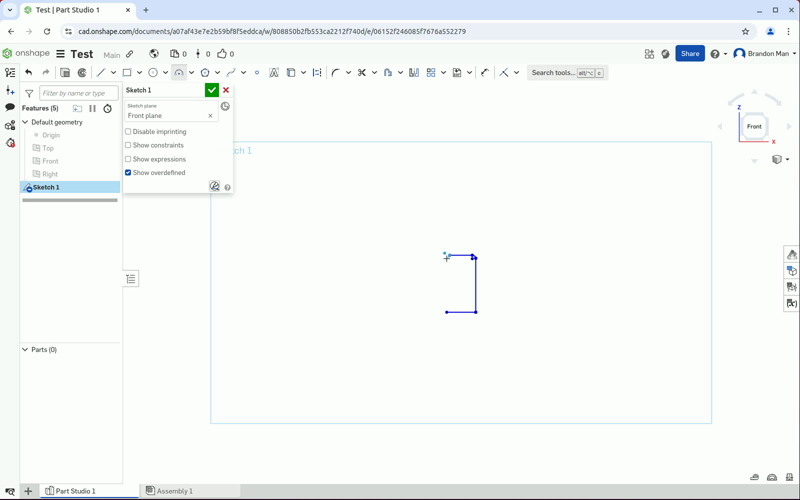
scroll(6)
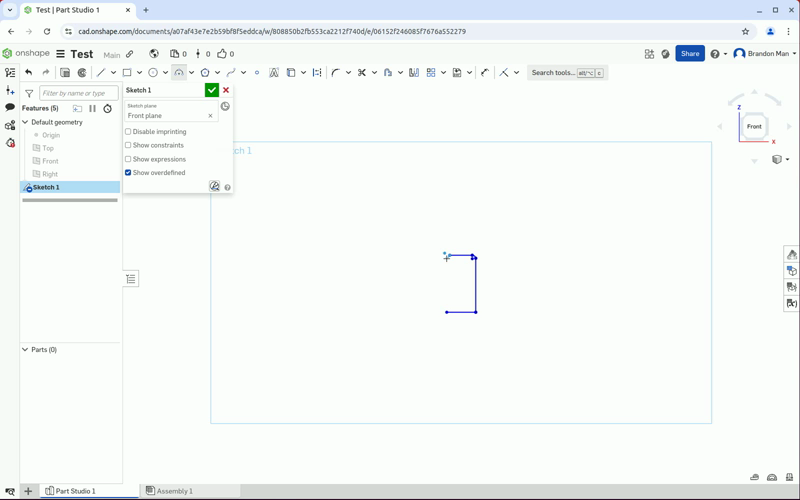
scroll(6)
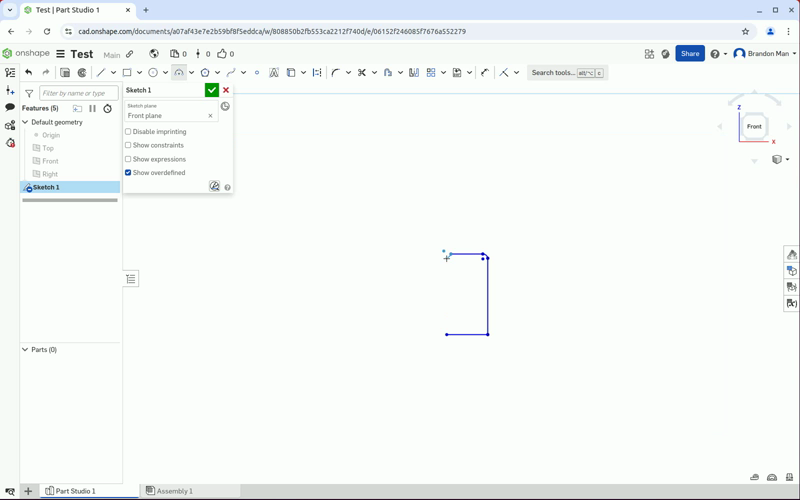
scroll(6)
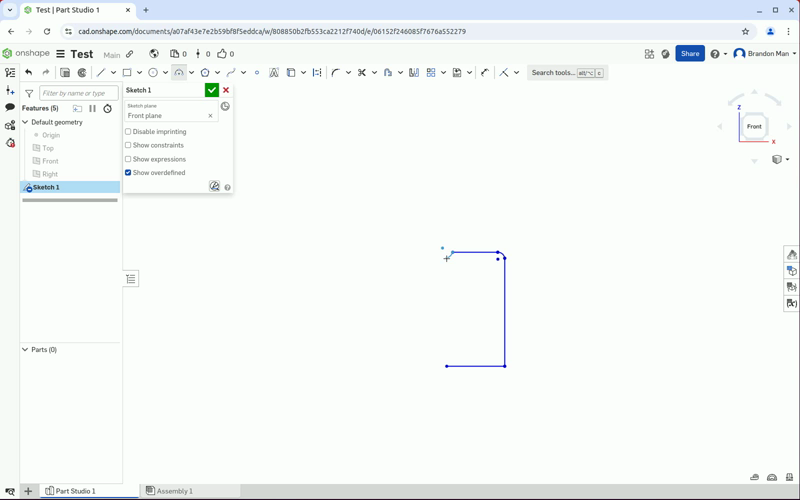
scroll(6)
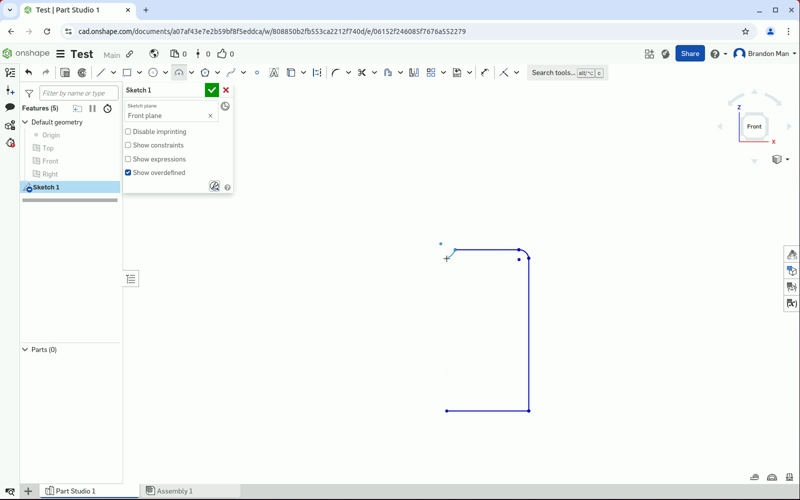
scroll(6)
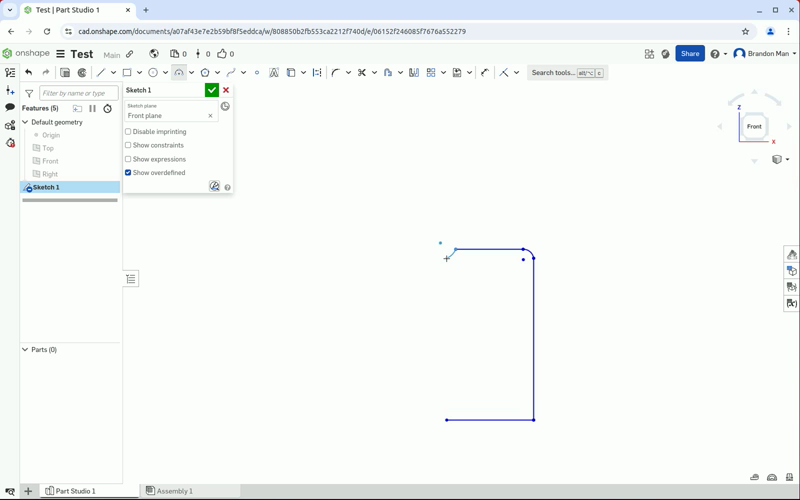
scroll(6)
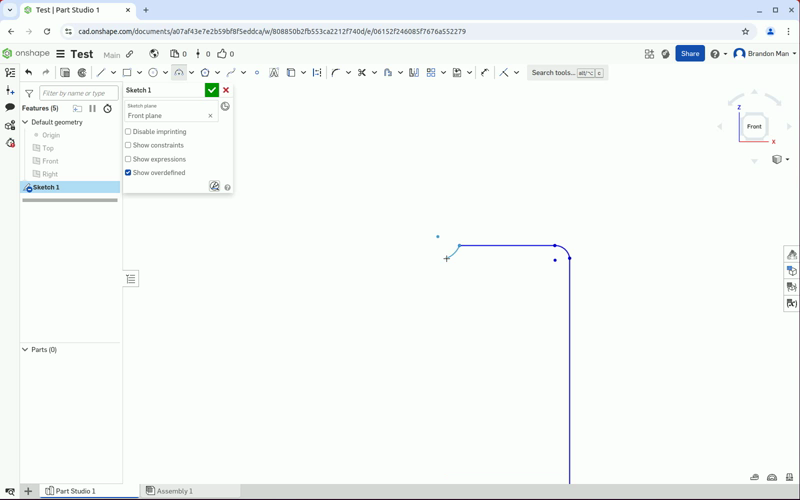
scroll(6)
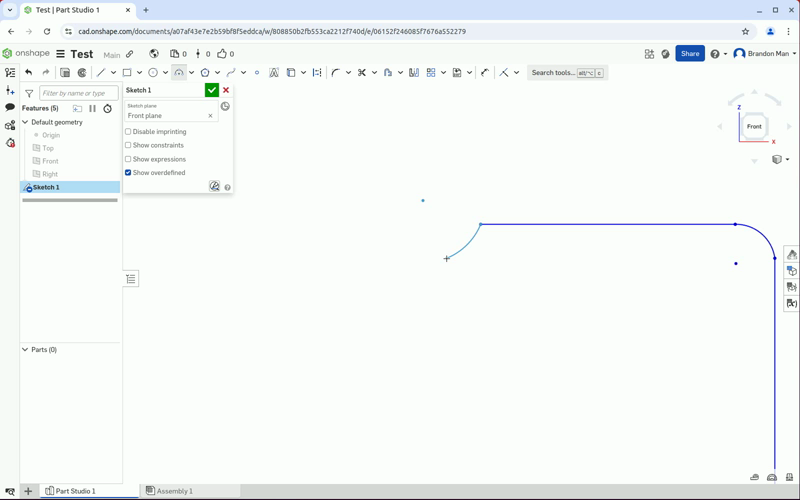
click(446, 258)
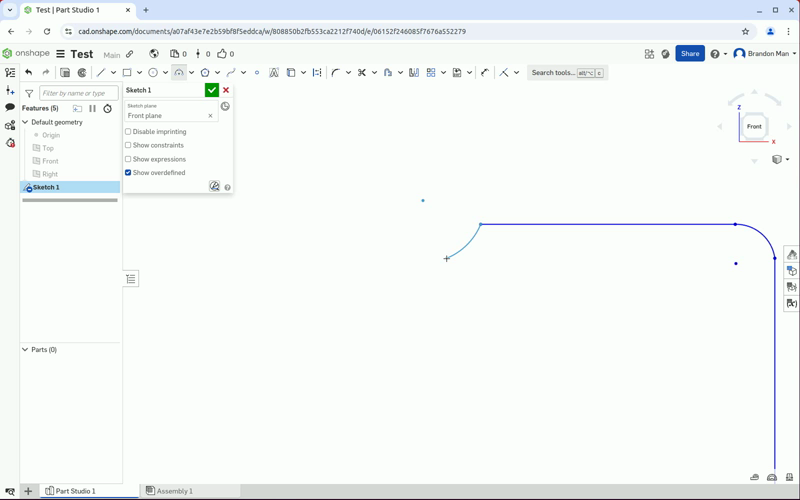
scroll(-6)
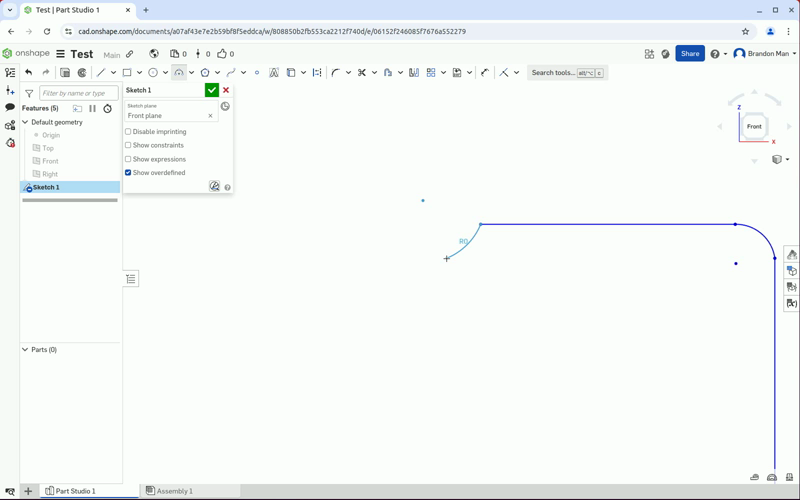
scroll(-6)
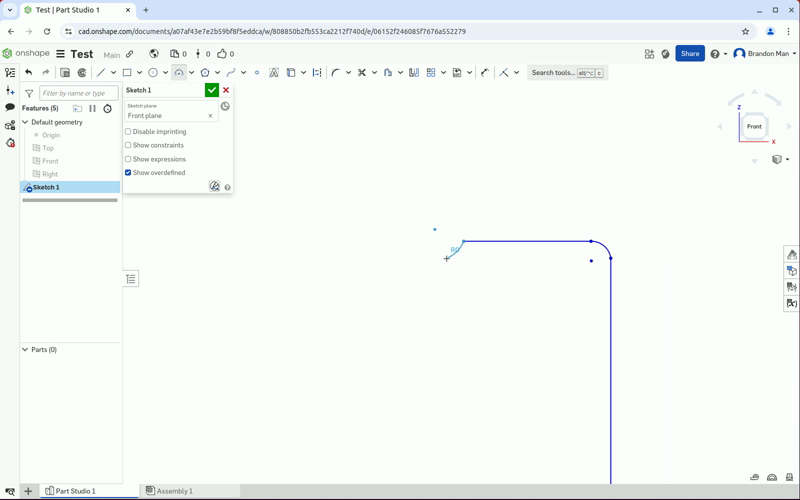
scroll(-6)
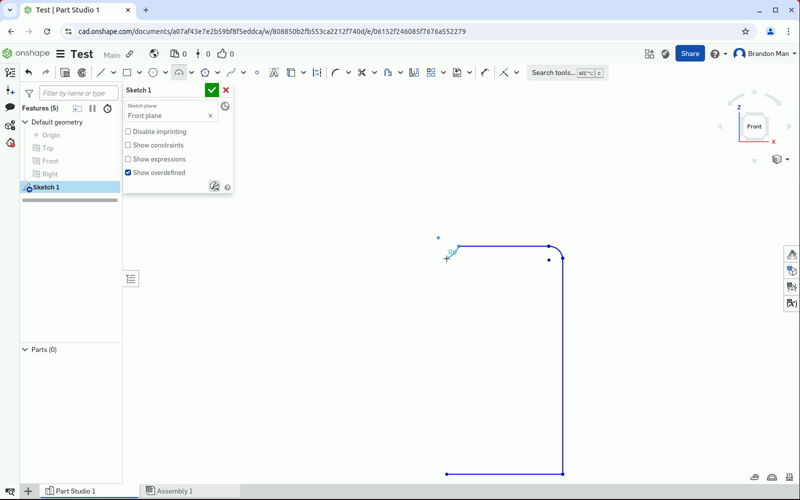
scroll(-6)
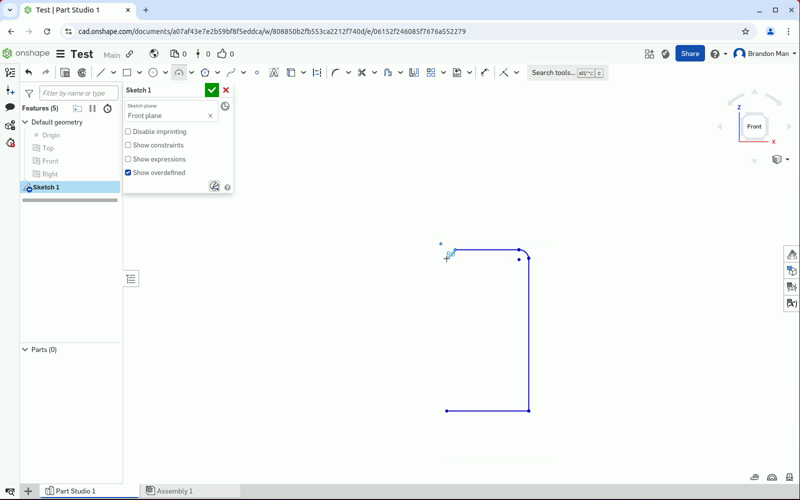
scroll(-6)
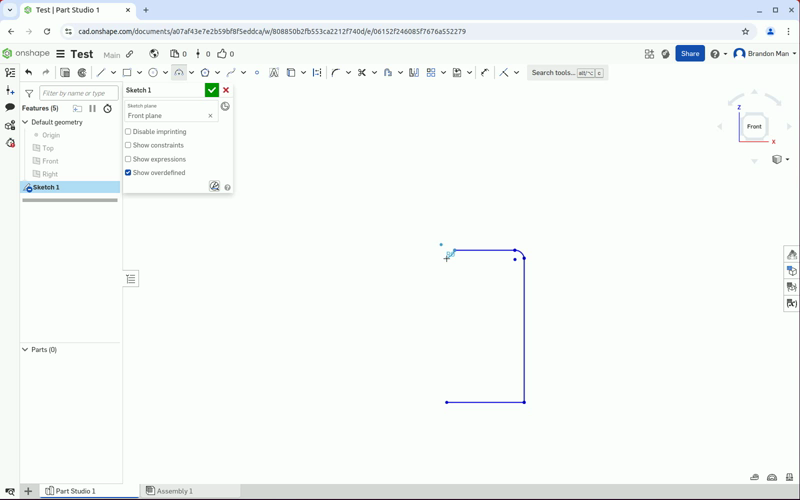
scroll(-6)
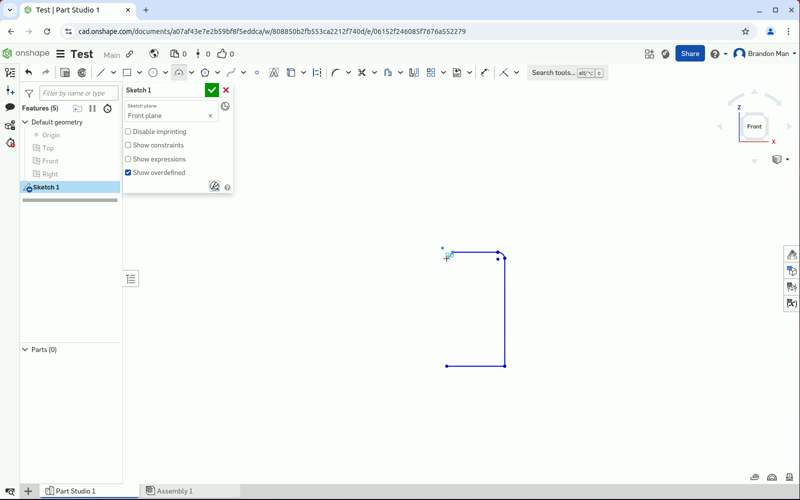
scroll(-6)
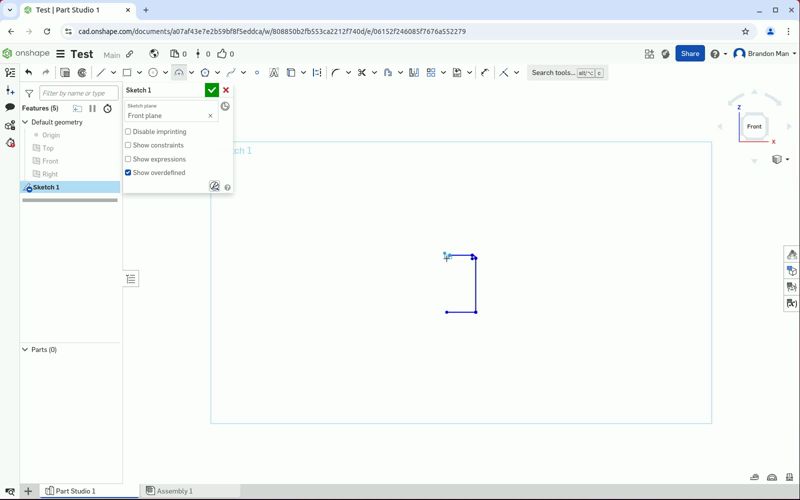
mouse_move(447, 256)
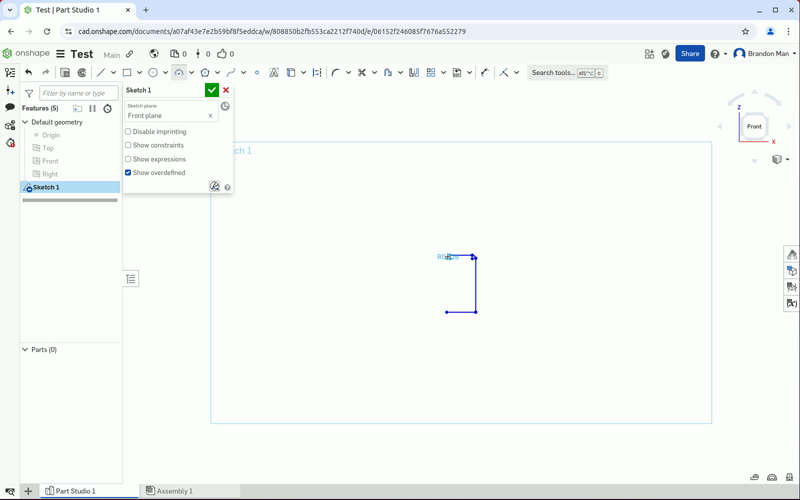
scroll(6)
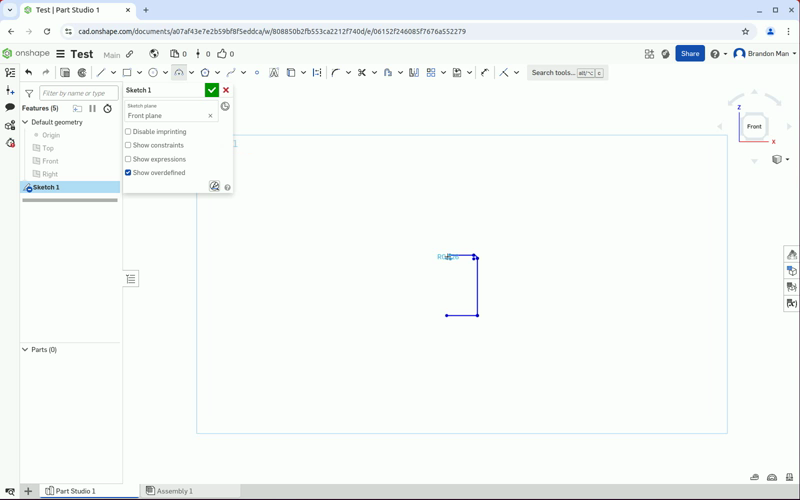
scroll(6)
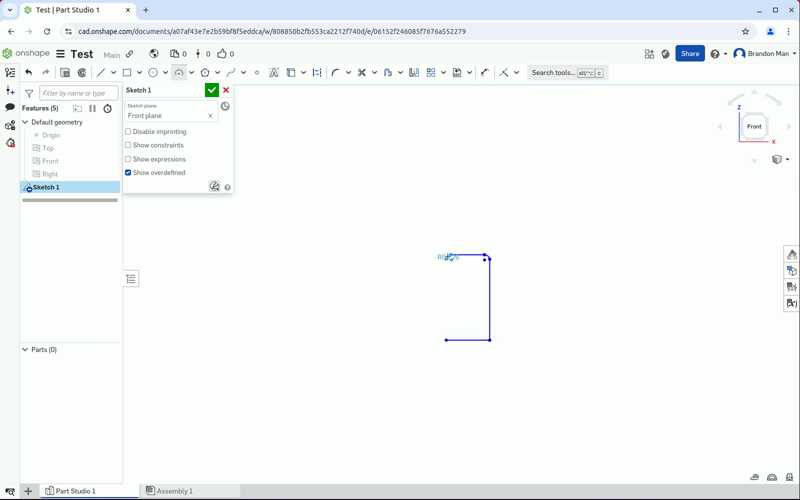
scroll(6)
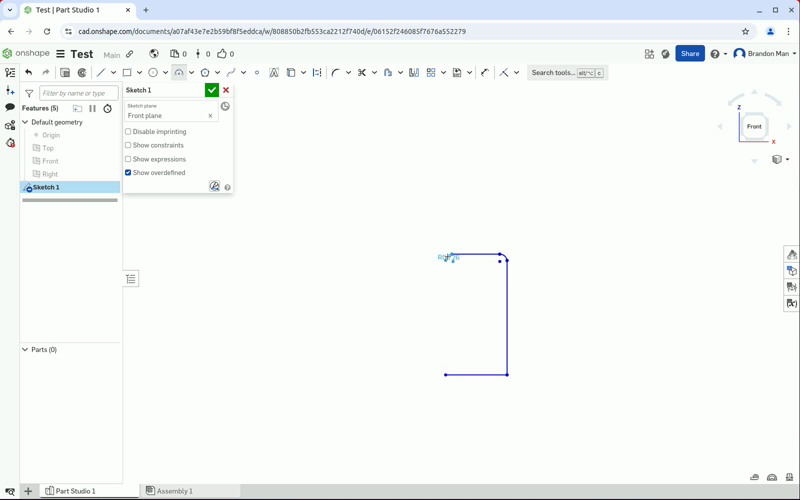
scroll(6)
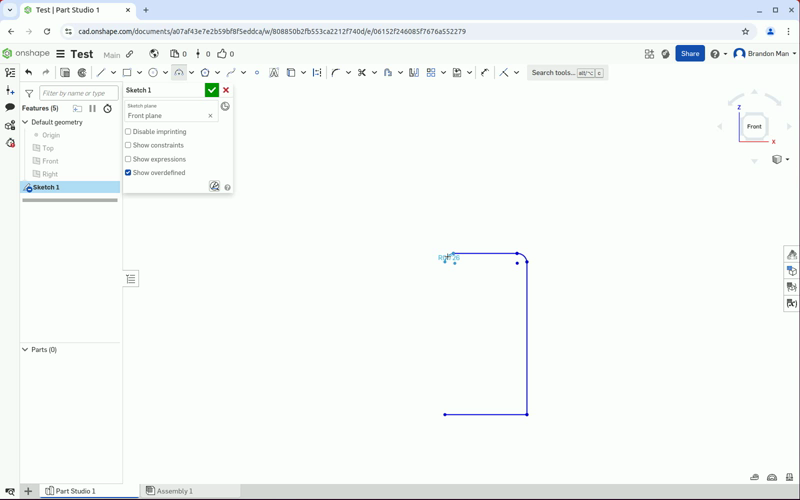
scroll(6)
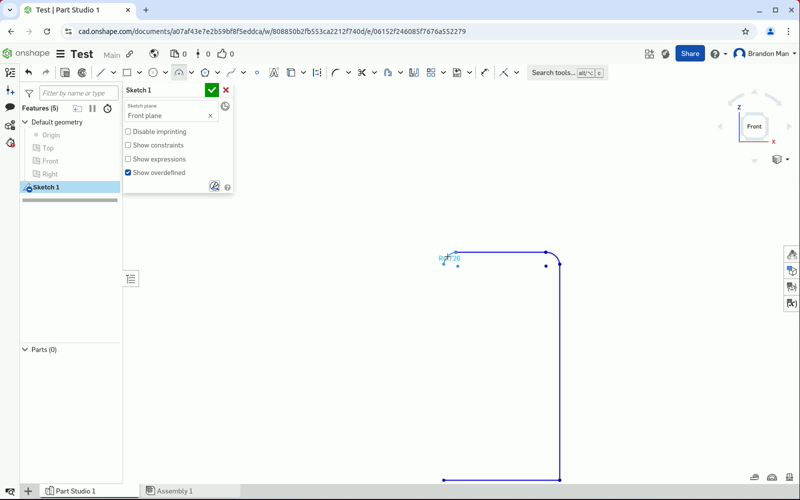
scroll(6)
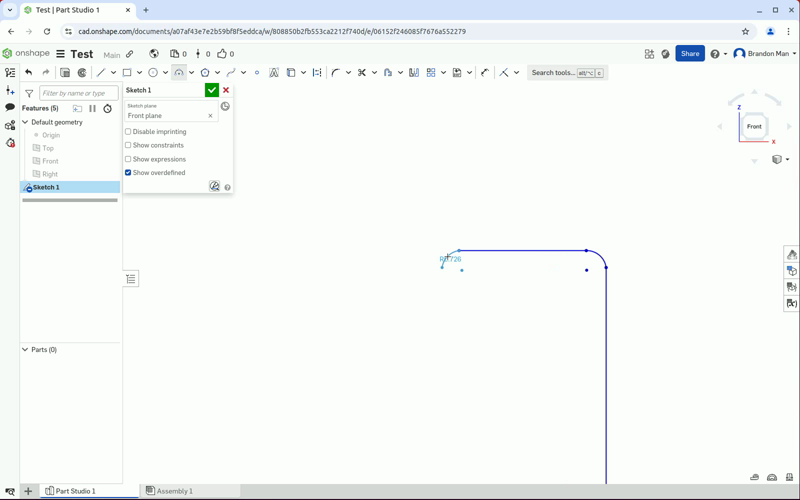
scroll(6)
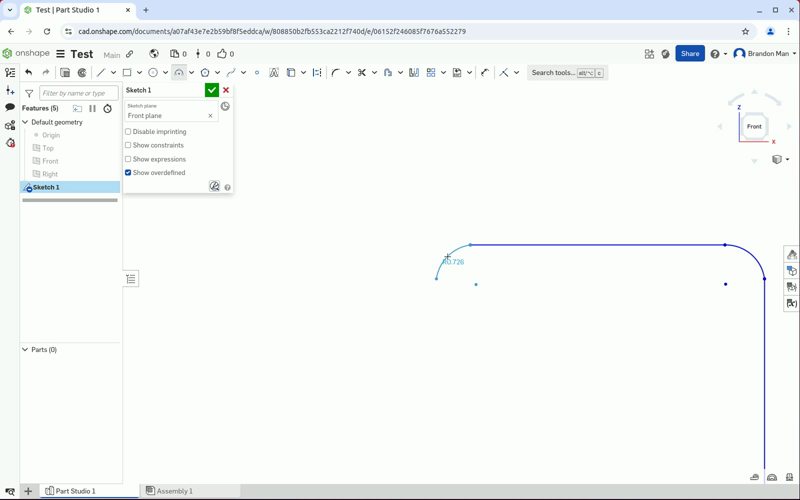
click(447, 256)
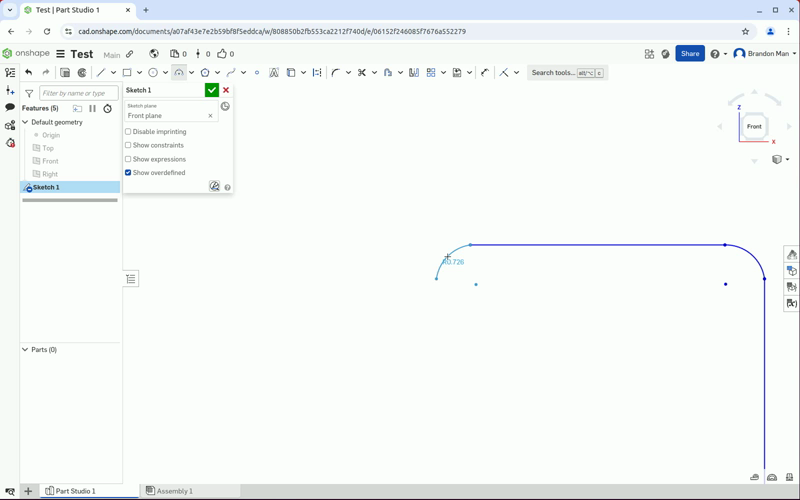
scroll(-6)
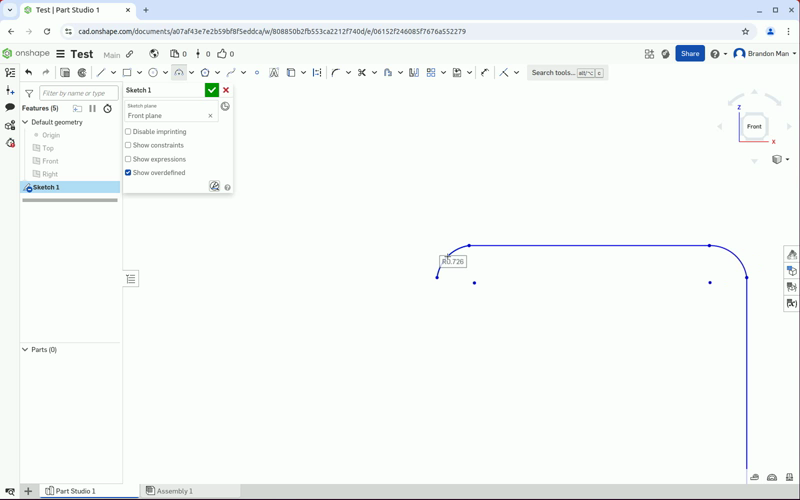
scroll(-6)
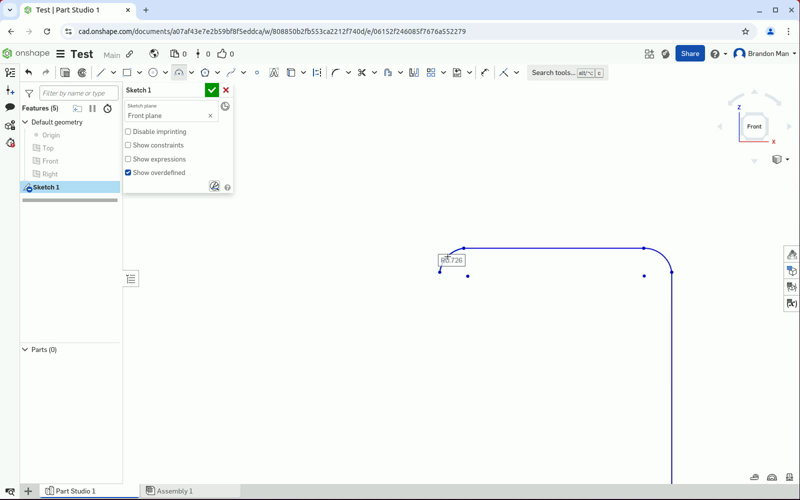
scroll(-6)
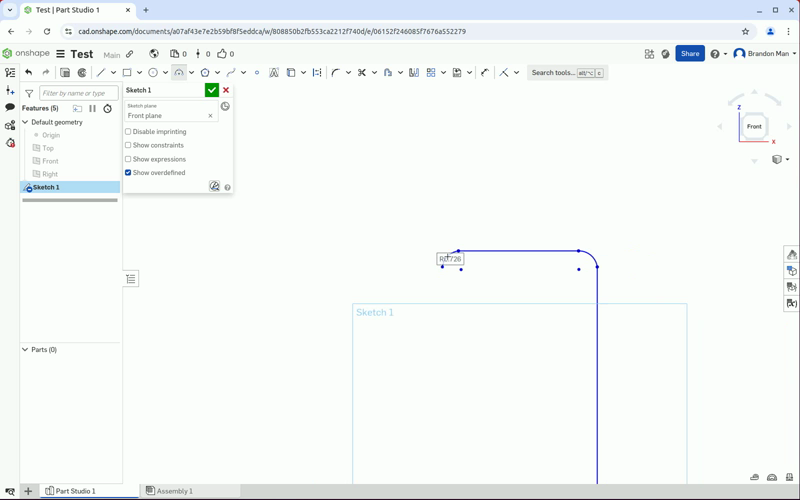
scroll(-6)
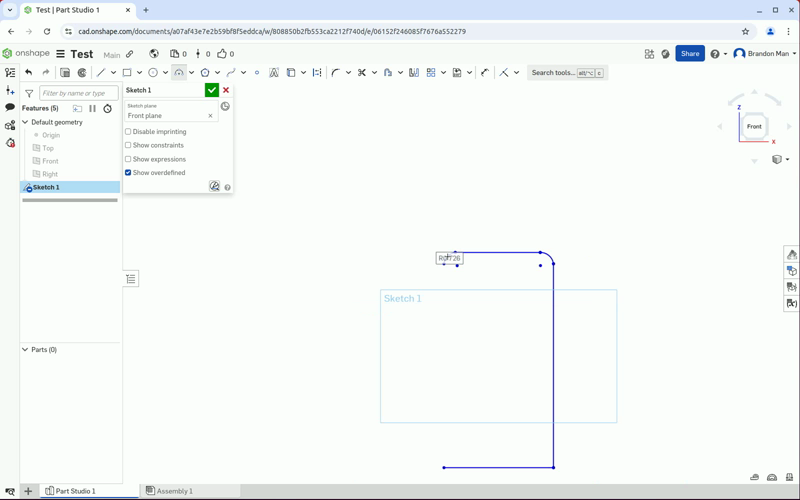
scroll(-6)
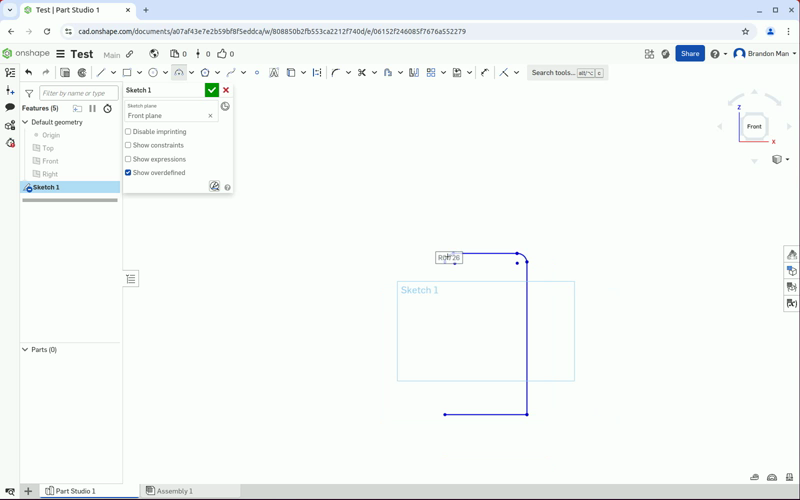
scroll(-6)
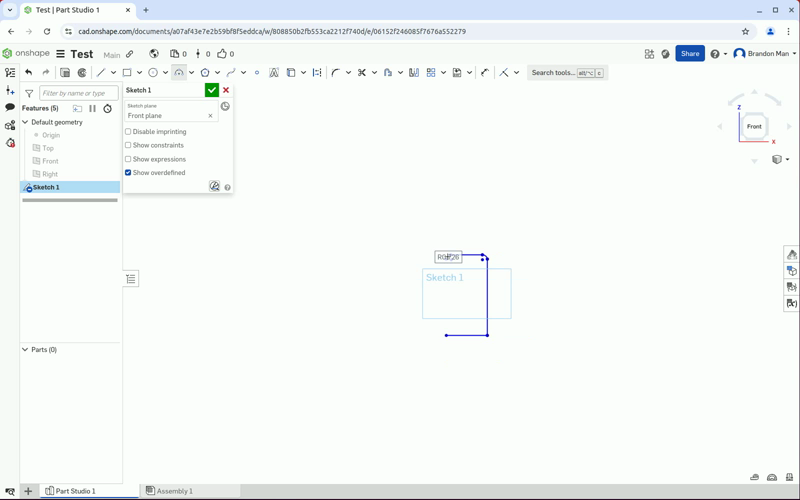
scroll(-6)
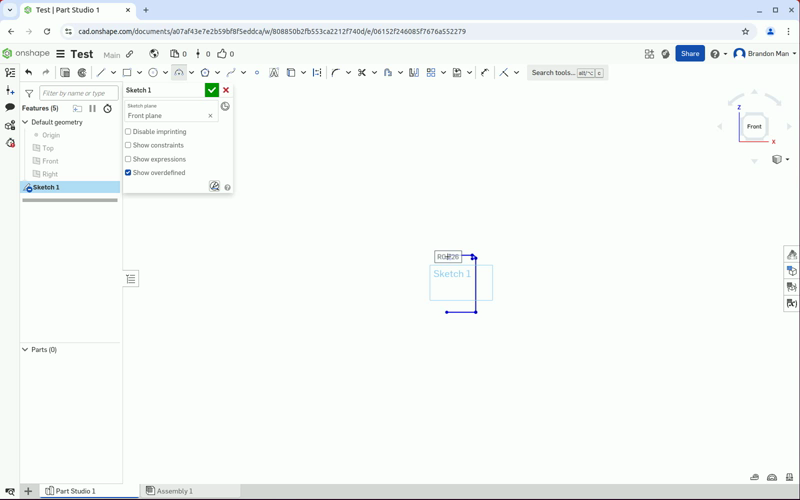
key_up(shift)
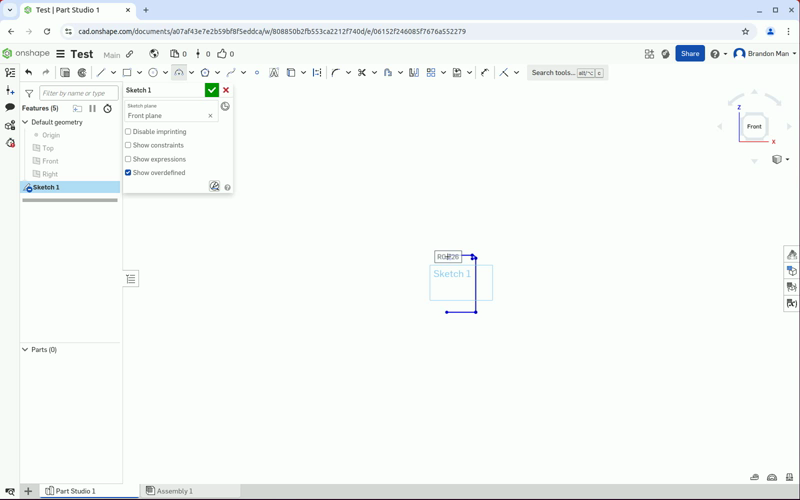
key(esc)
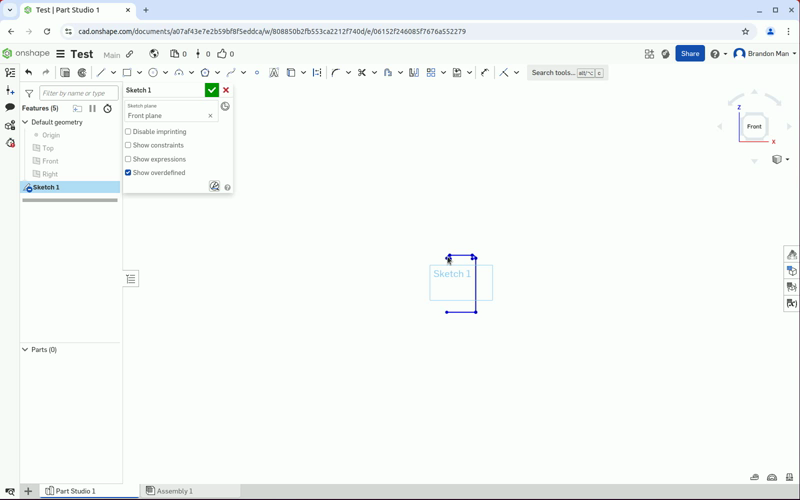
key(l)
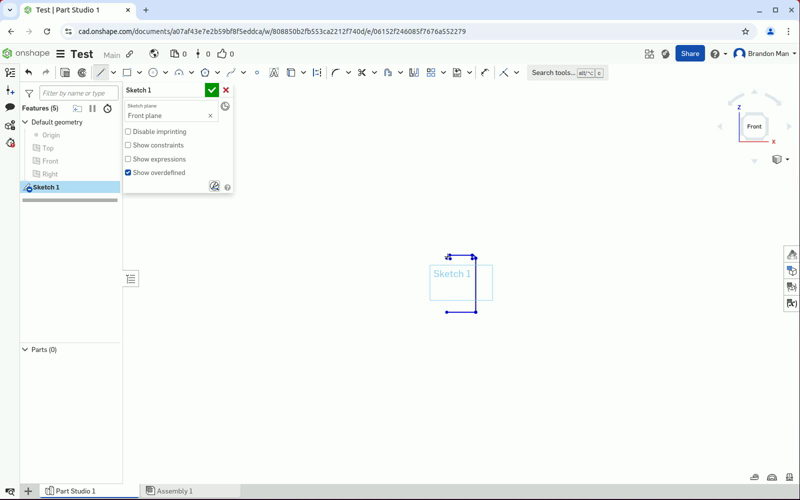
mouse_move(446, 258)
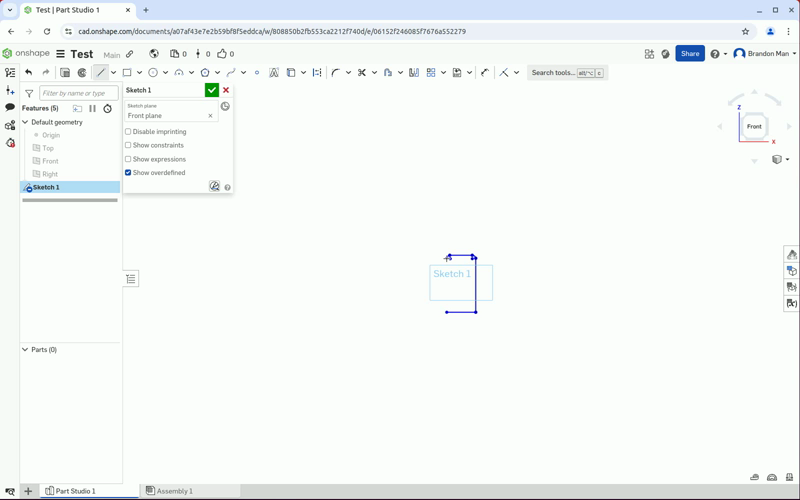
scroll(6)
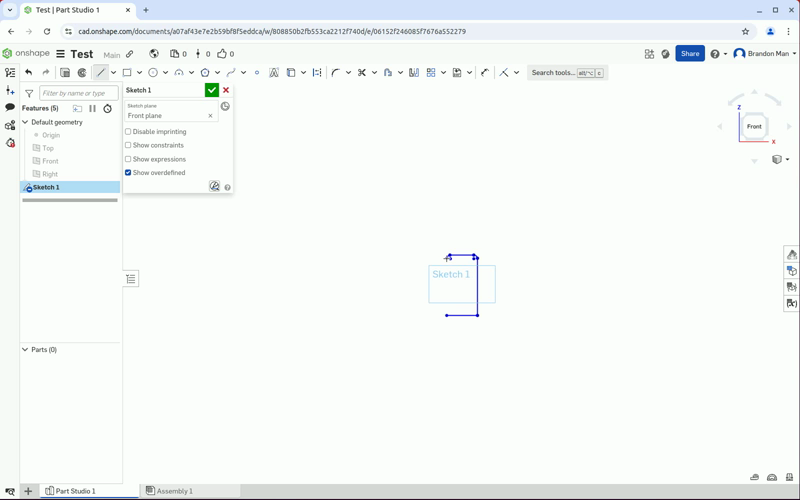
scroll(6)
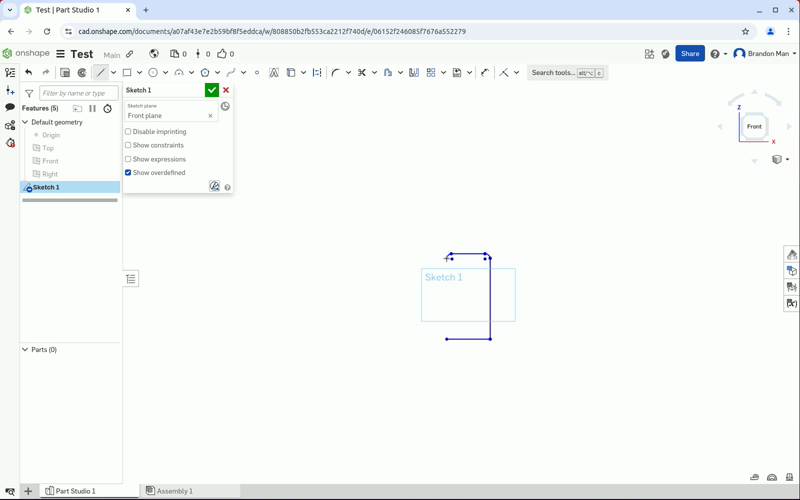
scroll(6)
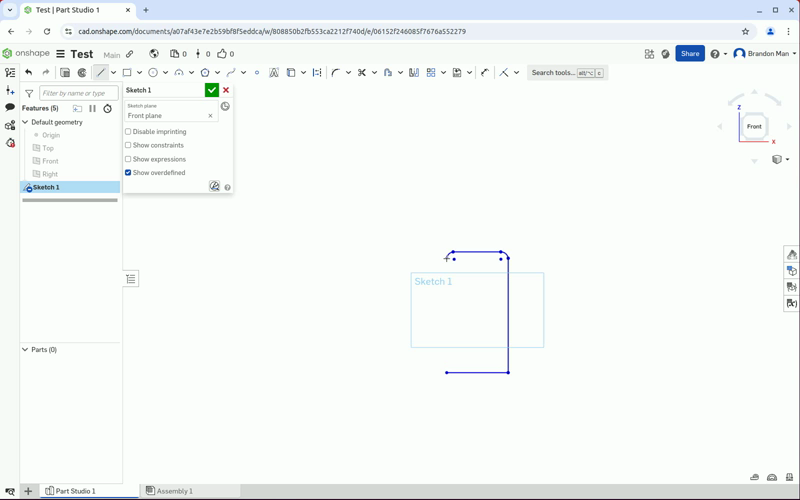
scroll(6)
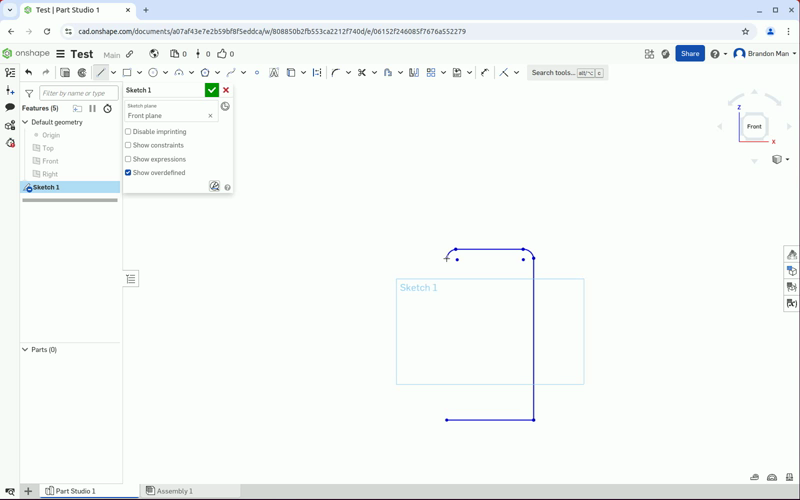
scroll(6)
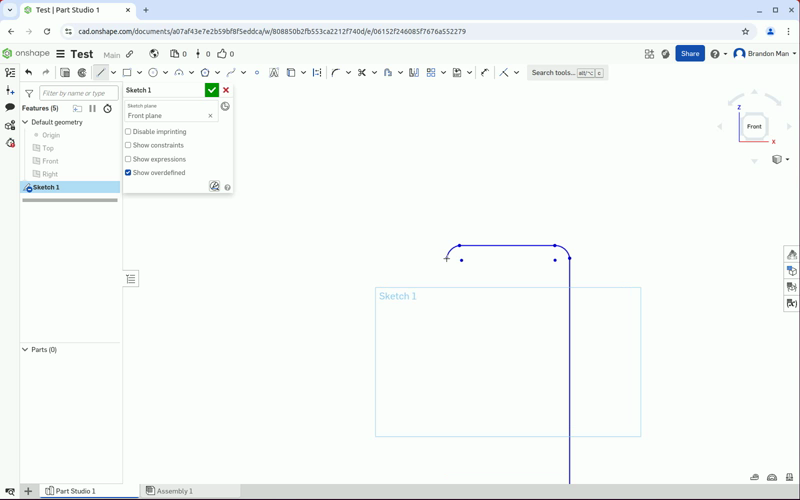
scroll(6)
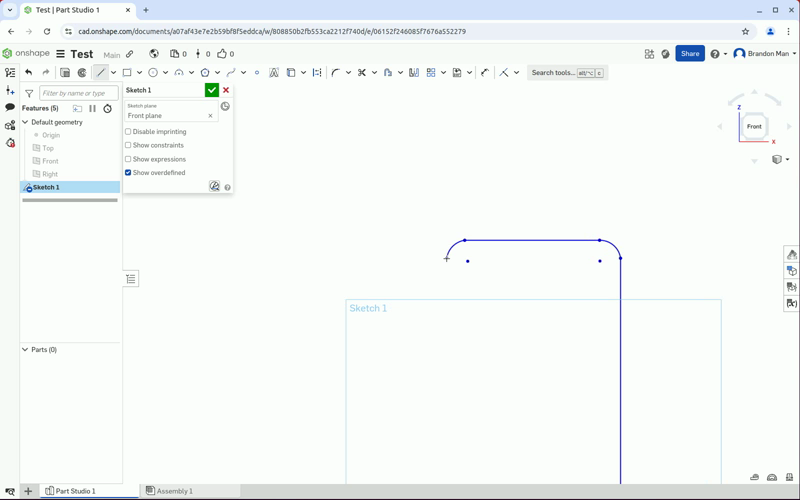
scroll(6)
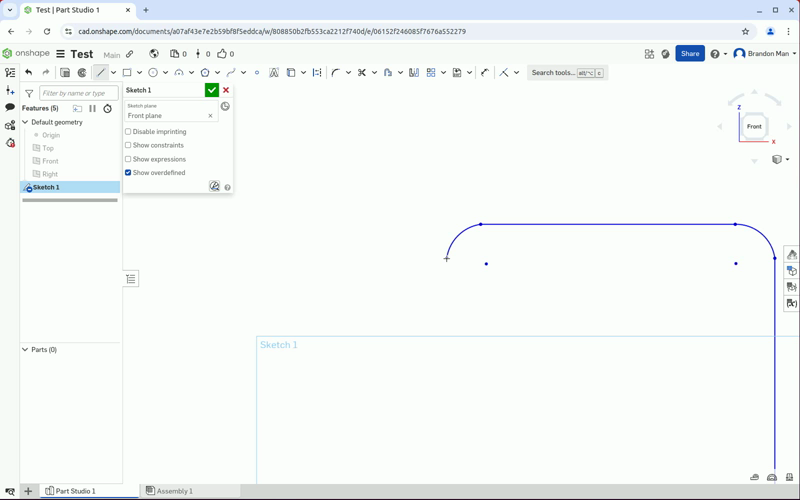
click(446, 258)
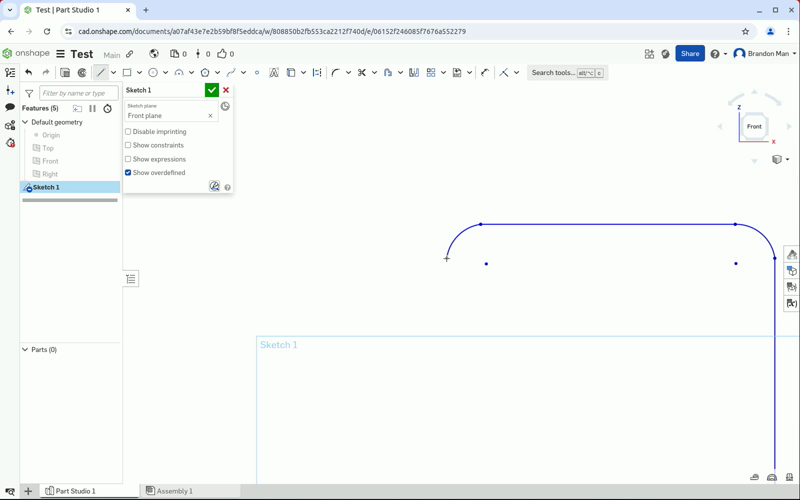
scroll(-6)
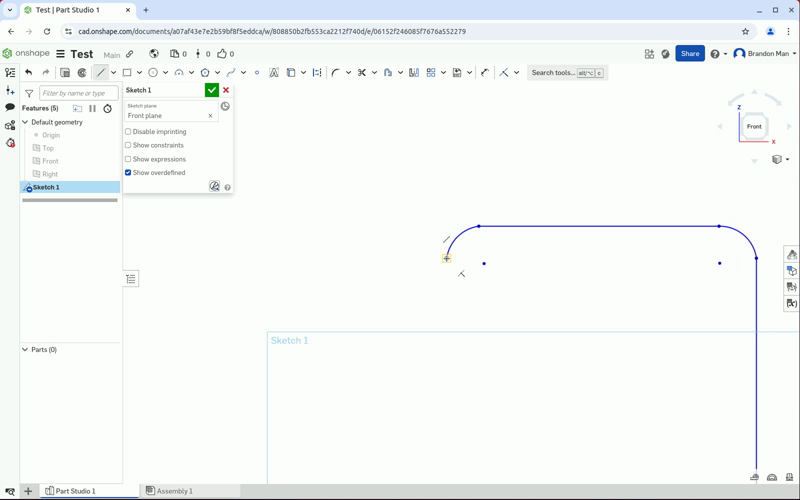
scroll(-6)
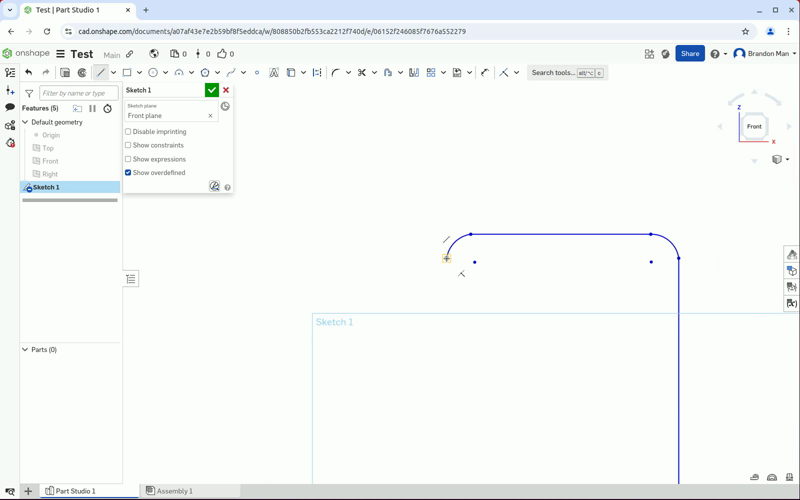
scroll(-6)
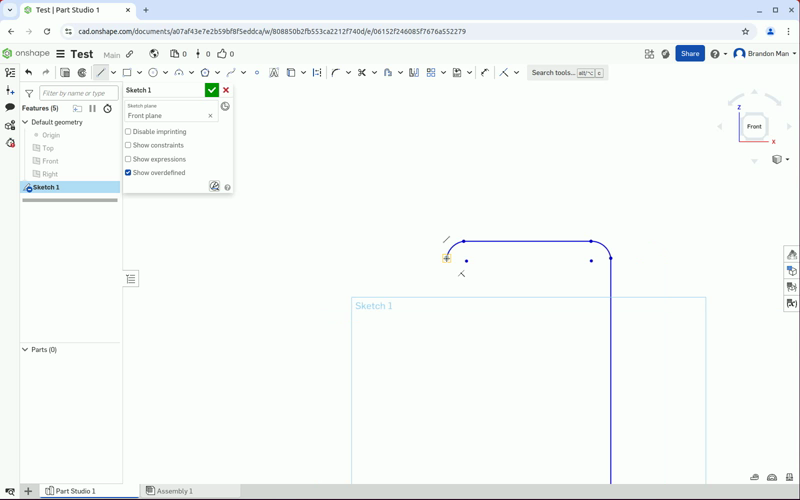
scroll(-6)
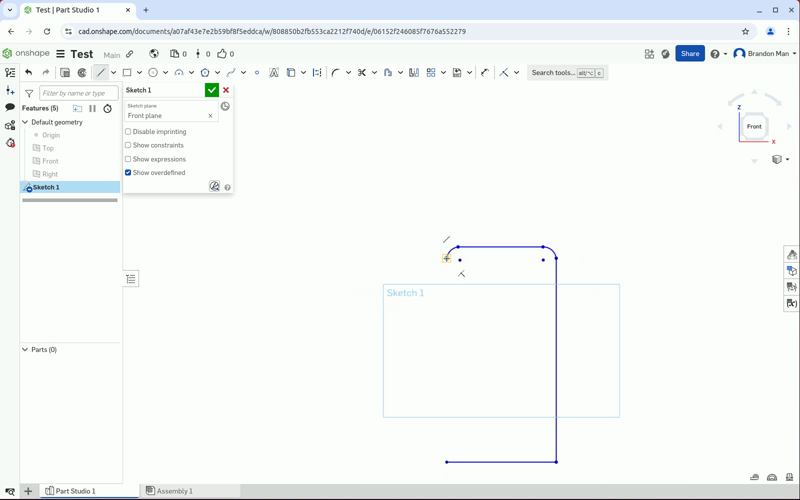
scroll(-6)
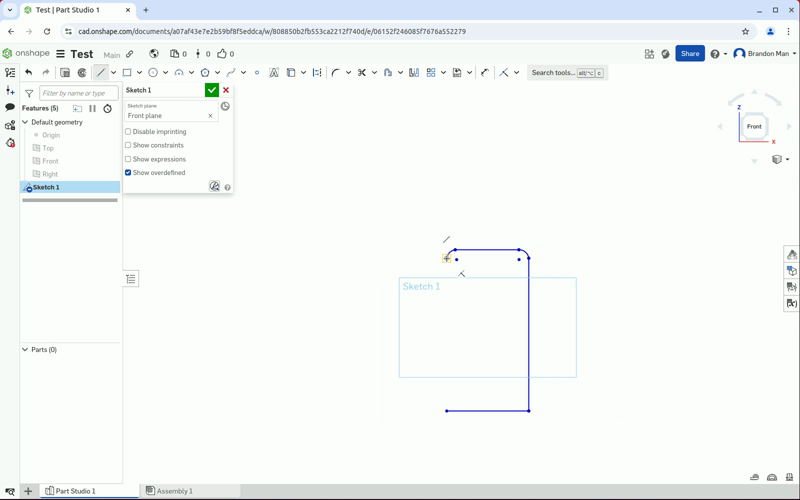
scroll(-6)
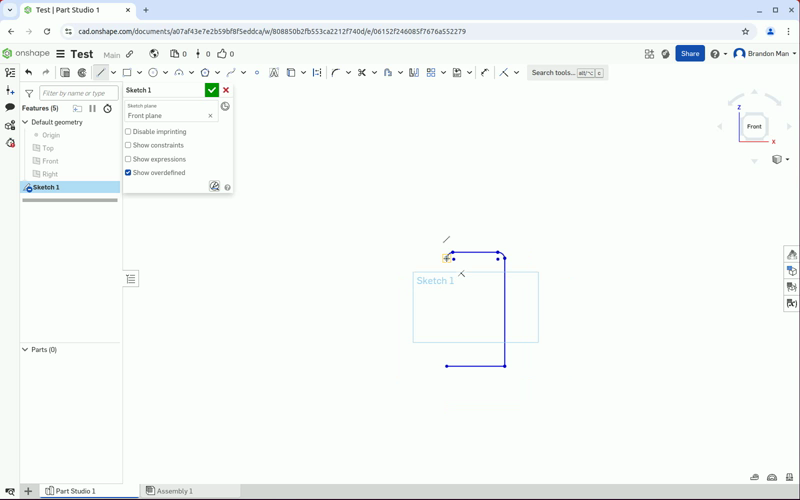
scroll(-6)
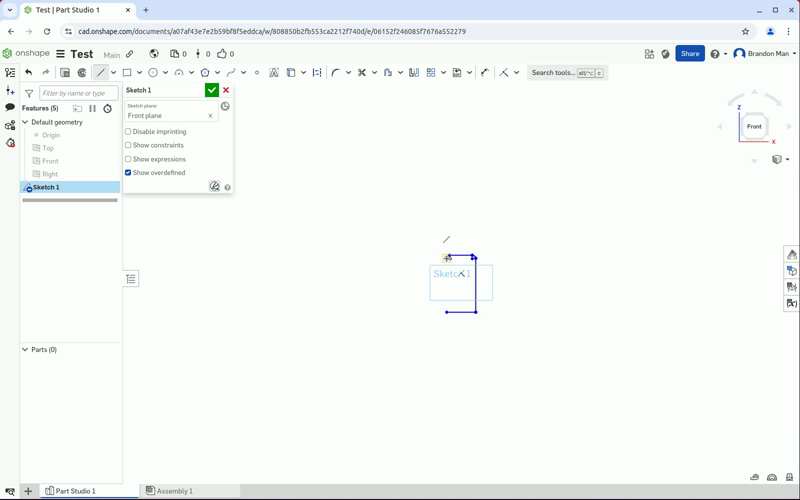
mouse_move(476, 258)
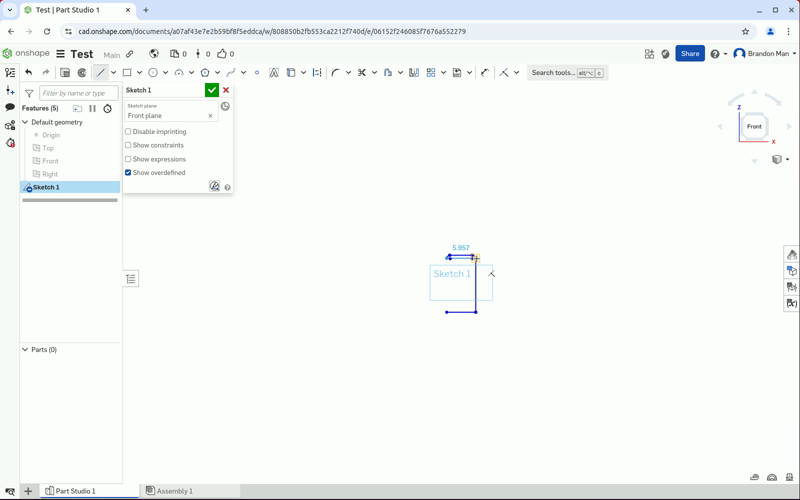
key_down(shift)
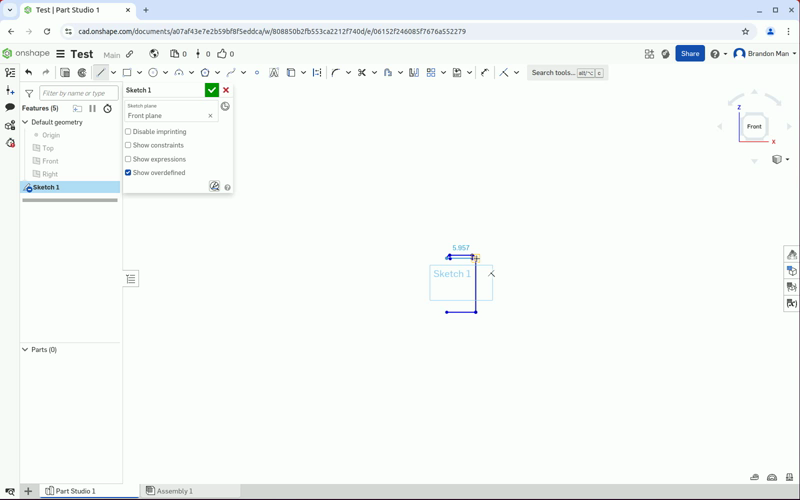
mouse_move(446, 312)
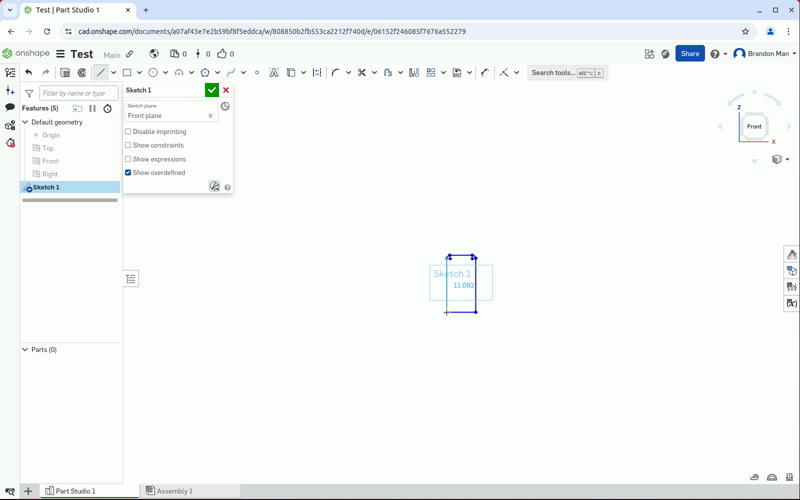
key_up(shift)
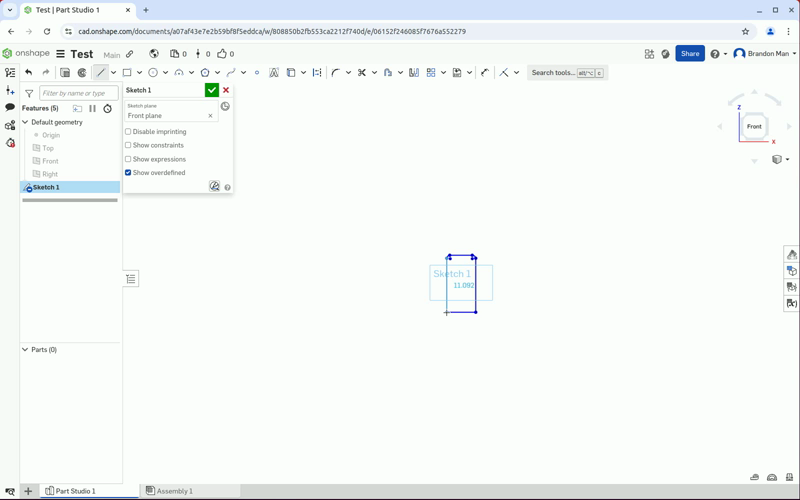
click(446, 312)
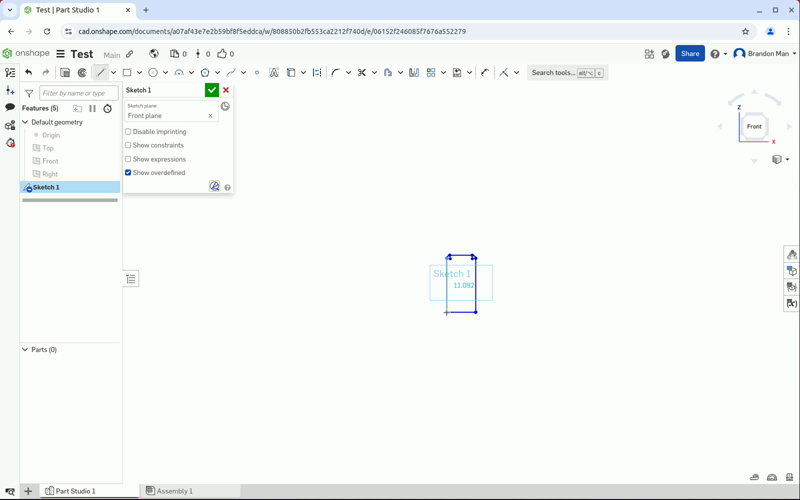
key(esc)
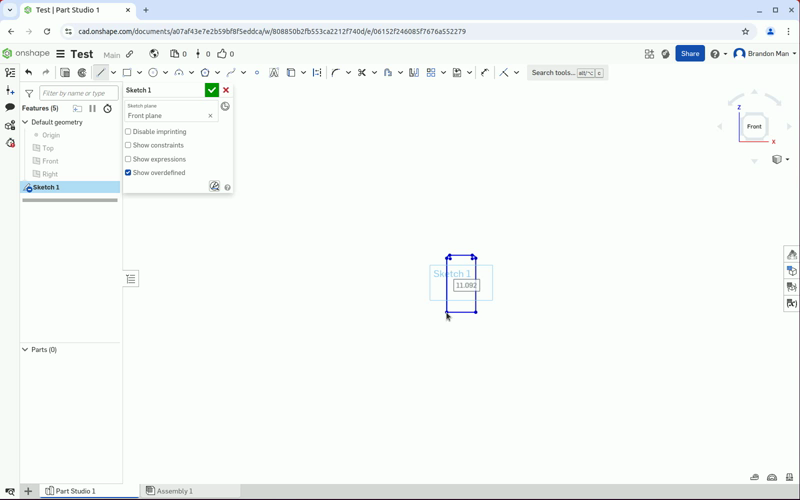
mouse_move(450, 309)
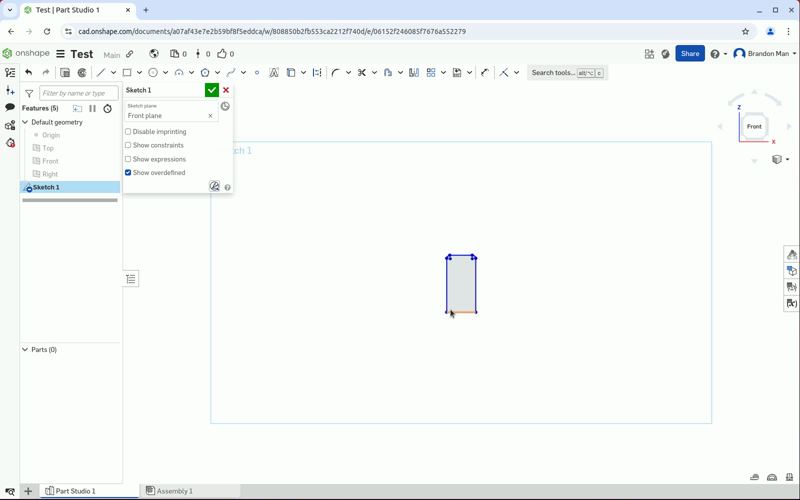
scroll(6)
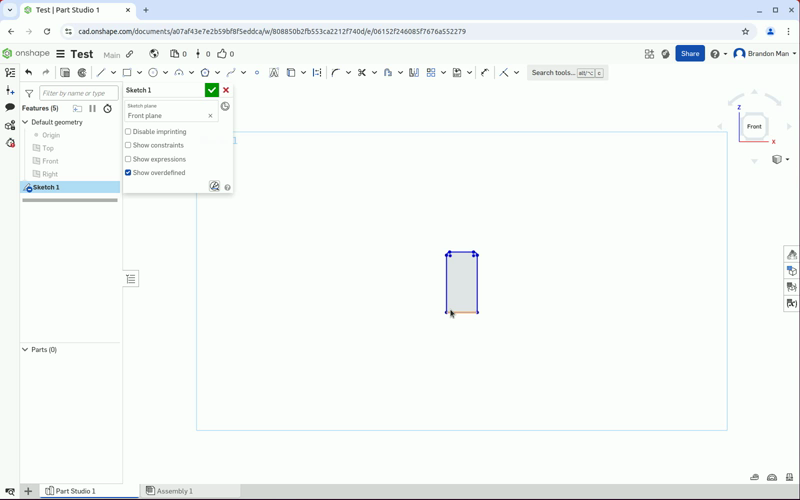
scroll(6)
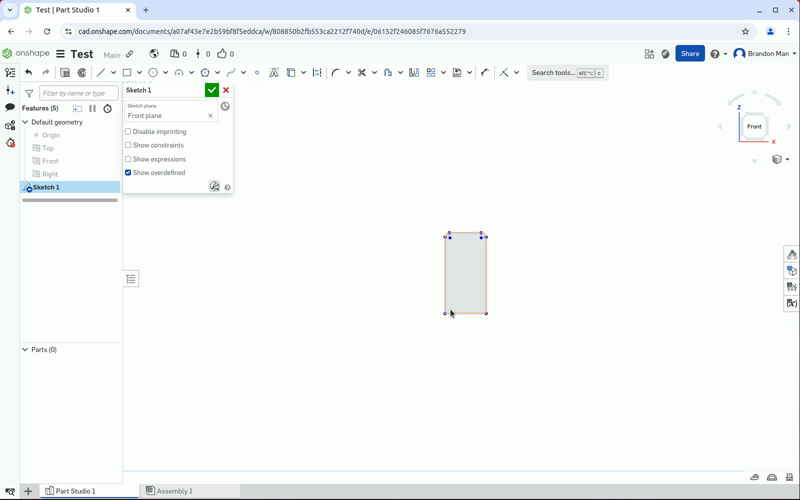
scroll(6)
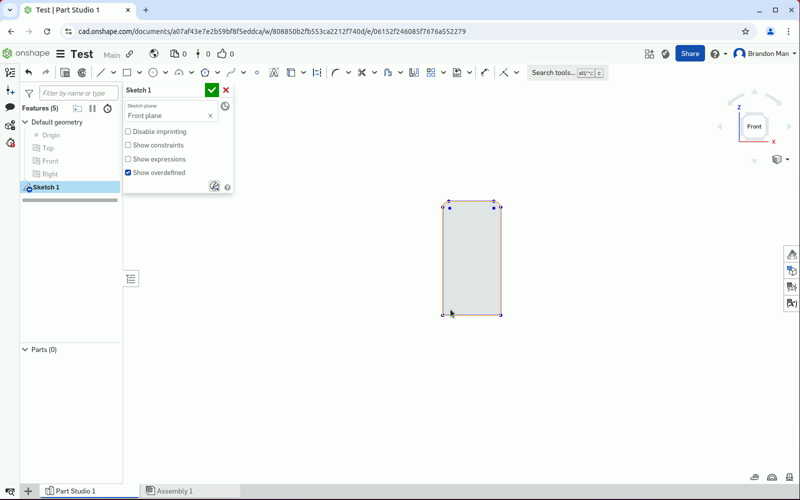
scroll(6)
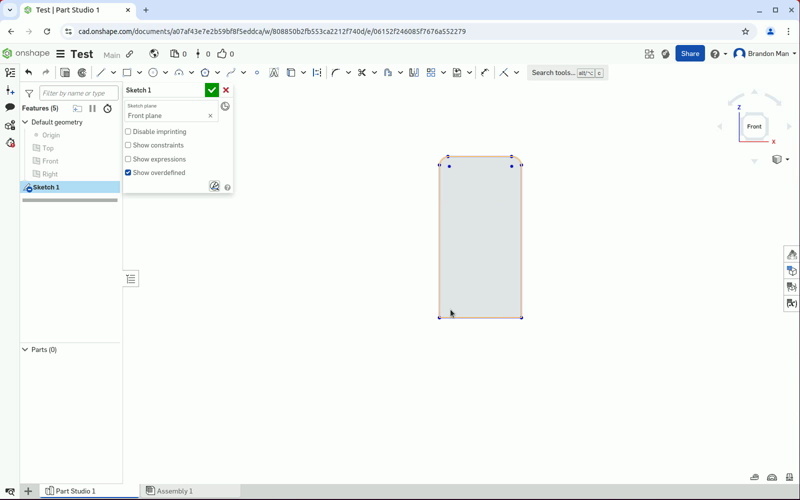
scroll(6)
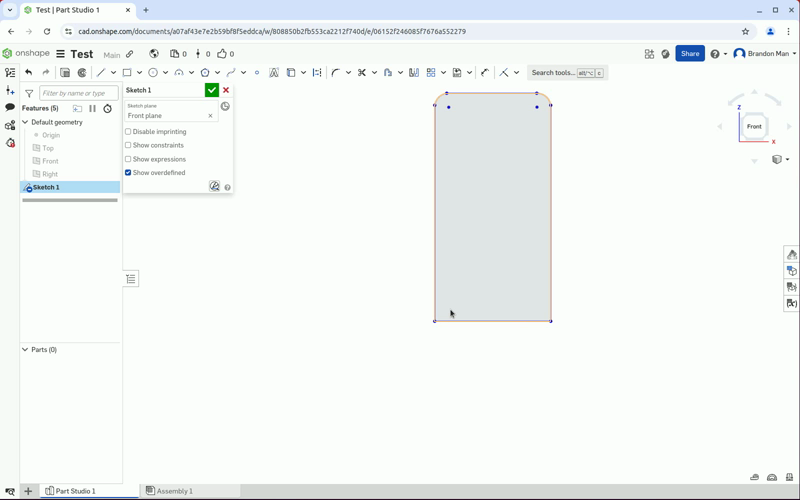
scroll(6)
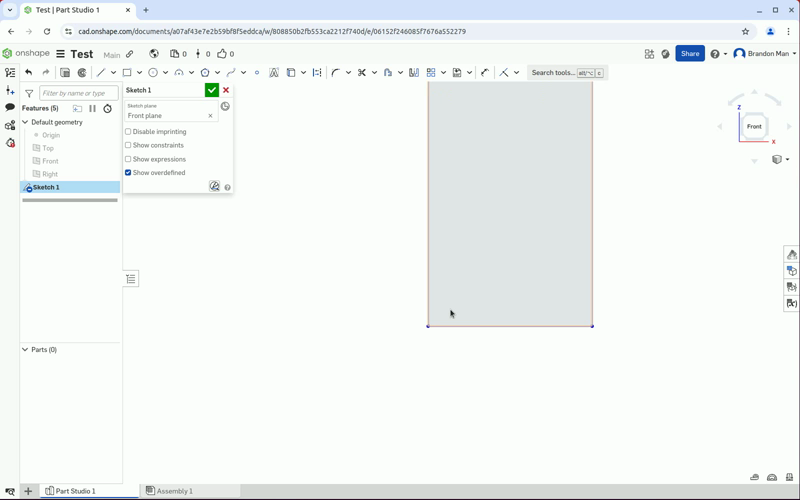
scroll(6)
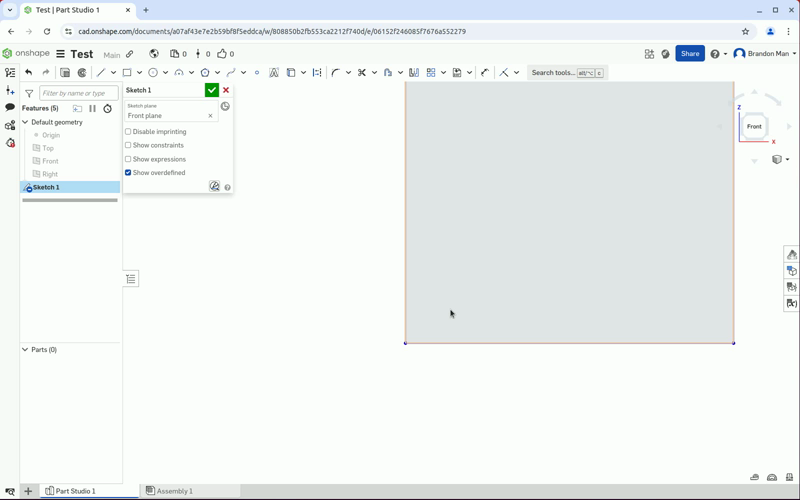
click(450, 309)
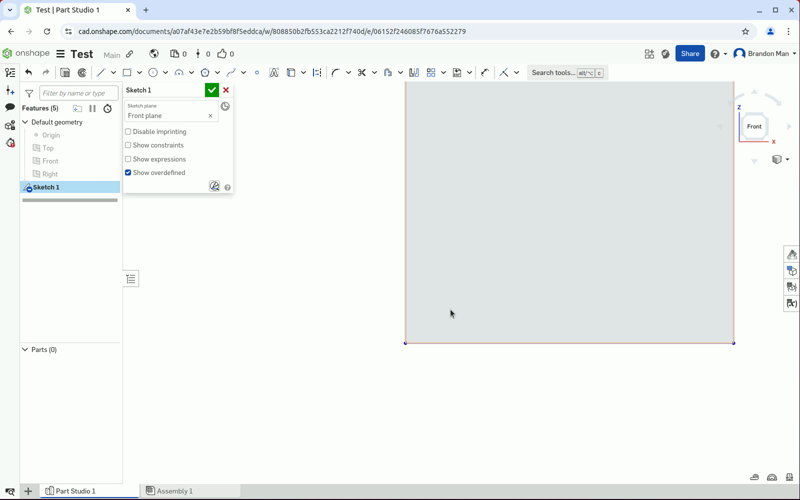
scroll(-6)
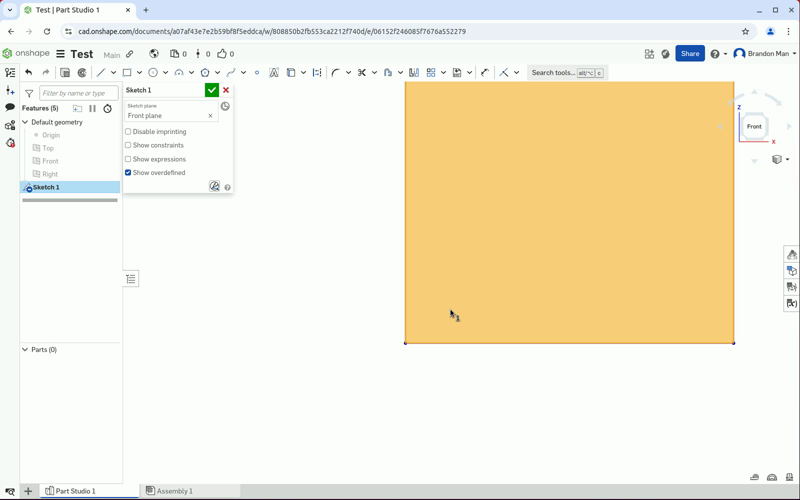
scroll(-6)
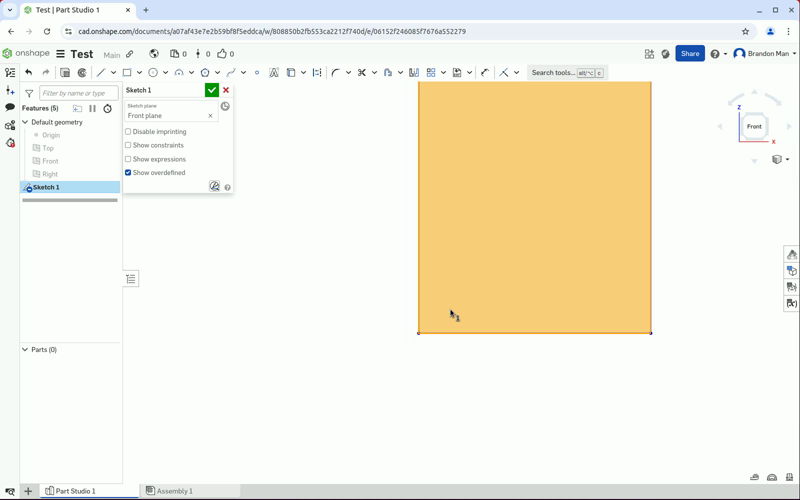
scroll(-6)
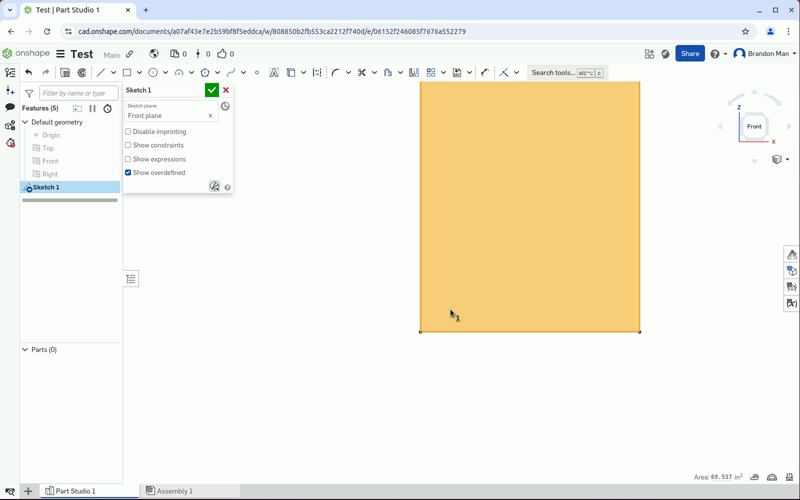
scroll(-6)
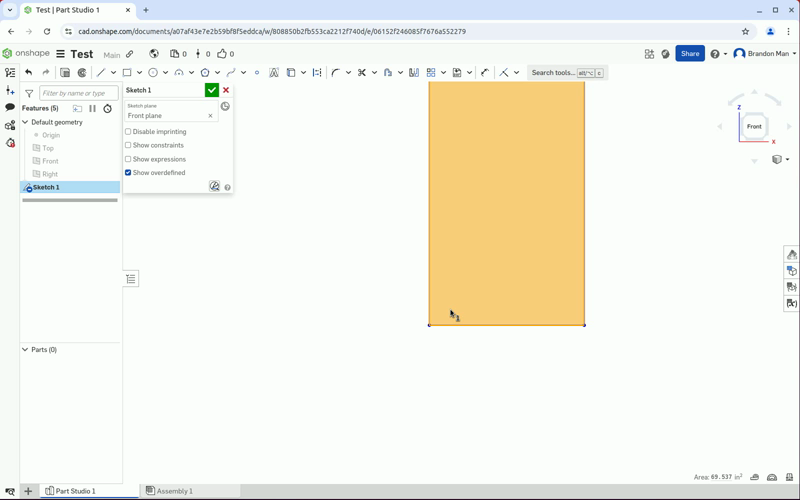
scroll(-6)
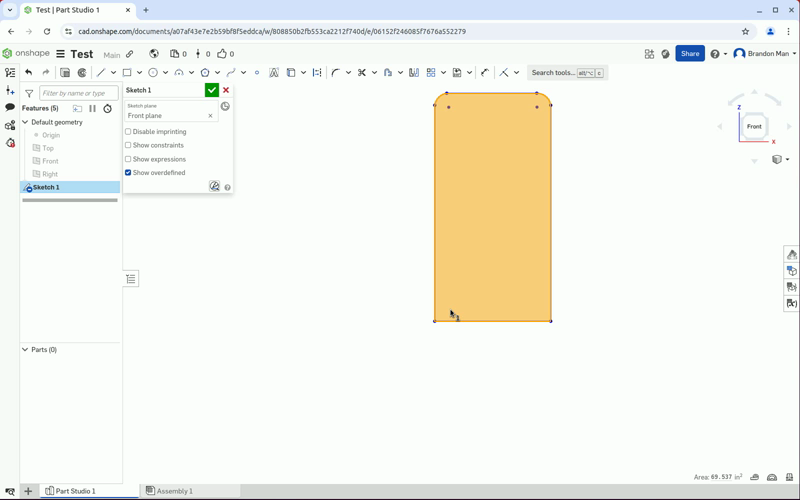
scroll(-6)
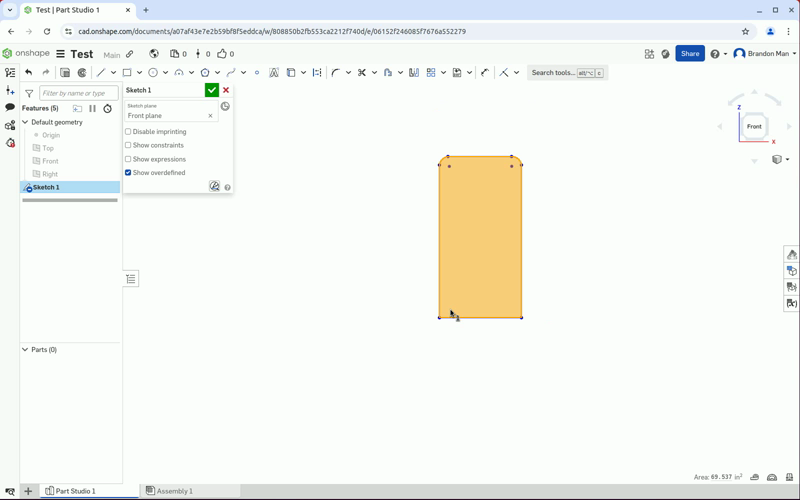
scroll(-6)
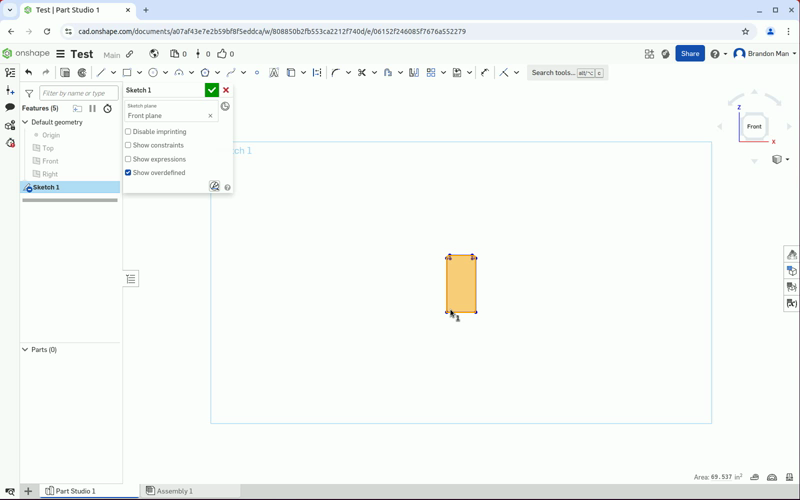
mouse_move(73, 352)
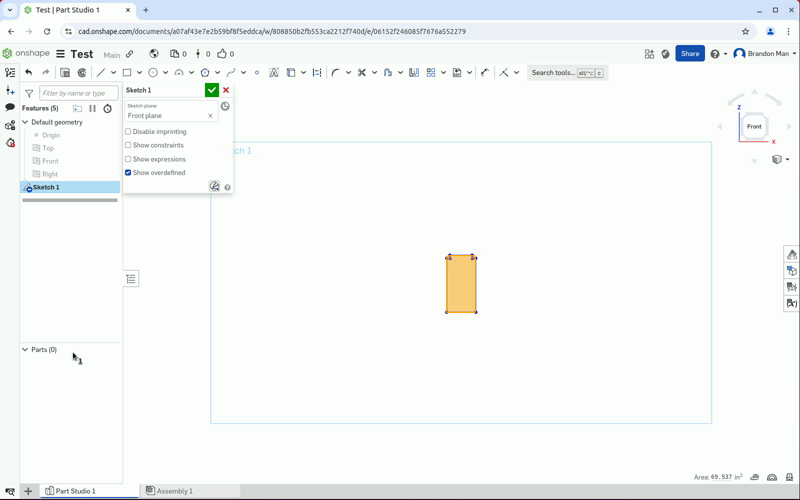
key(shift+y)
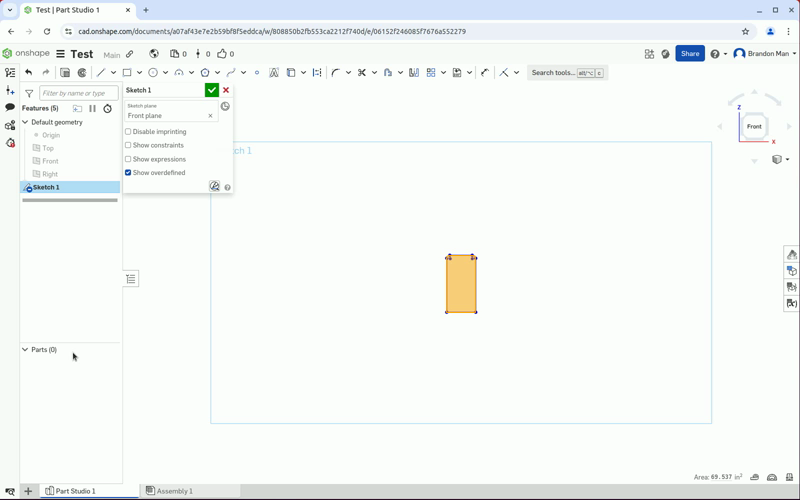
key(shift+e)
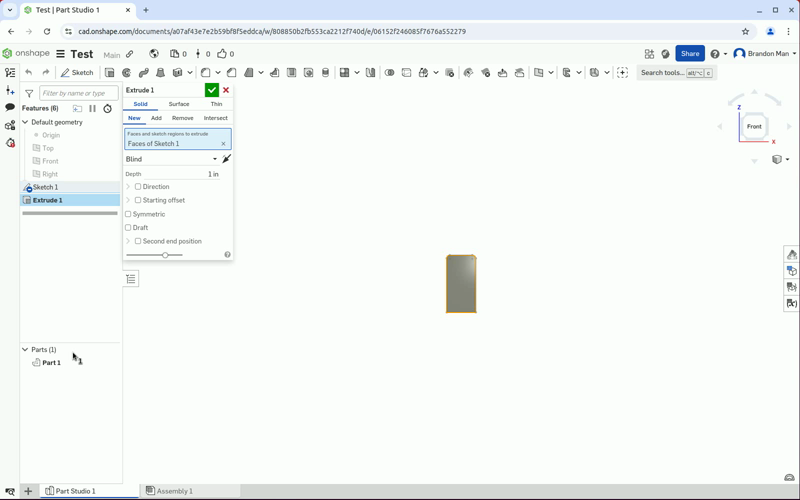
mouse_move(143, 106)
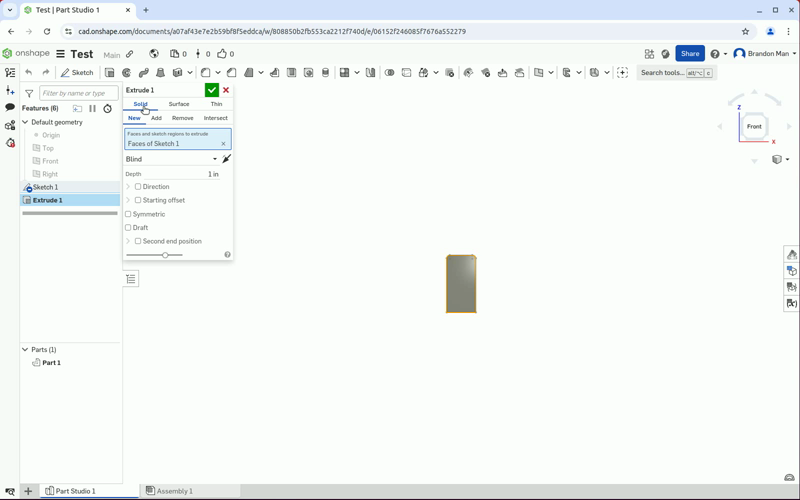
click(143, 106)
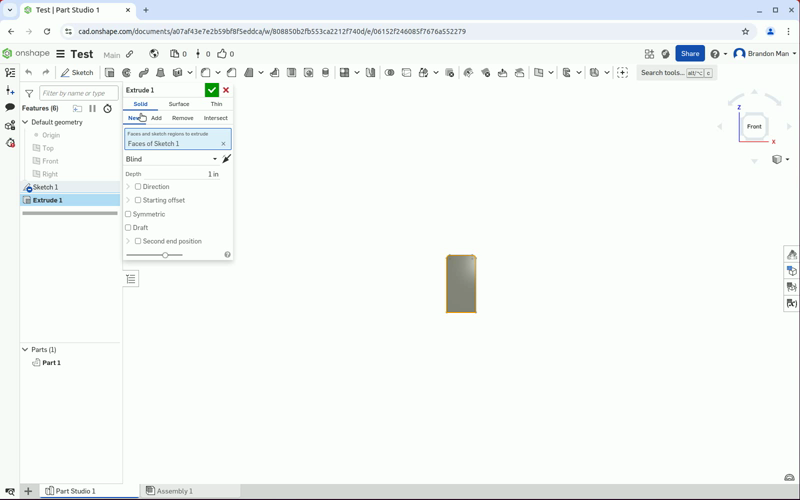
mouse_move(137, 120)
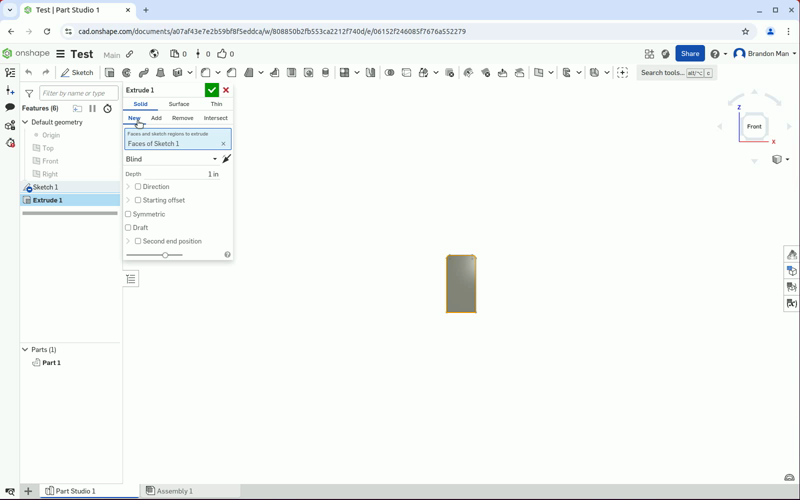
click(137, 120)
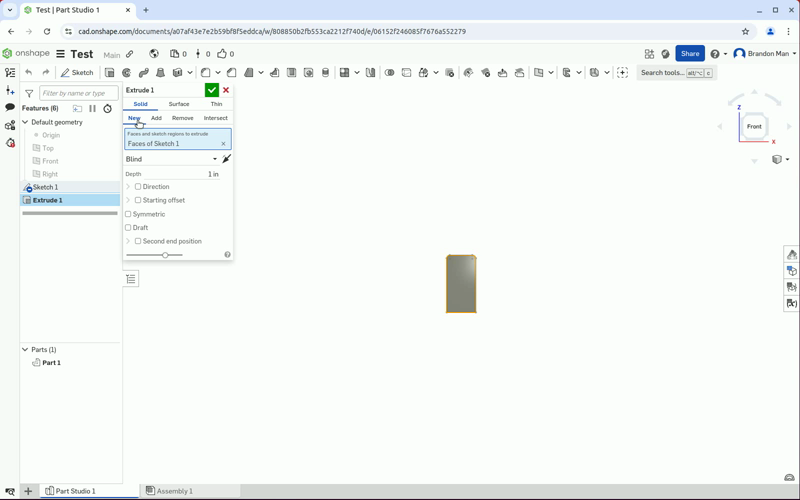
key(tab, 4)
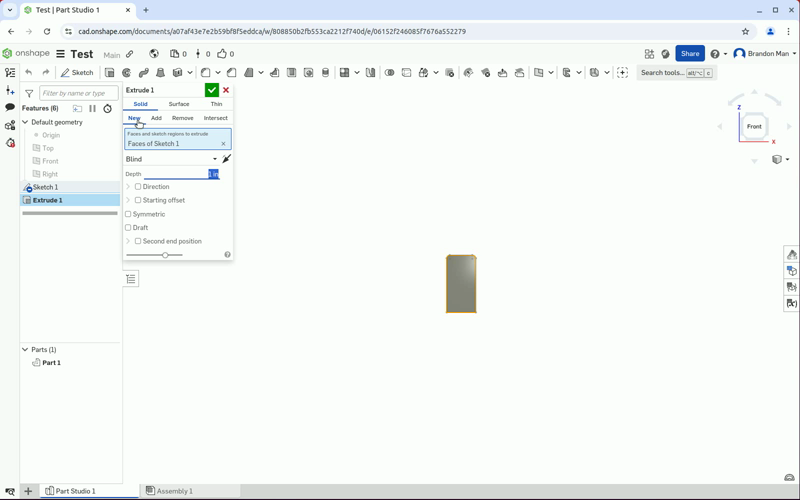
text(7.703)
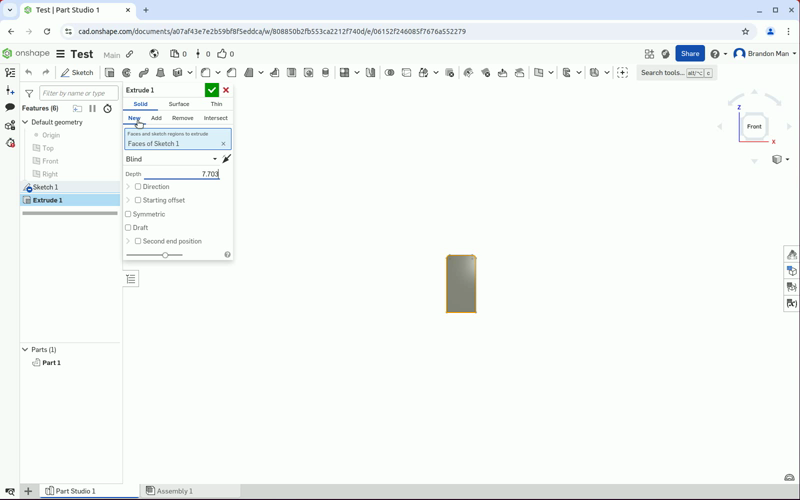
key(enter)
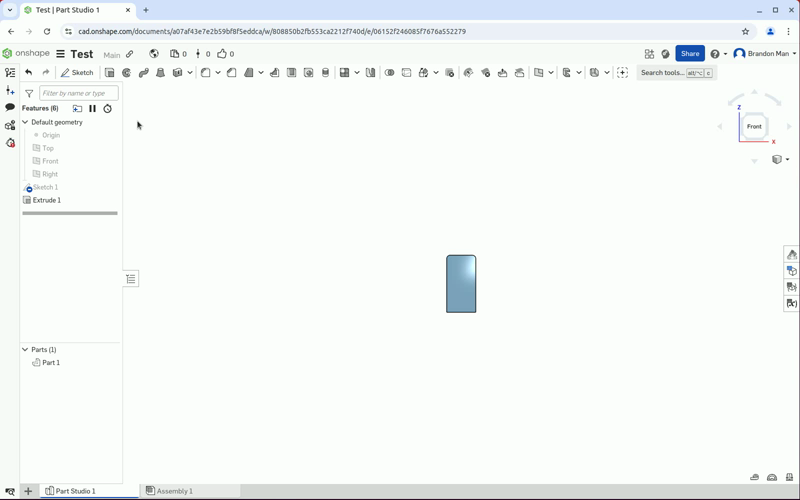
key(shift+h)
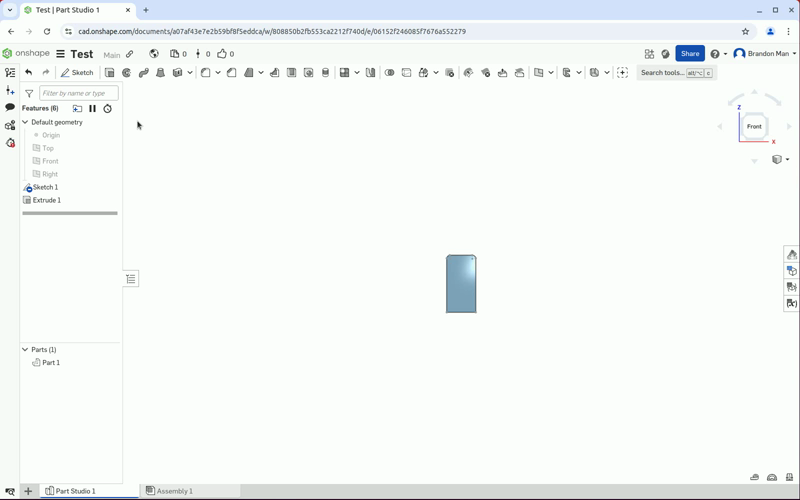
key(shift+h)
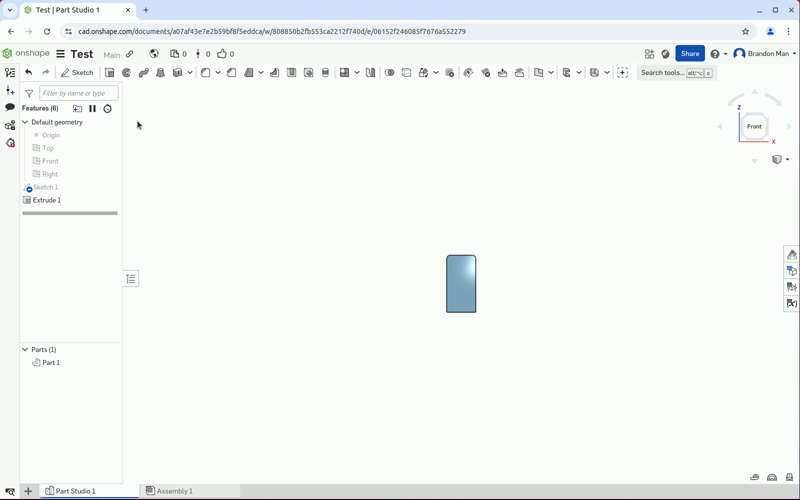
mouse_move(73, 189)
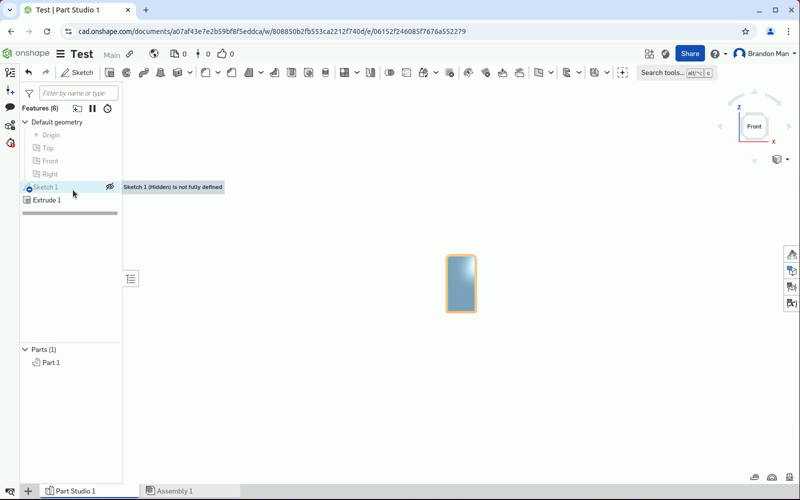
click(73, 189)
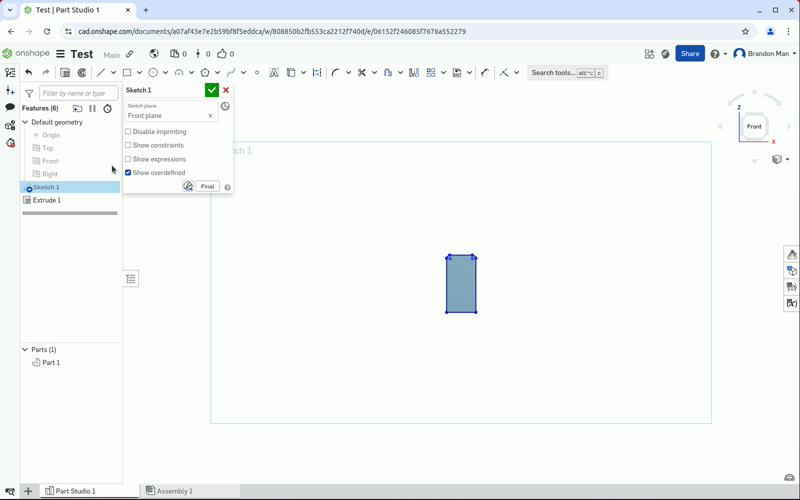
mouse_move(229, 92)
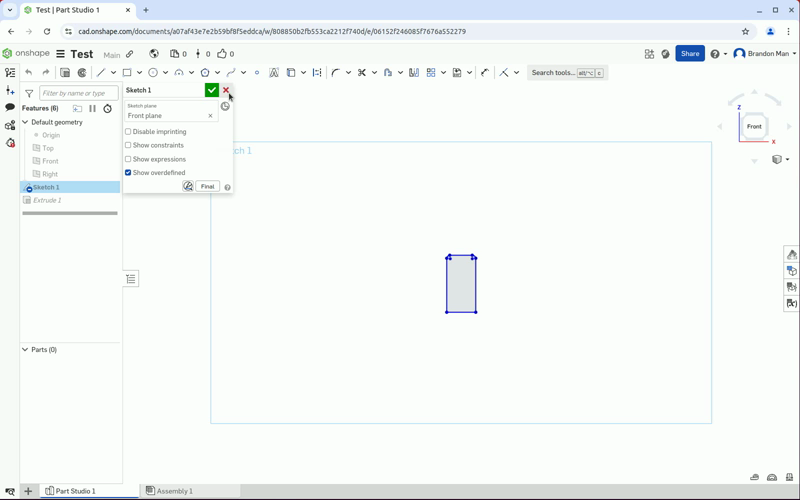
click(229, 92)
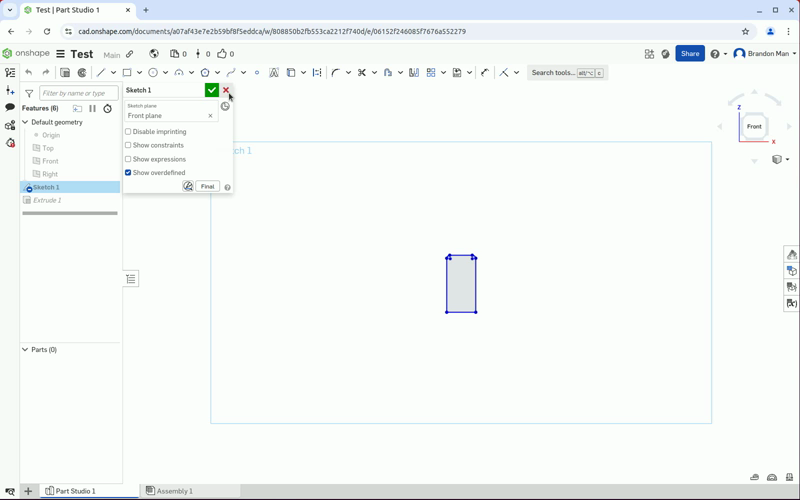
key(shift+s)
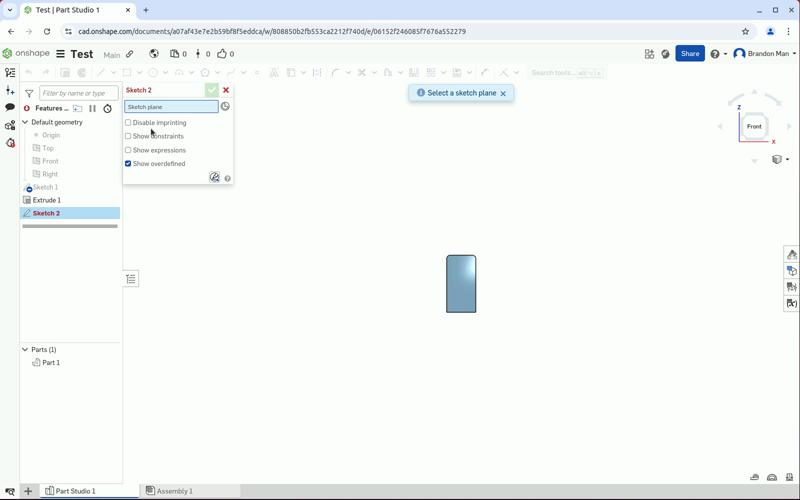
mouse_move(73, 163)
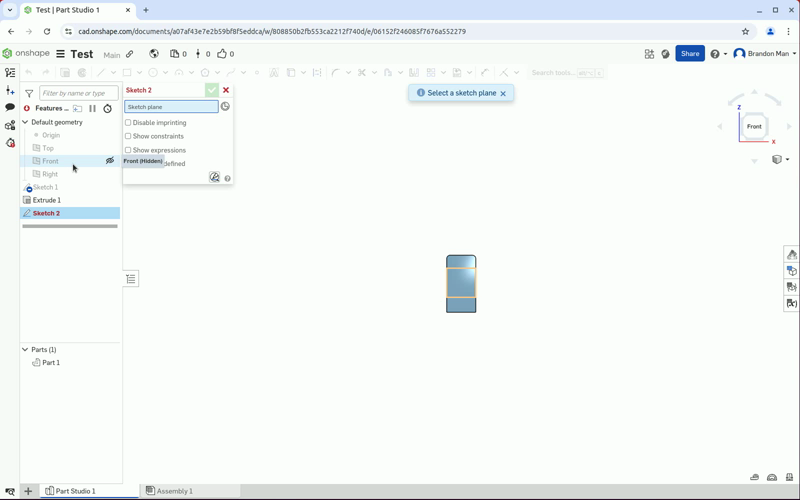
click(73, 163)
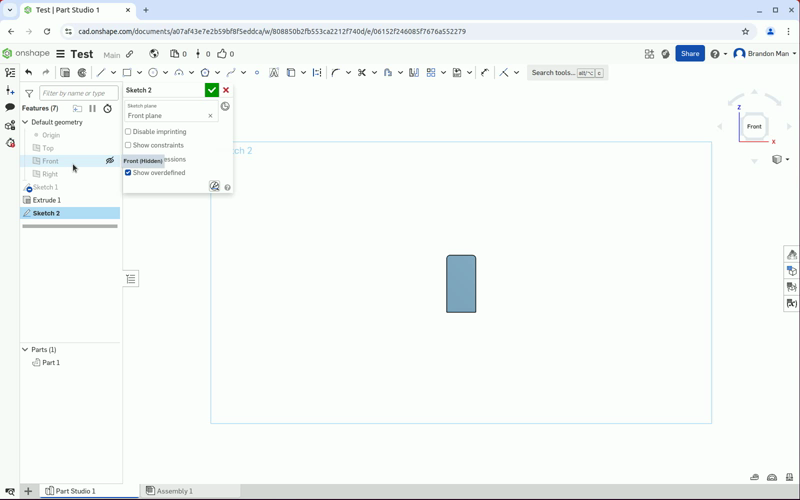
mouse_move(73, 352)
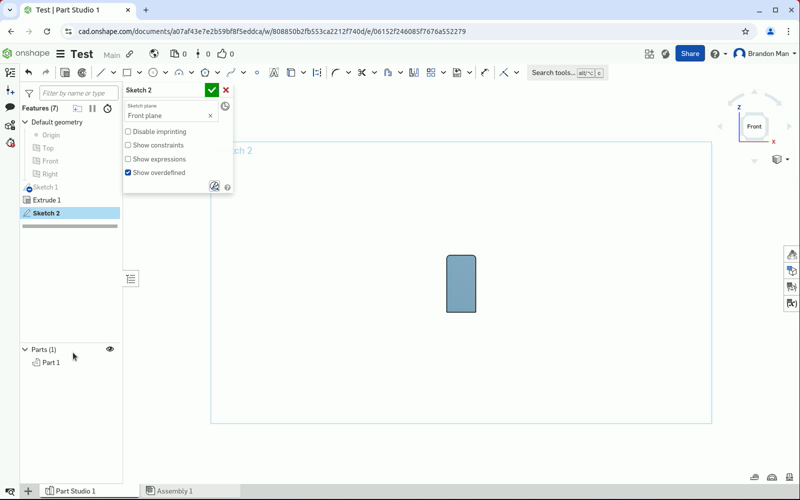
key(y)
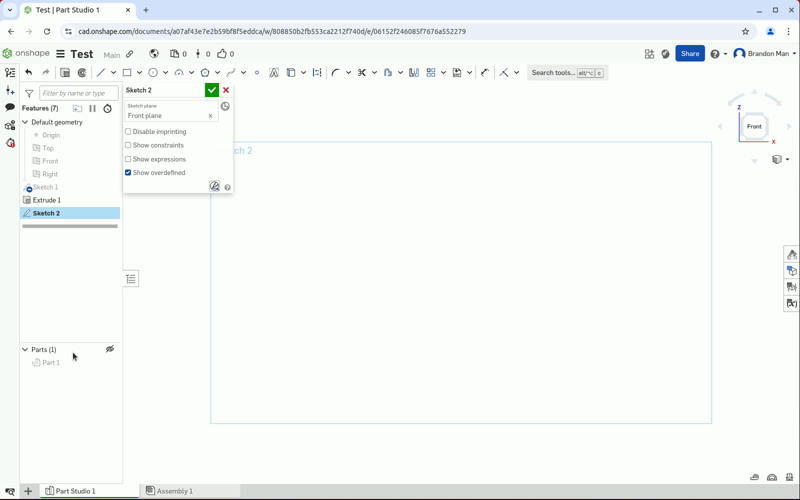
key(a)
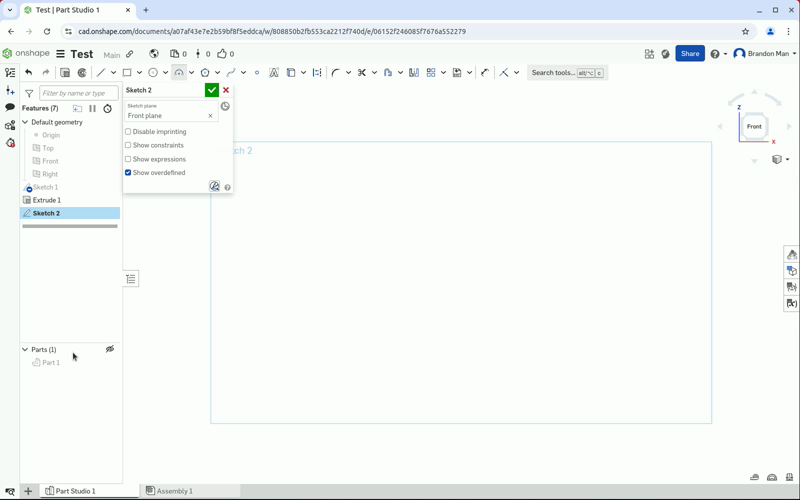
key_down(shift)
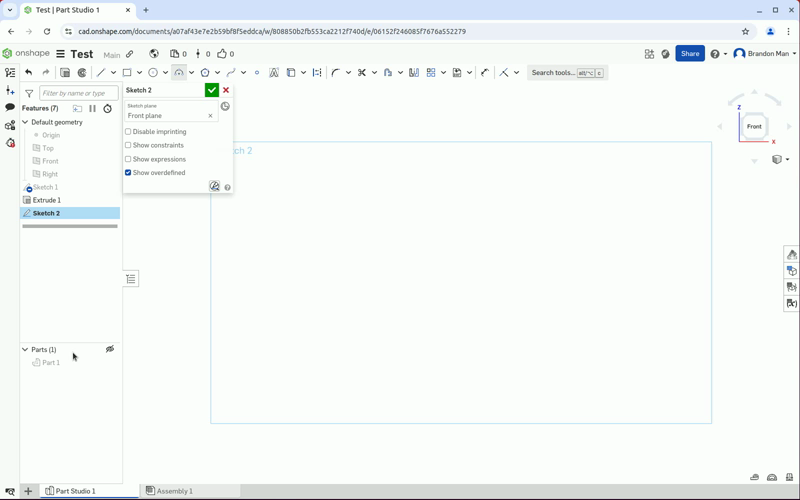
mouse_move(446, 312)
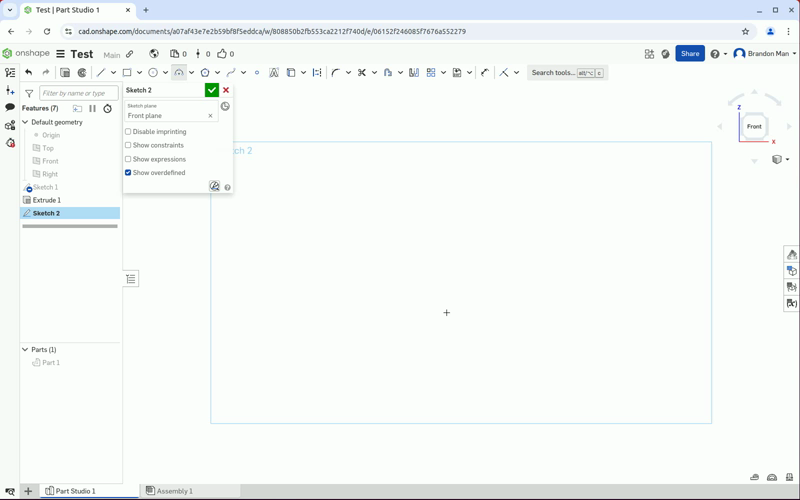
click(446, 312)
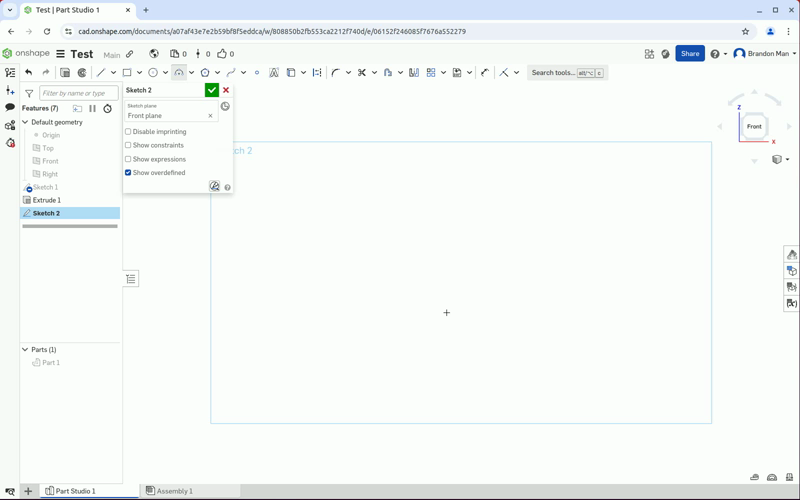
key_up(shift)
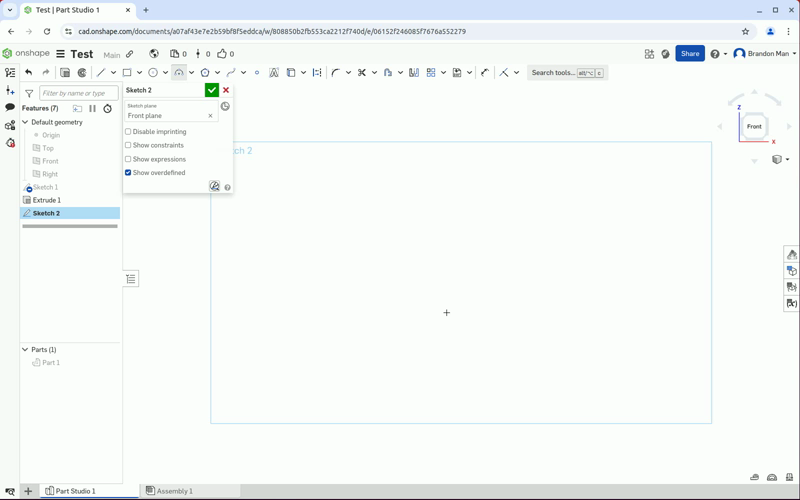
key_down(shift)
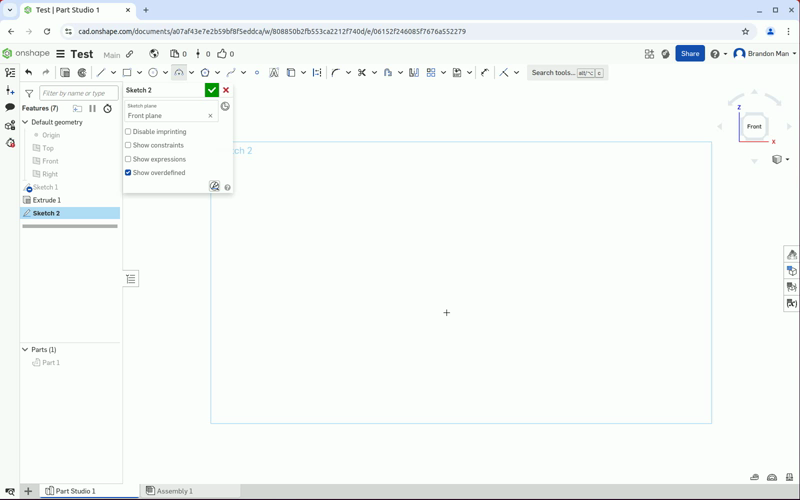
mouse_move(475, 312)
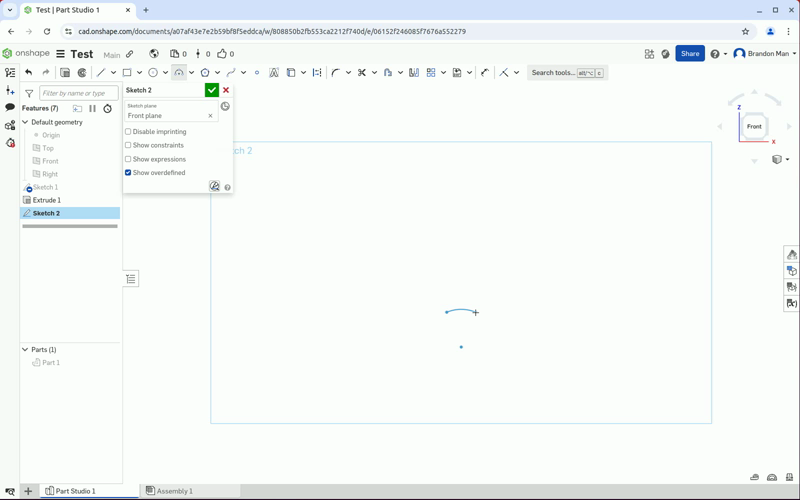
click(475, 312)
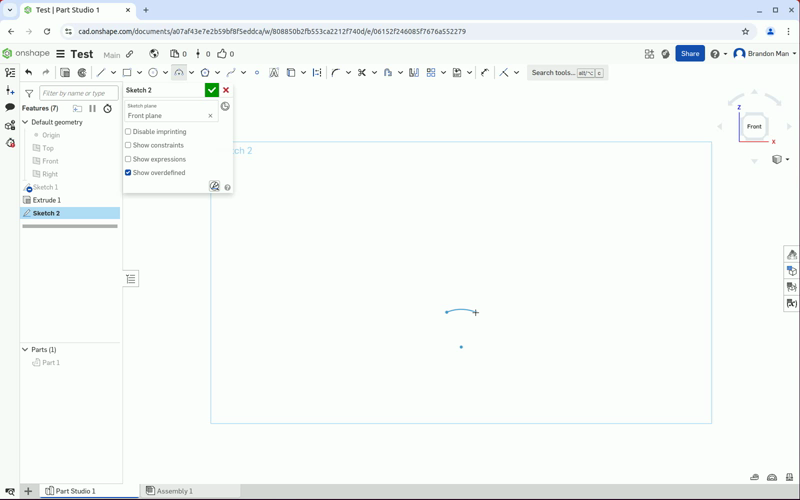
mouse_move(461, 326)
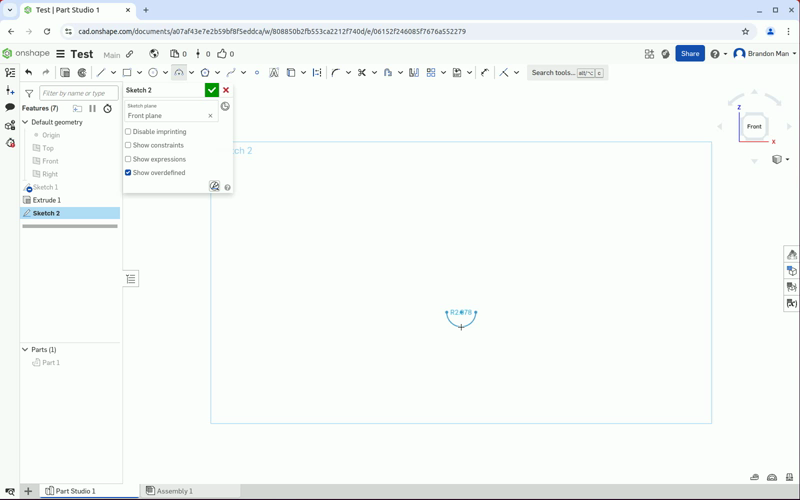
click(461, 326)
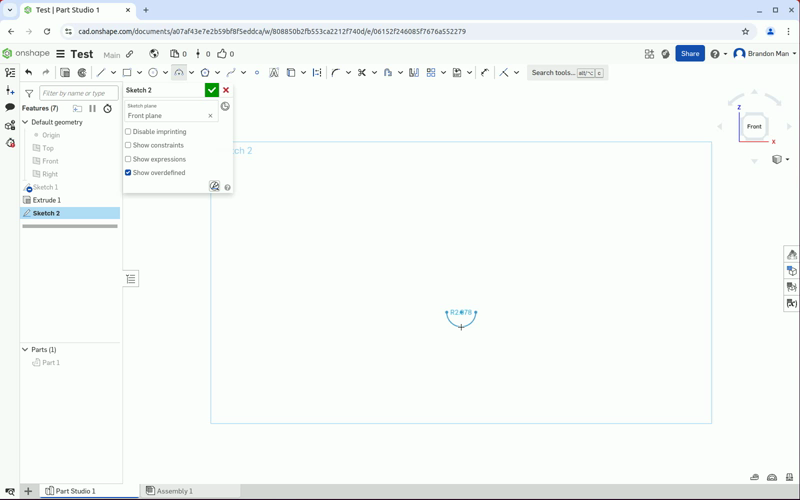
key_up(shift)
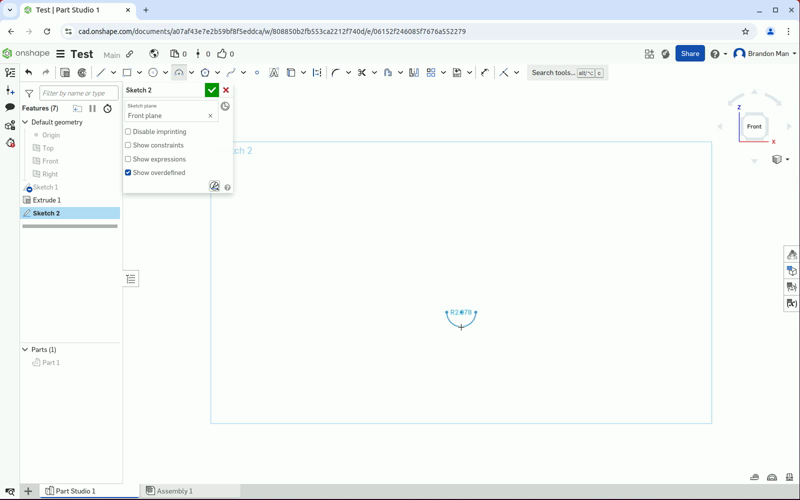
key(esc)
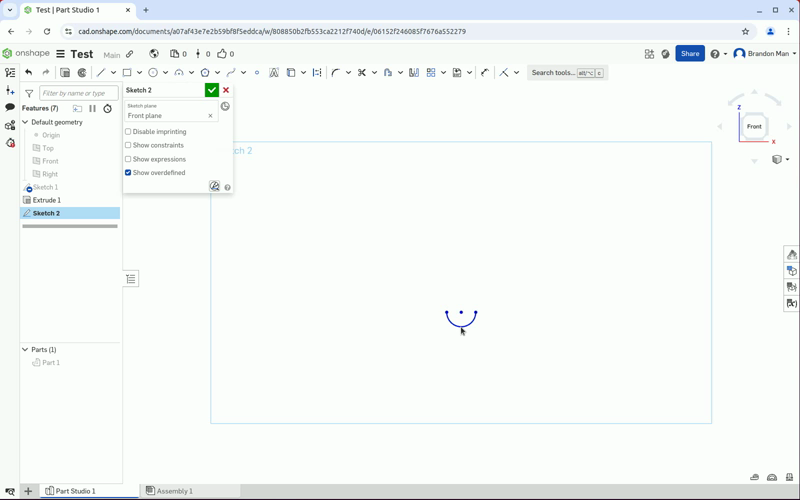
key(l)
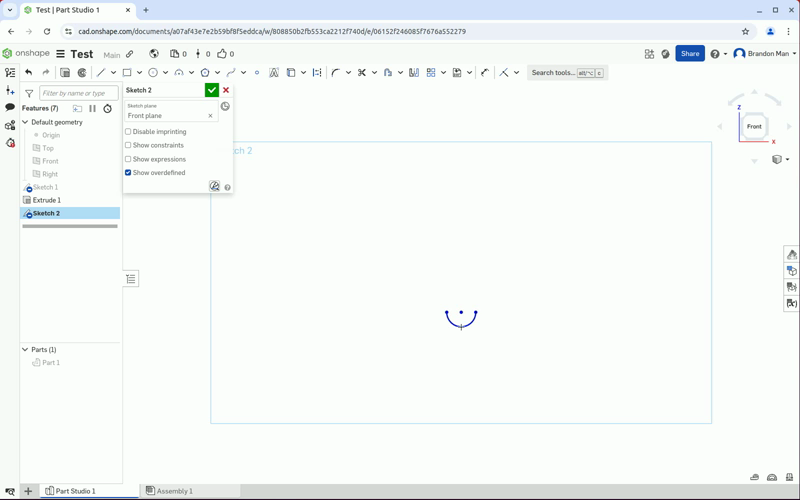
mouse_move(475, 312)
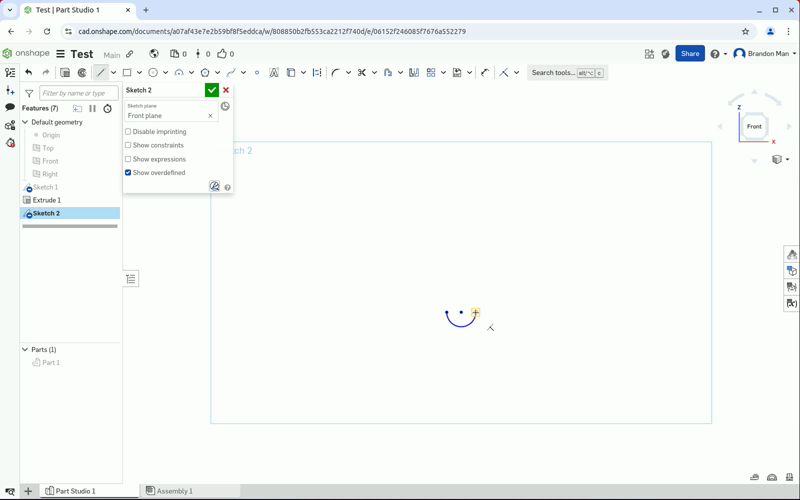
click(475, 312)
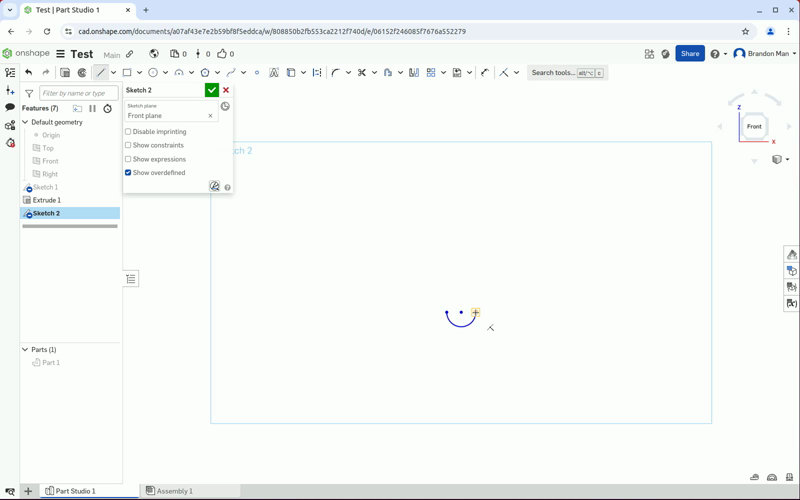
mouse_move(505, 312)
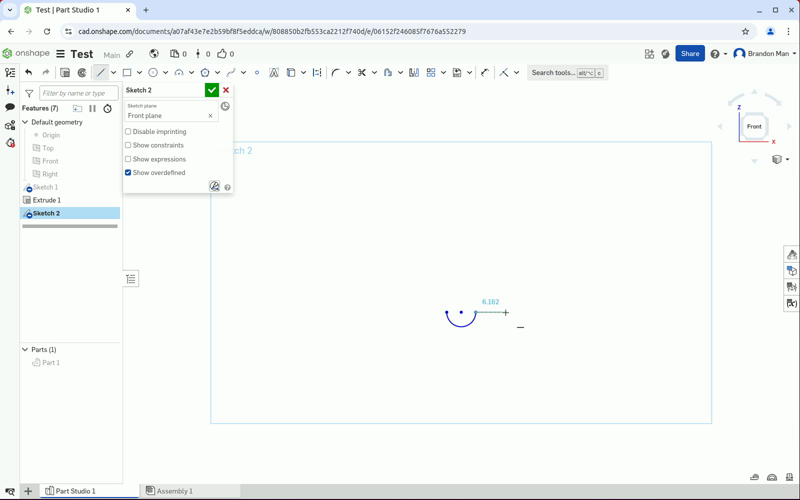
key_down(shift)
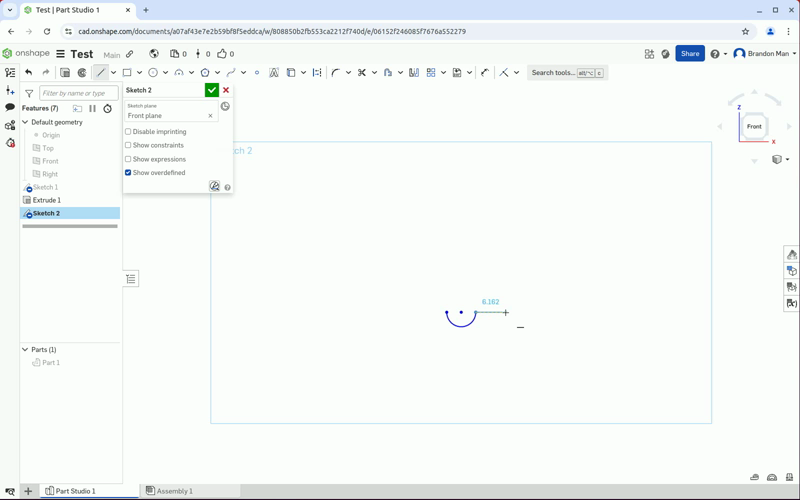
mouse_move(446, 312)
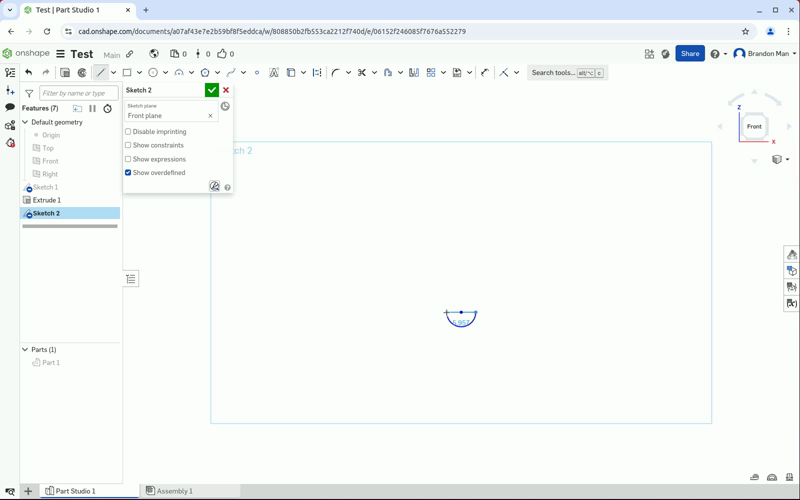
key_up(shift)
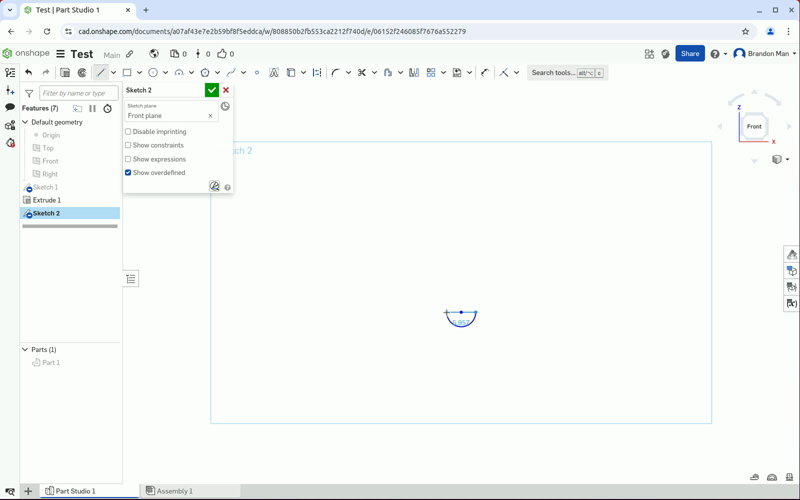
click(446, 312)
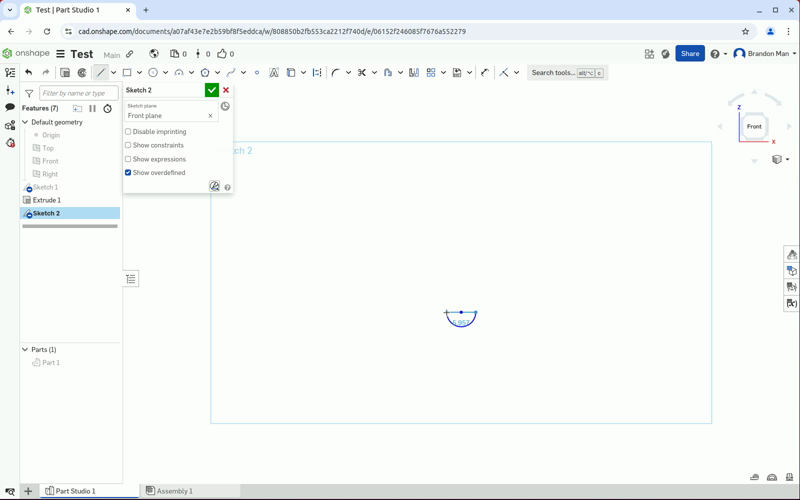
key(esc)
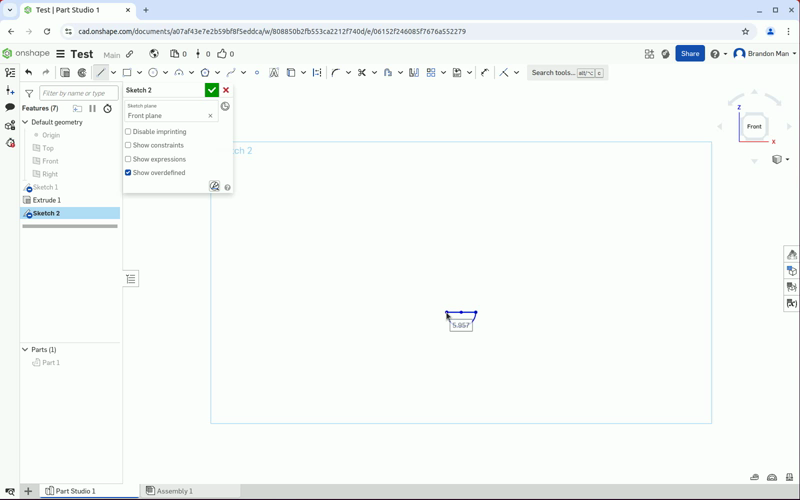
mouse_move(457, 316)
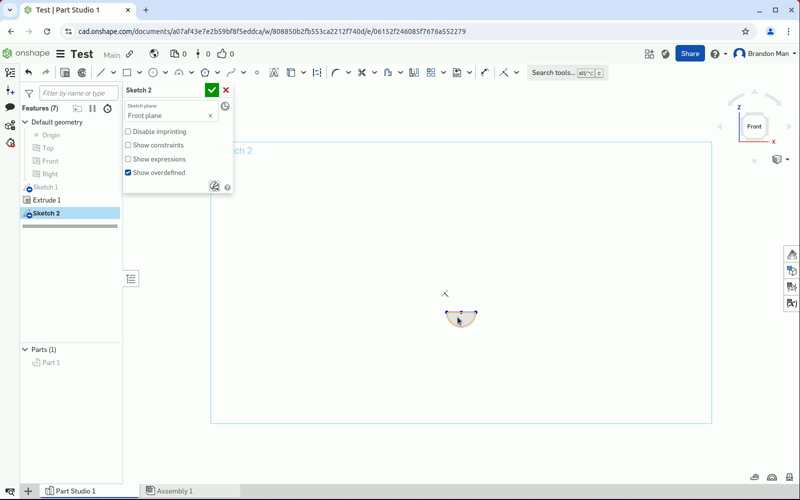
scroll(6)
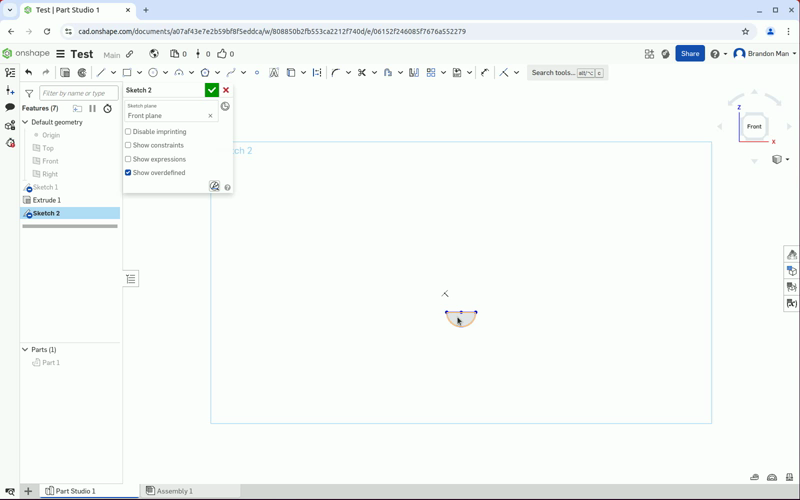
scroll(6)
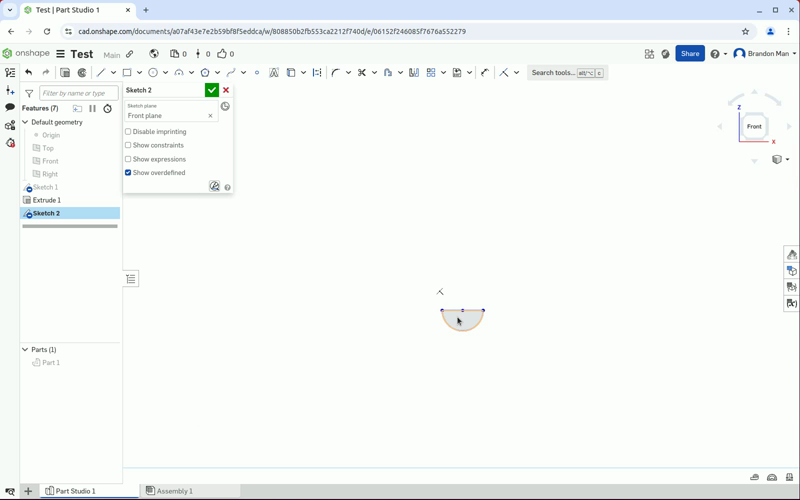
scroll(6)
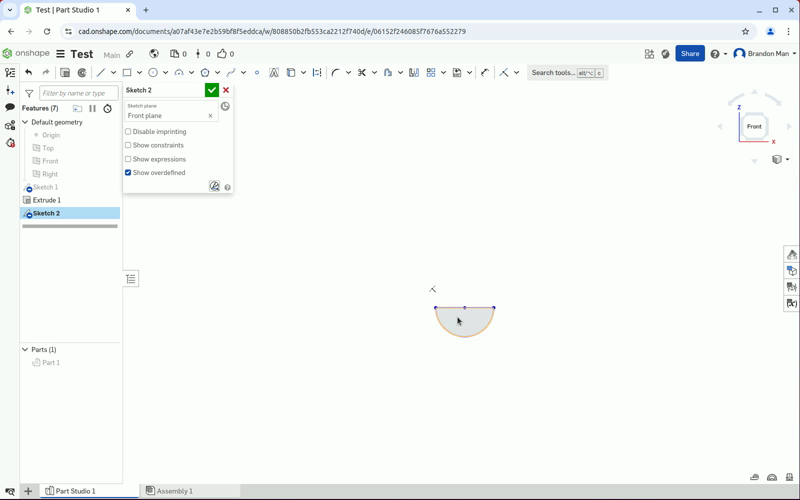
scroll(6)
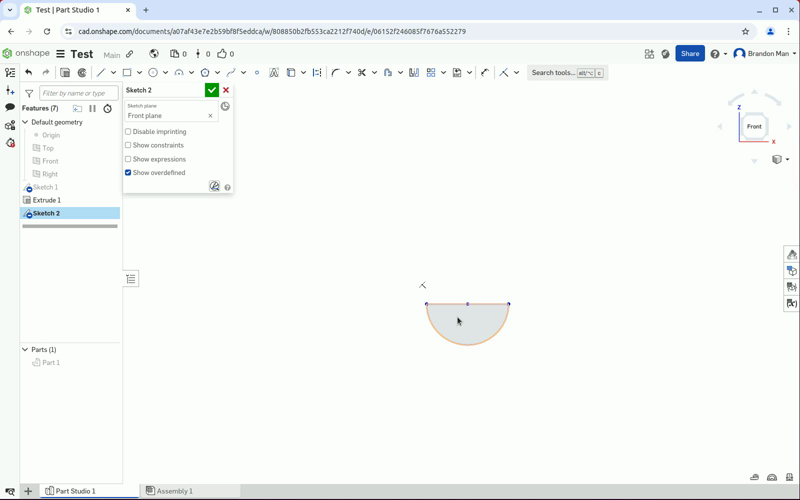
scroll(6)
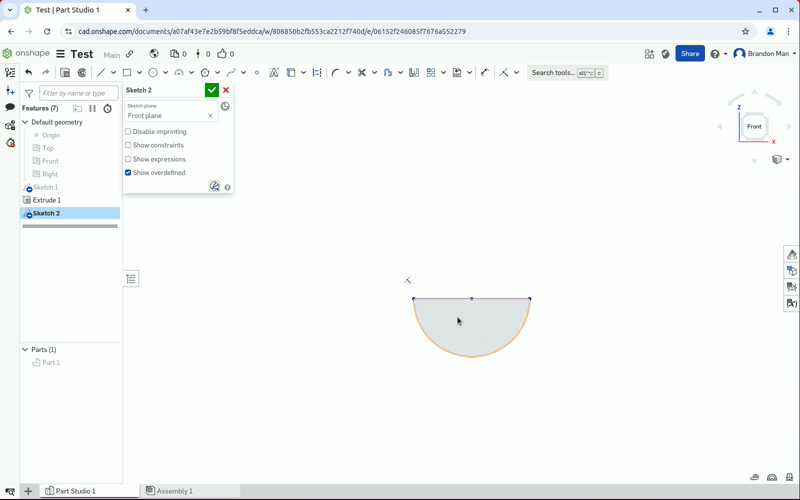
scroll(6)
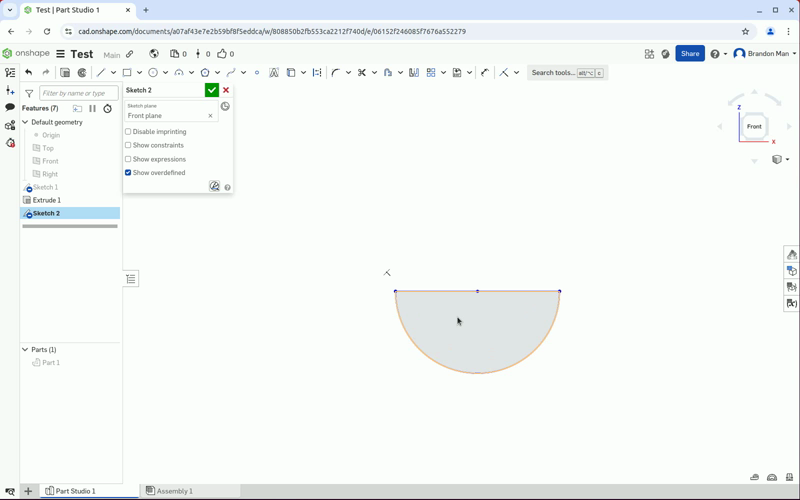
scroll(6)
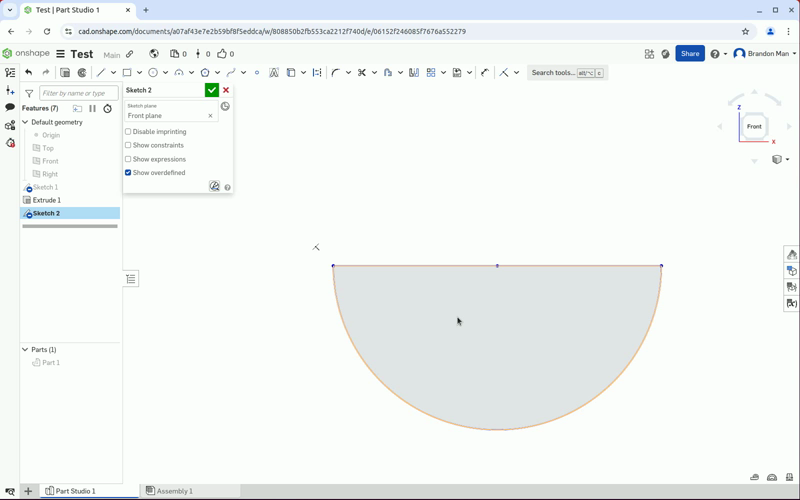
click(457, 316)
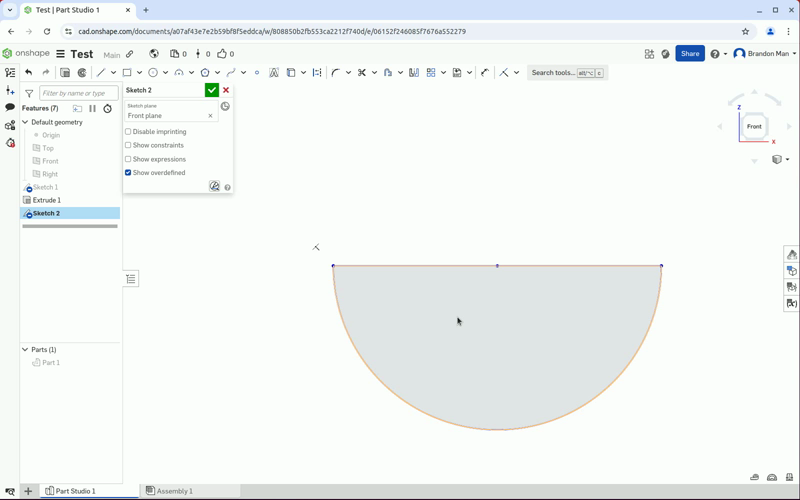
scroll(-6)
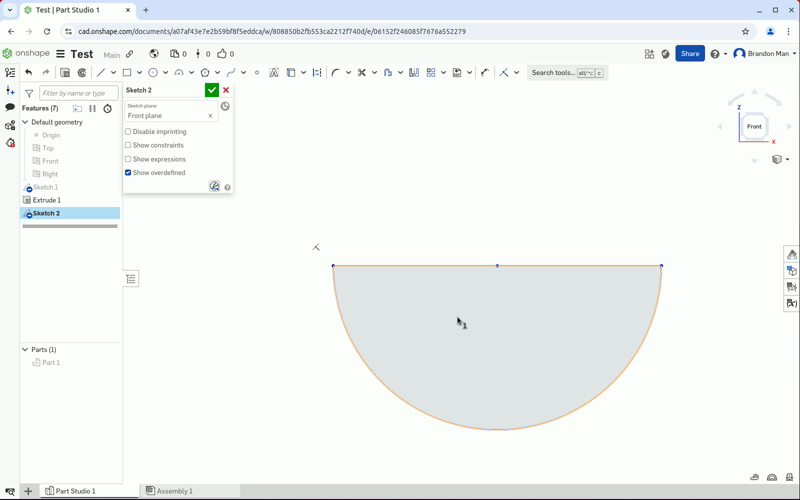
scroll(-6)
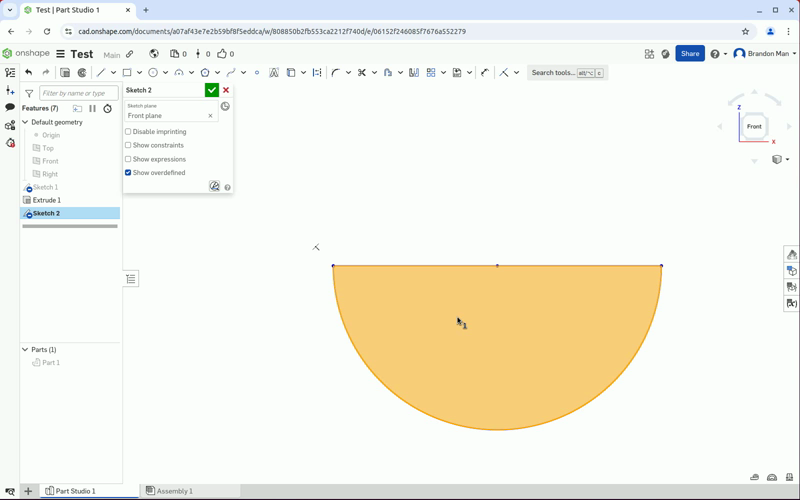
scroll(-6)
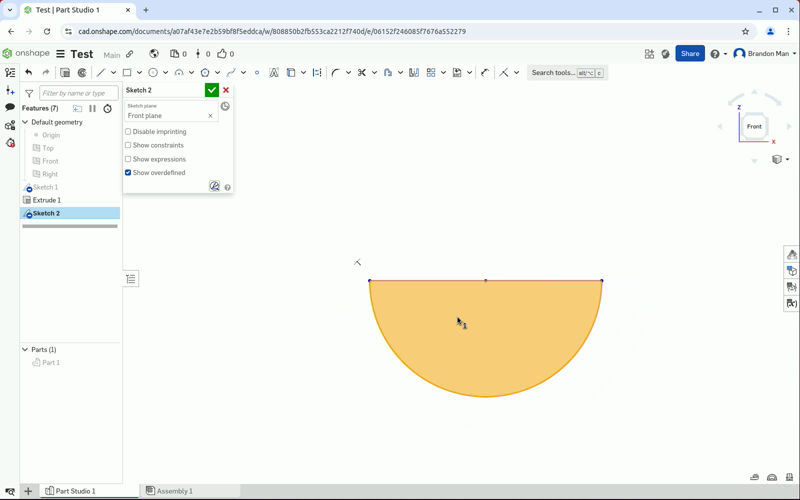
scroll(-6)
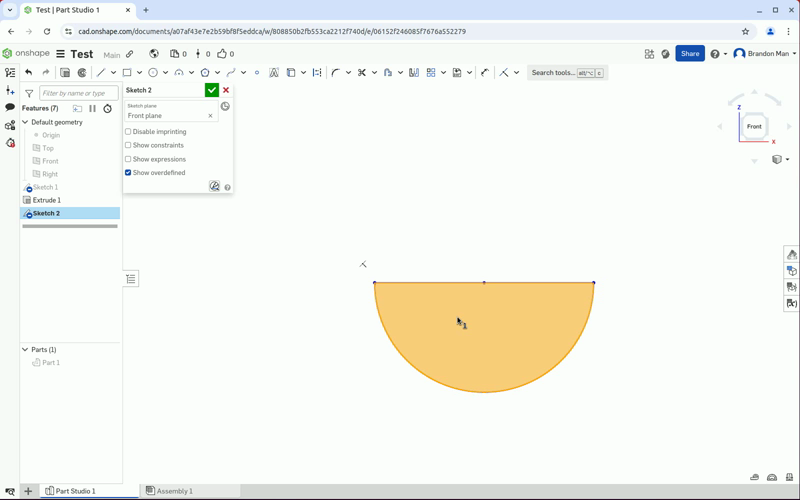
scroll(-6)
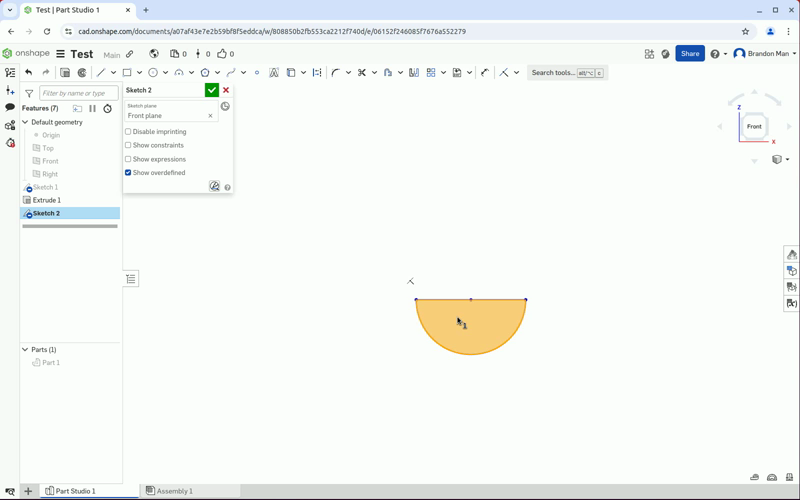
scroll(-6)
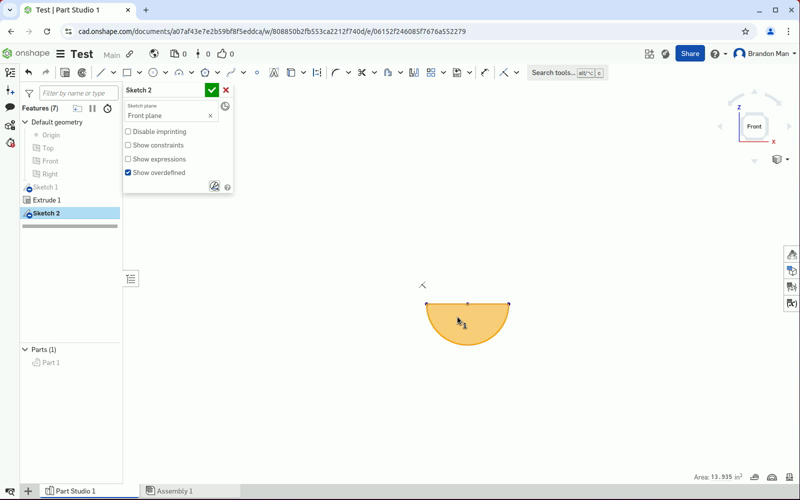
scroll(-6)
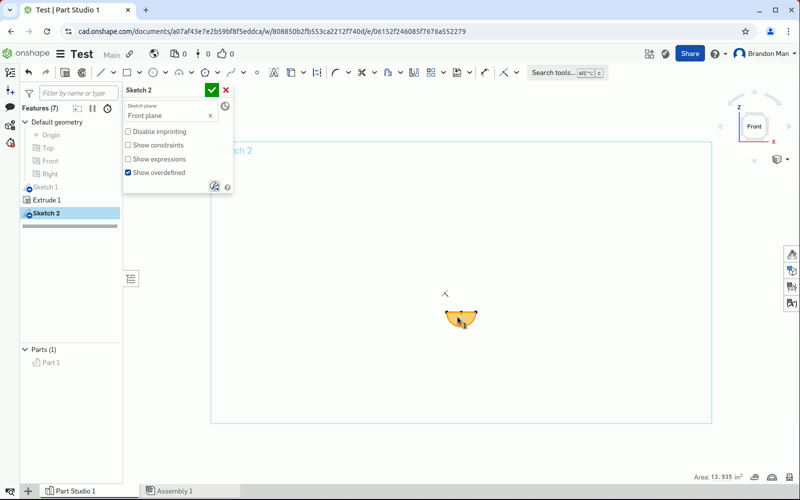
mouse_move(73, 352)
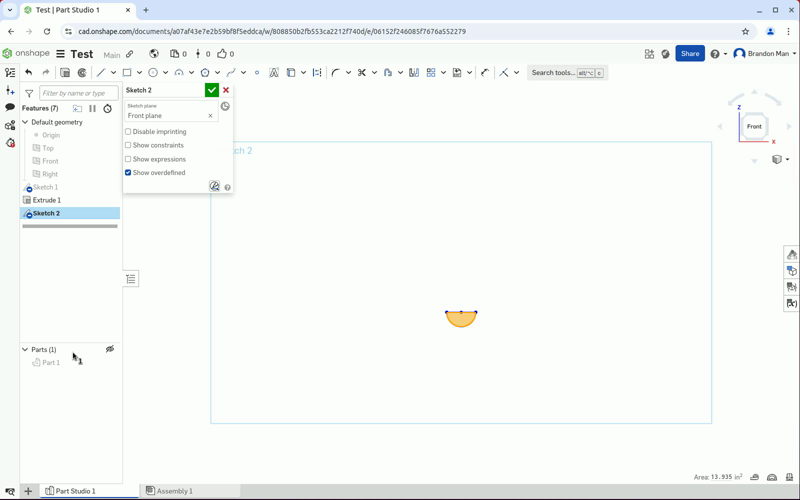
key(shift+y)
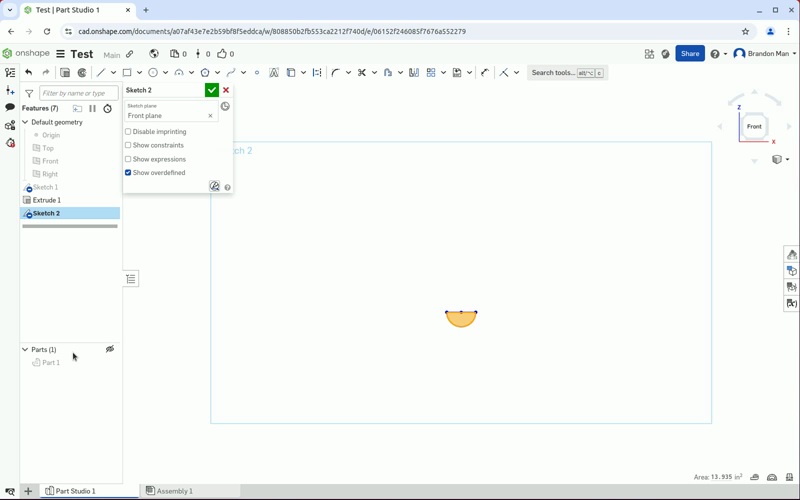
key(shift+e)
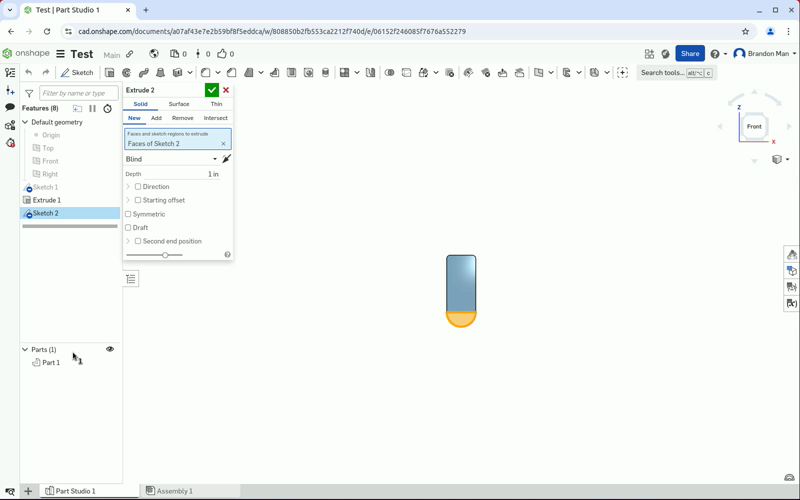
mouse_move(143, 106)
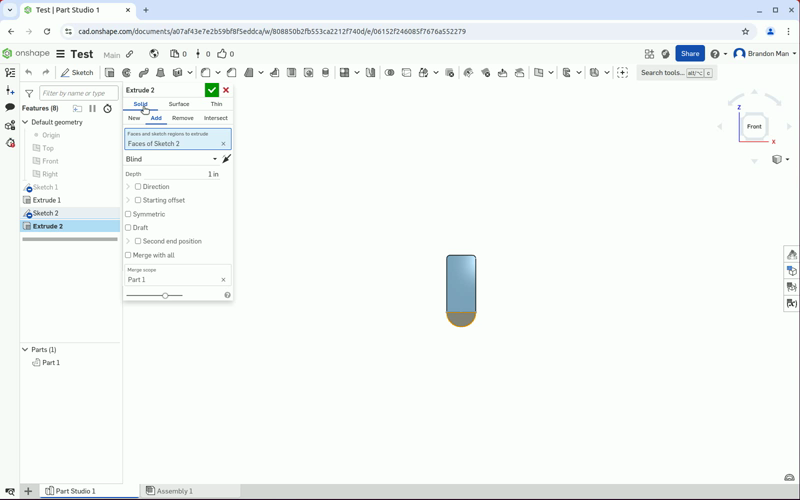
click(143, 106)
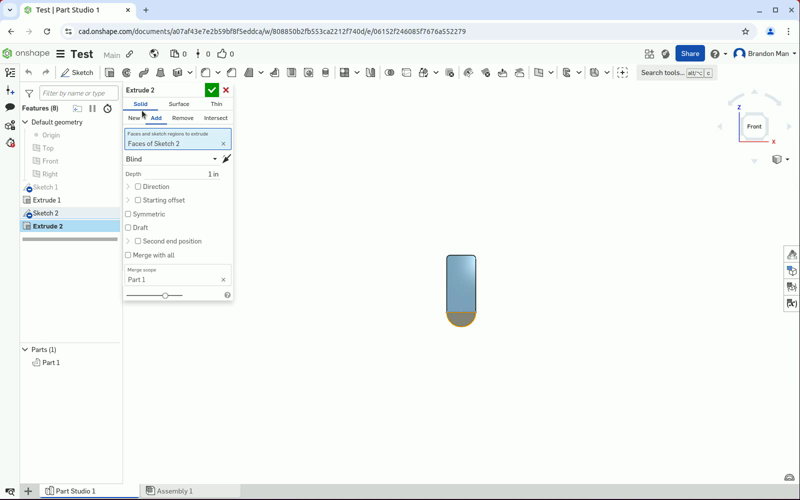
mouse_move(137, 120)
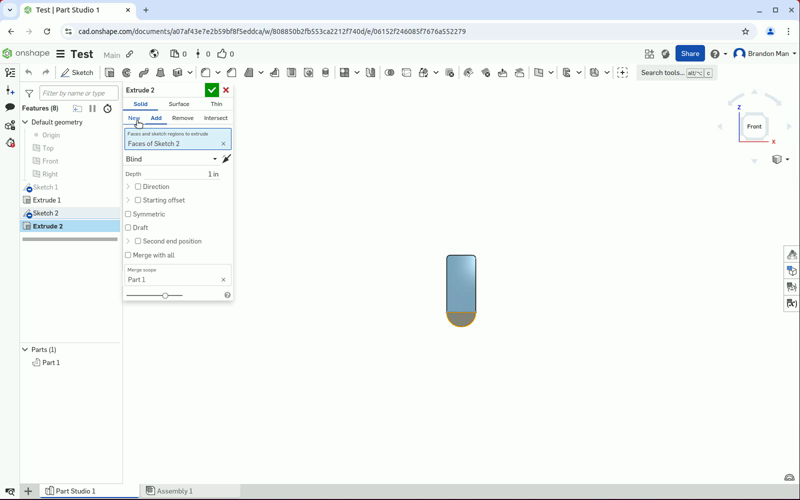
click(137, 120)
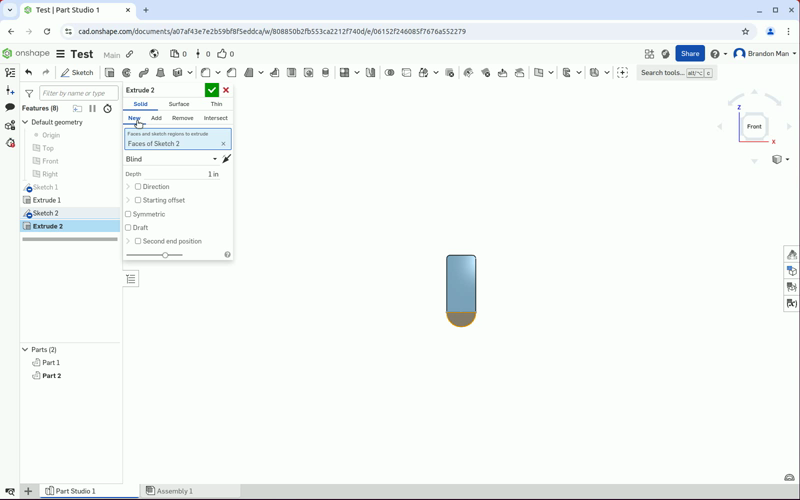
key(tab, 4)
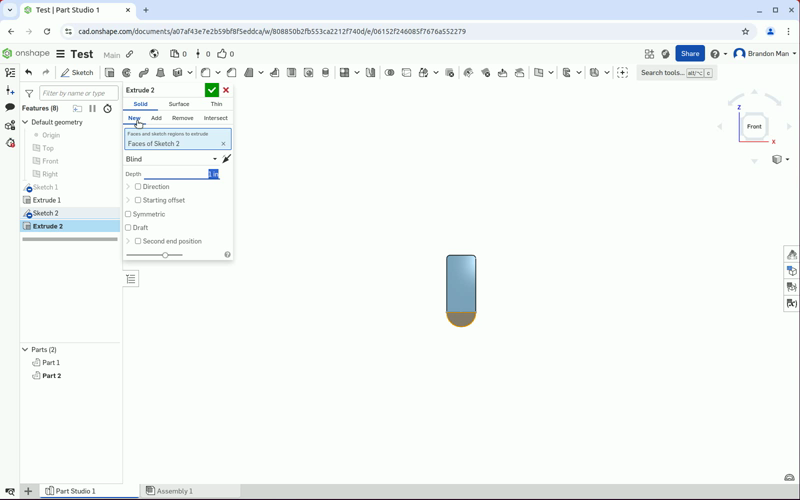
text(7.703)
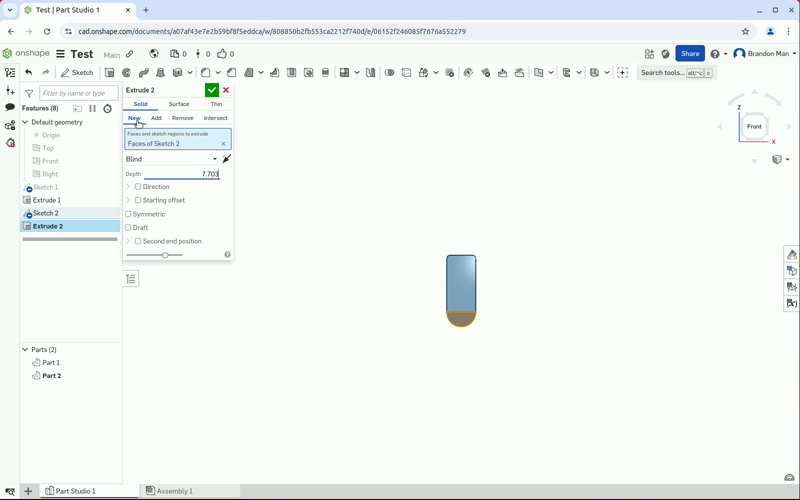
key(enter)
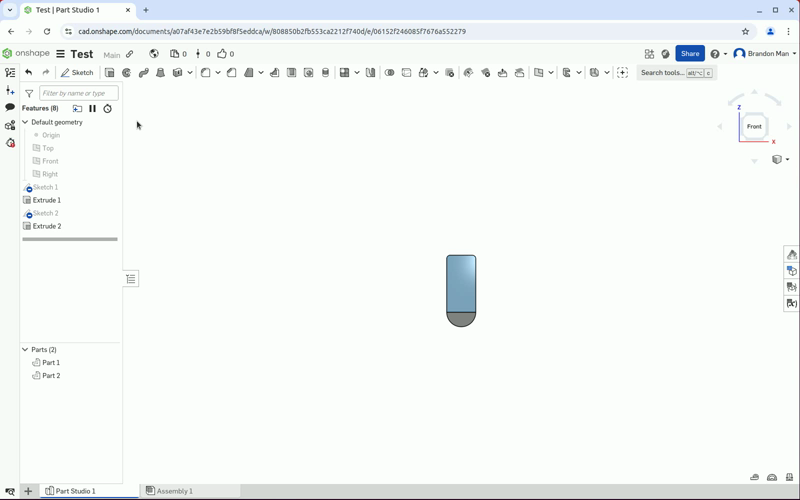
key(shift+h)
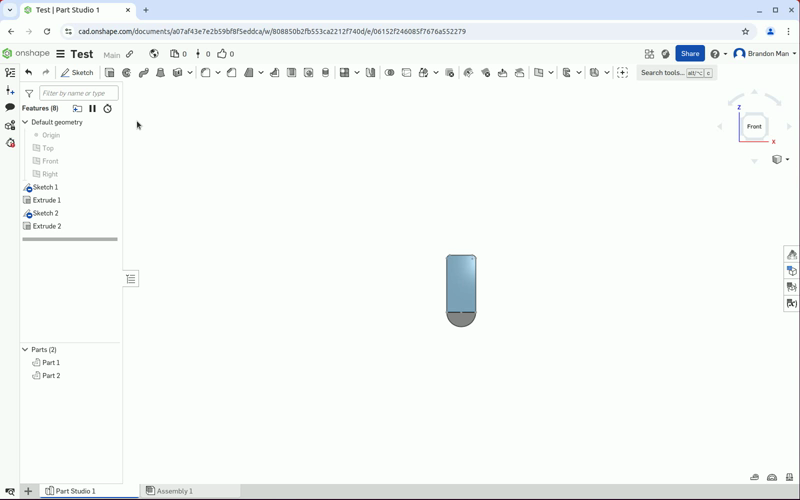
key(shift+h)
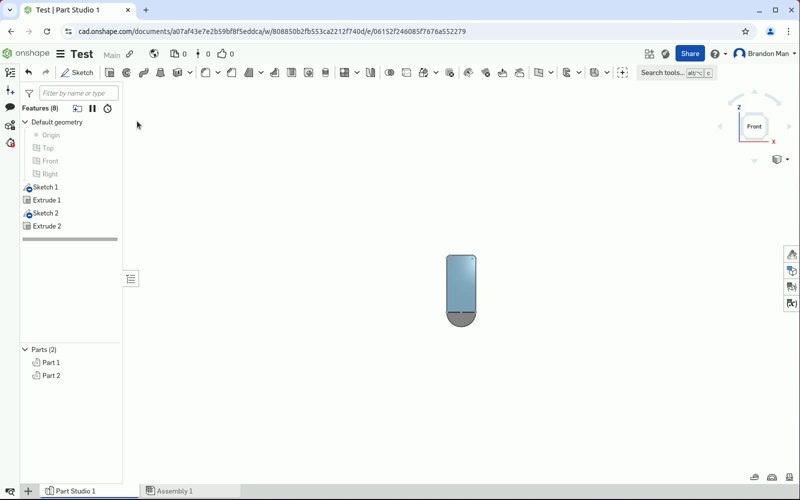
key(shift+7)
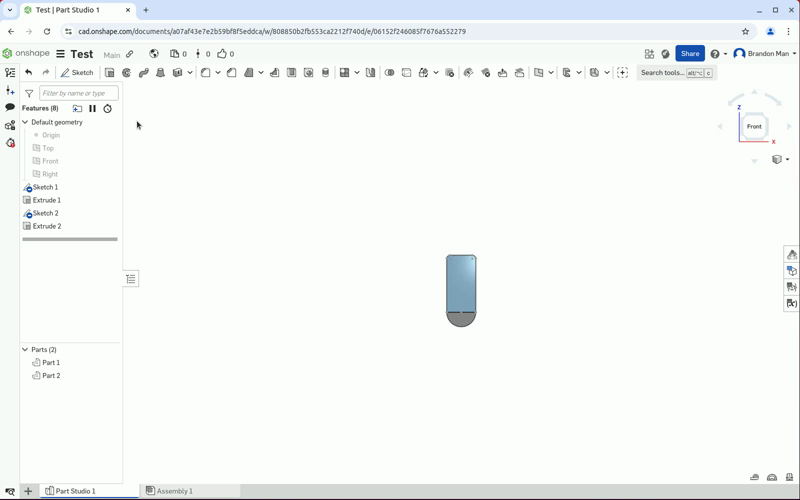
key(left, 2)
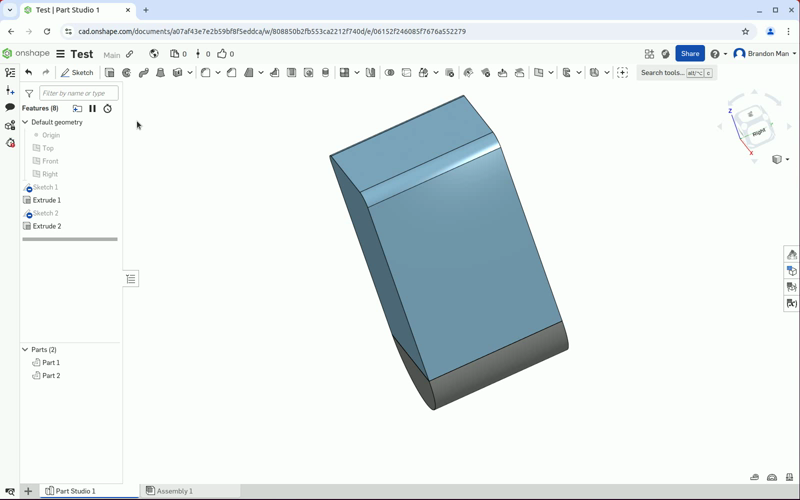
key(down, 2)
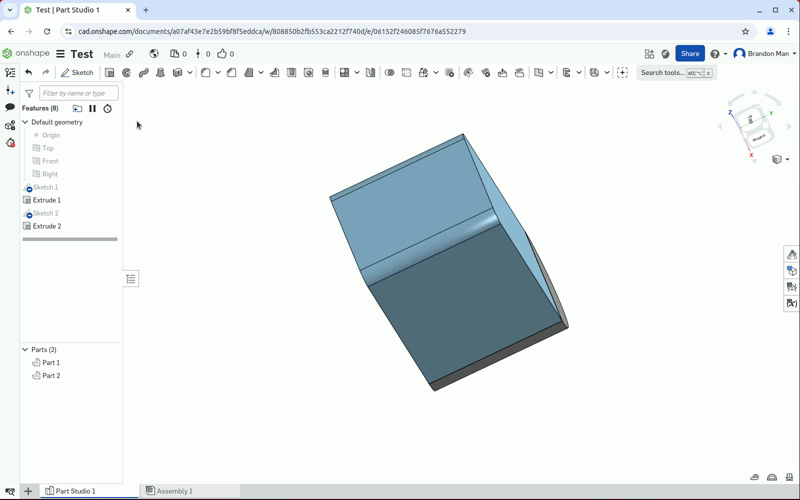
key(up, 2)
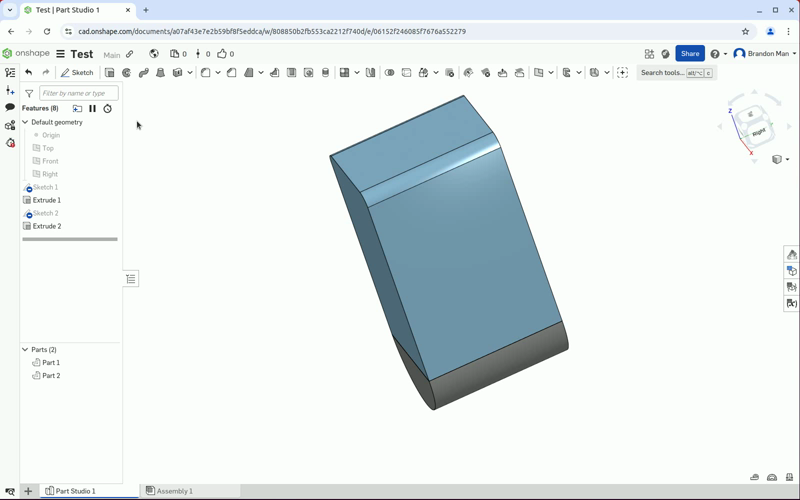
key(right, 2)
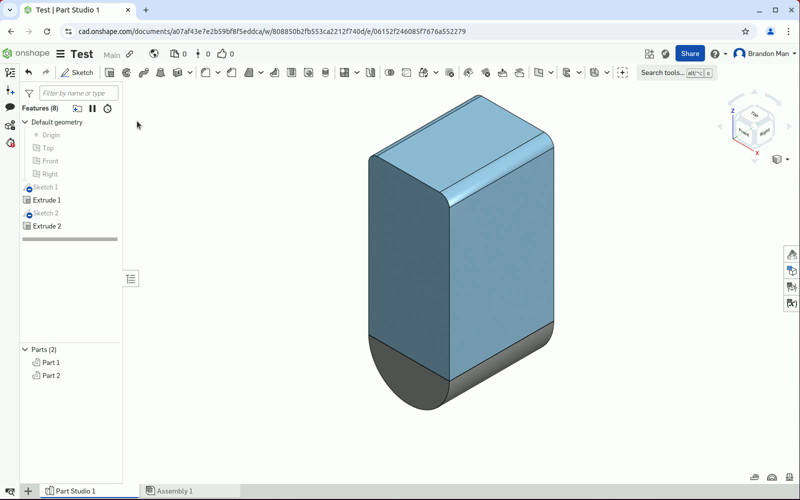
mouse_move(73, 189)
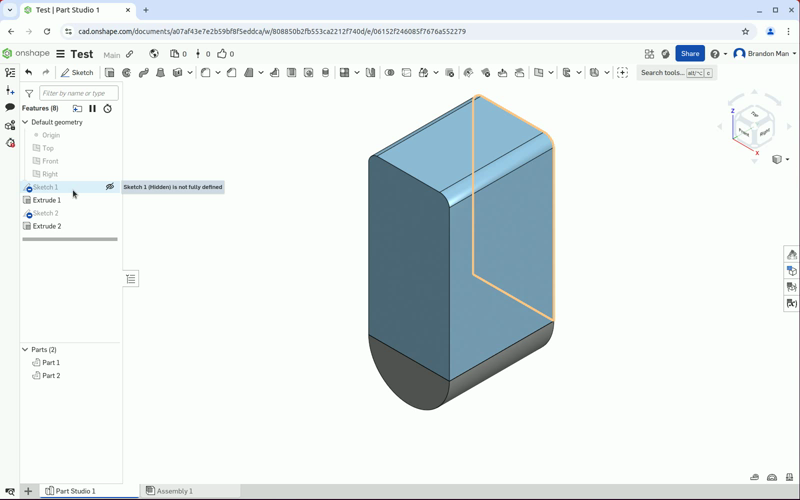
click(73, 189)